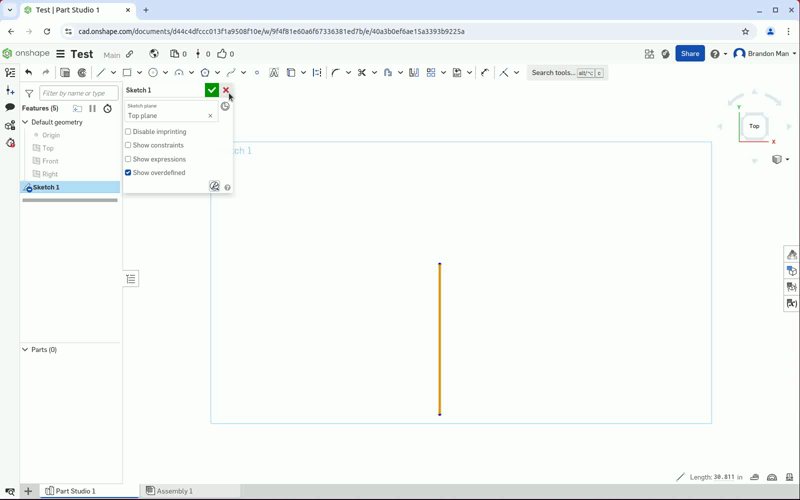
key(shift+h)
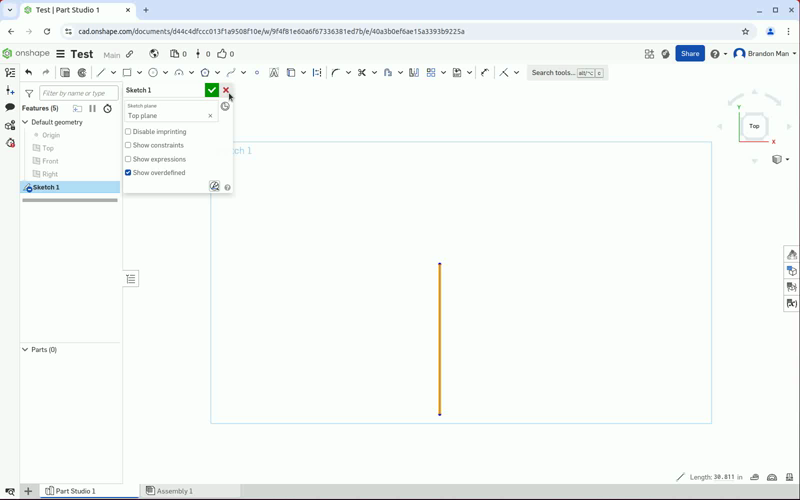
key(shift+s)
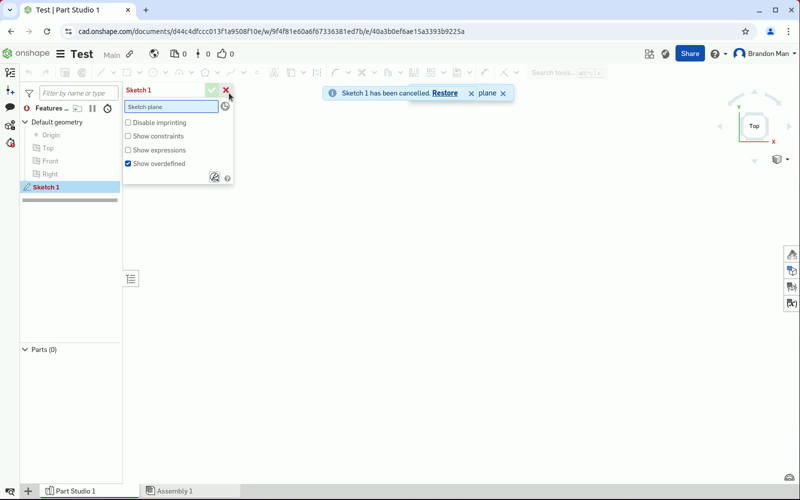
mouse_move(73, 150)
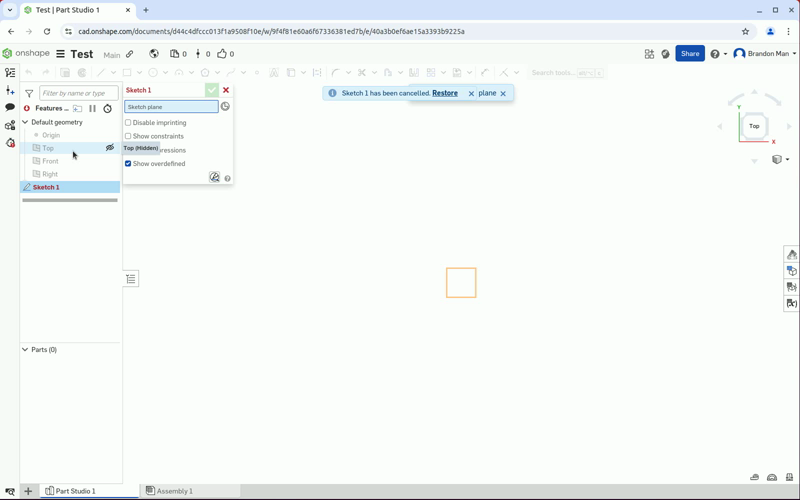
click(73, 150)
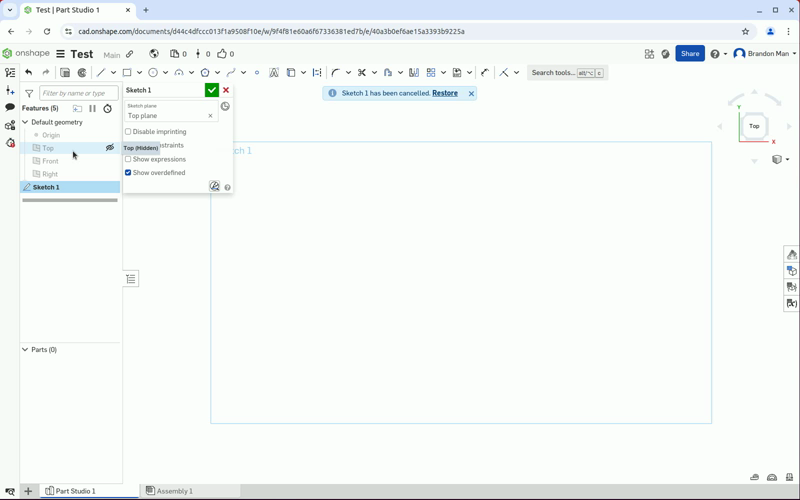
mouse_move(73, 352)
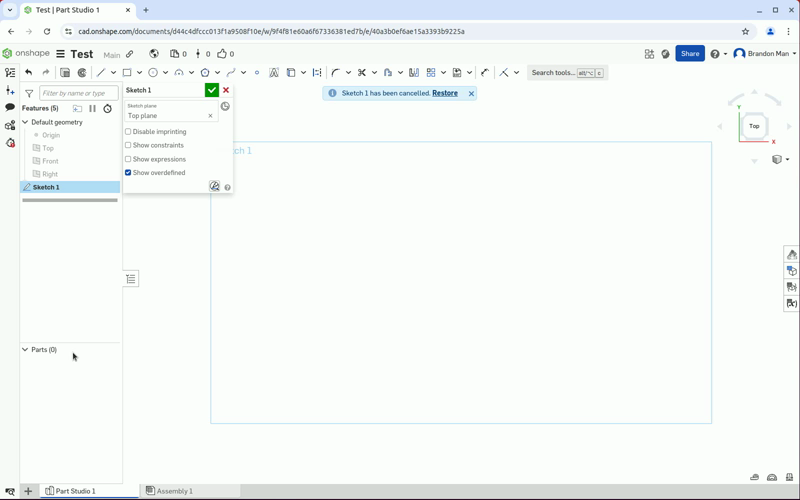
key(y)
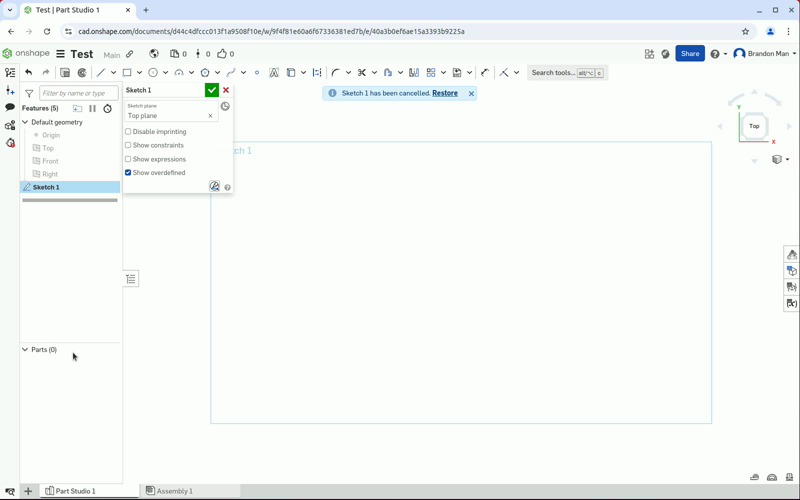
key(c)
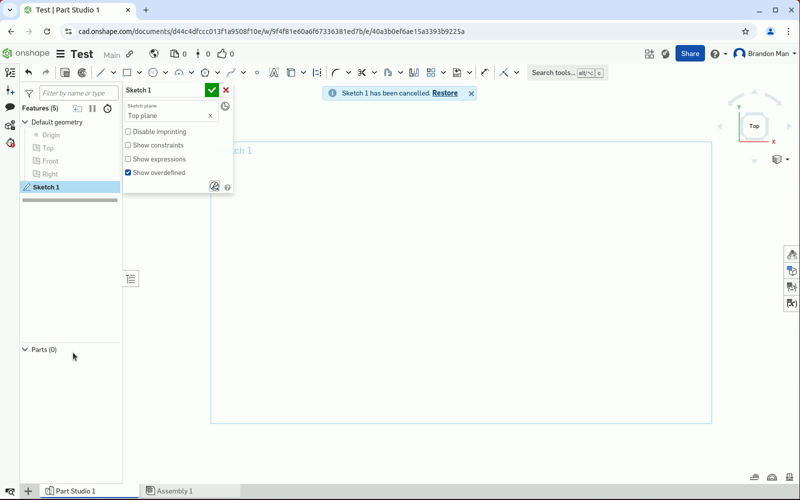
key_down(shift)
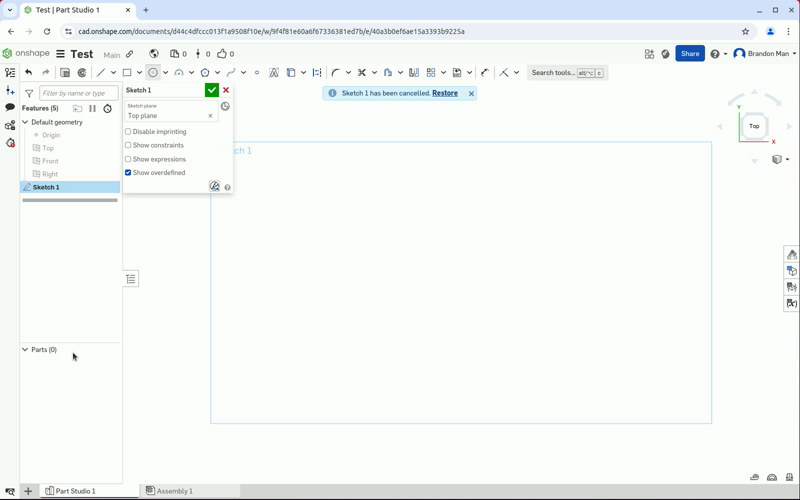
mouse_move(460, 282)
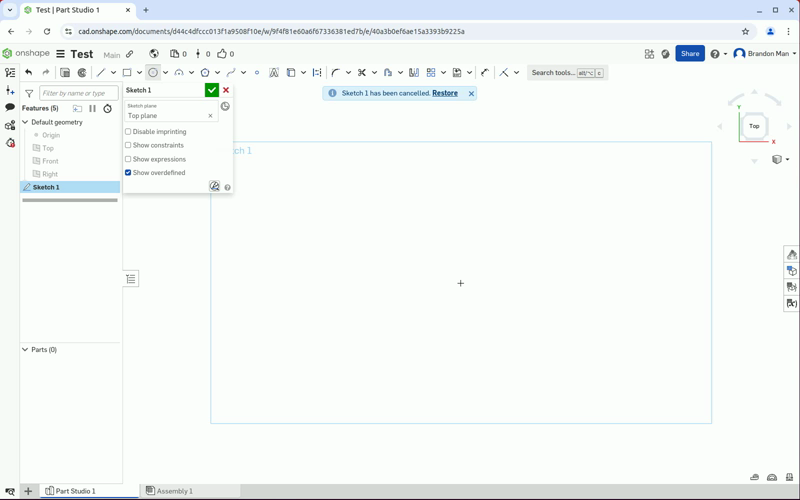
click(460, 282)
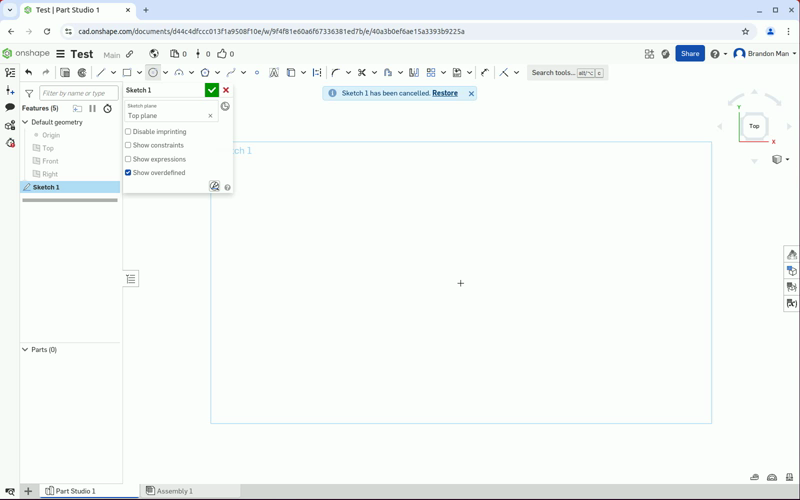
key_up(shift)
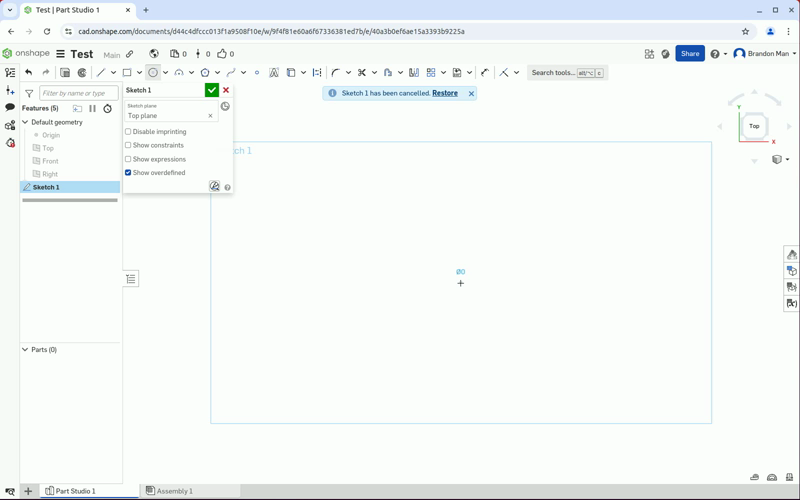
mouse_move(566, 282)
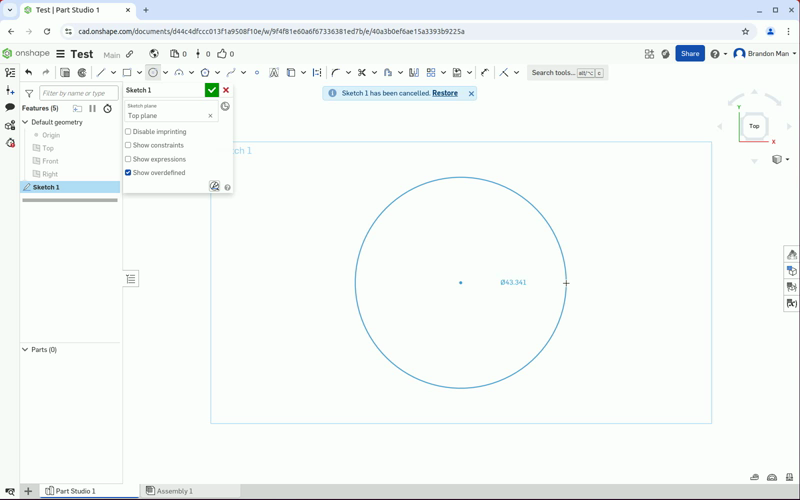
click(566, 282)
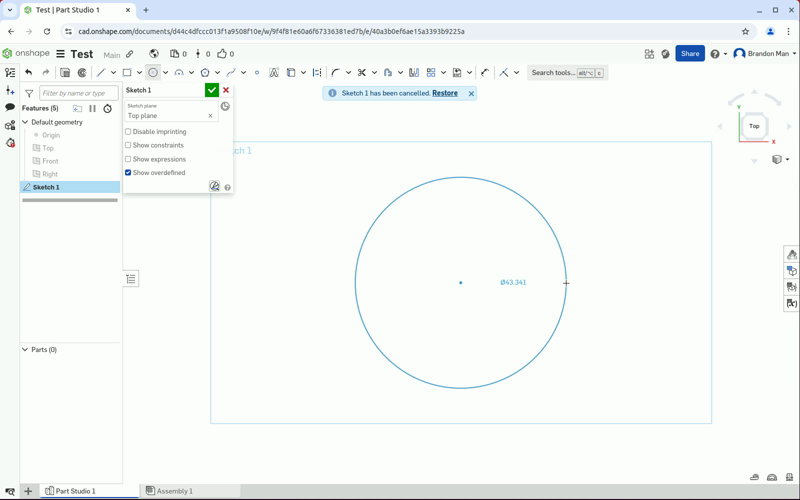
key(esc)
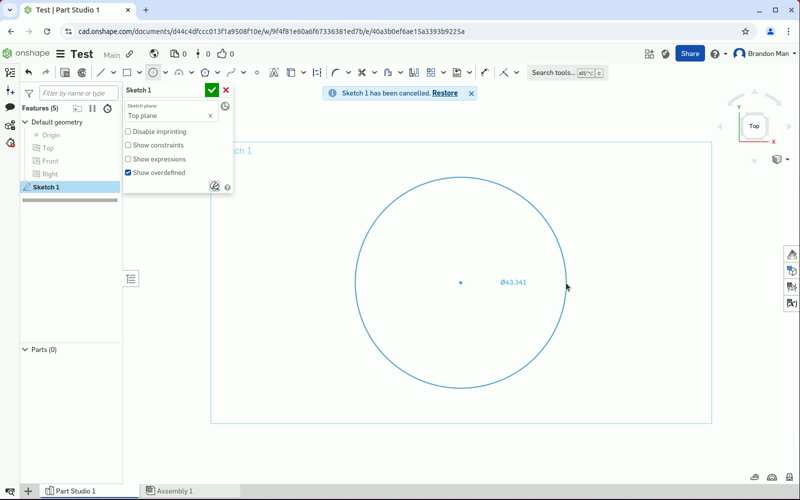
key(c)
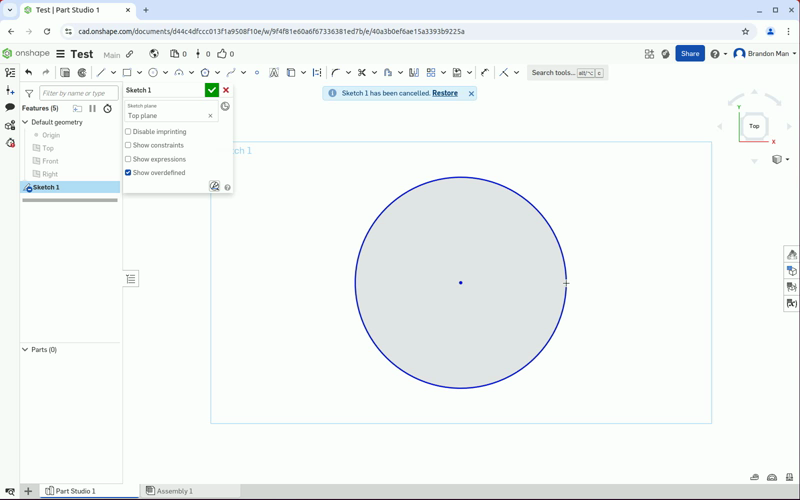
key_down(shift)
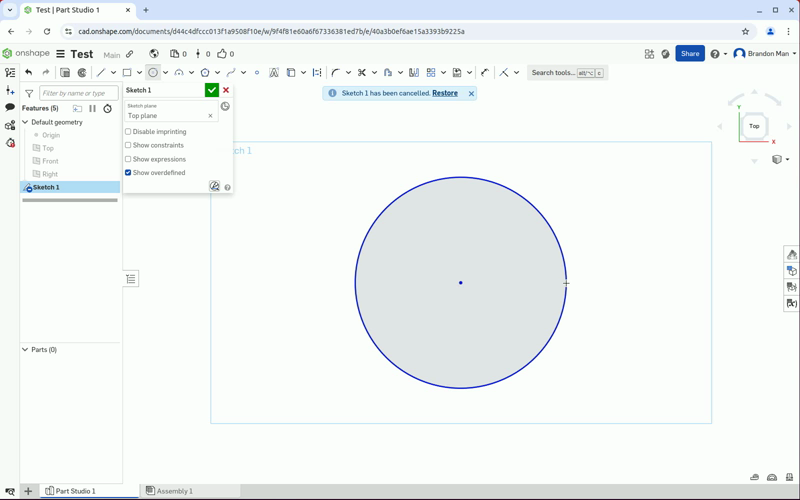
mouse_move(460, 282)
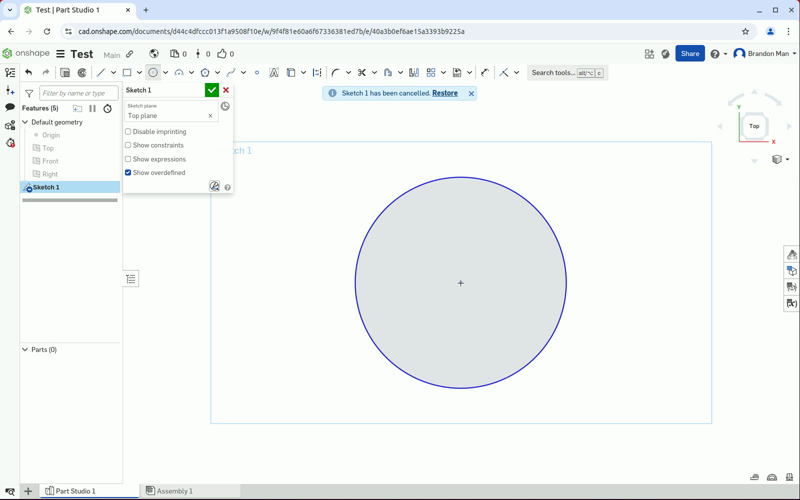
click(460, 282)
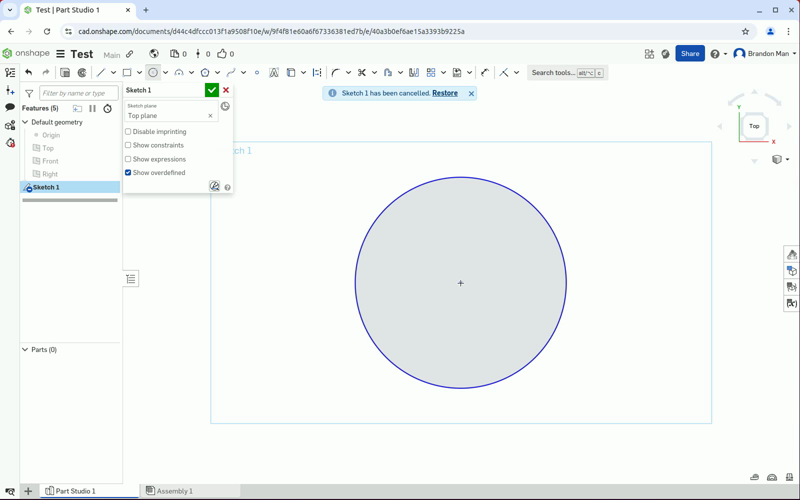
key_up(shift)
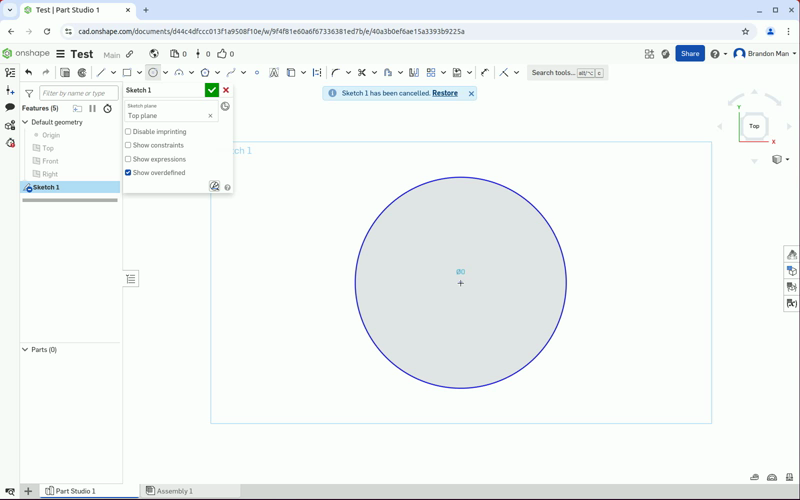
mouse_move(561, 282)
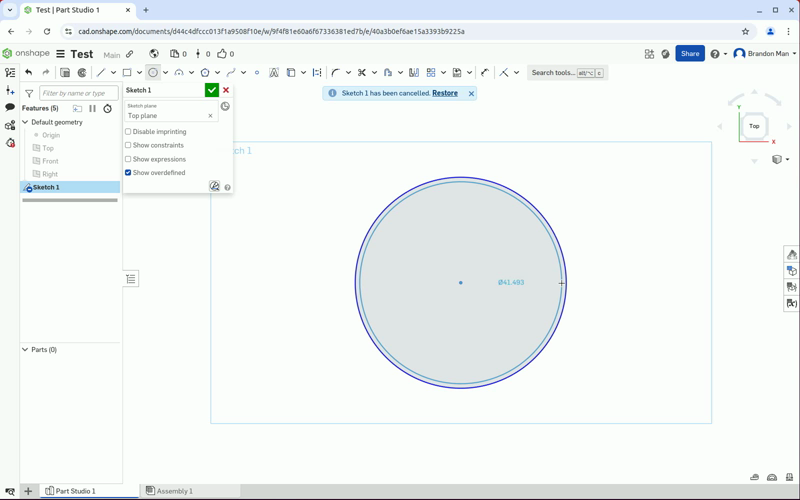
scroll(6)
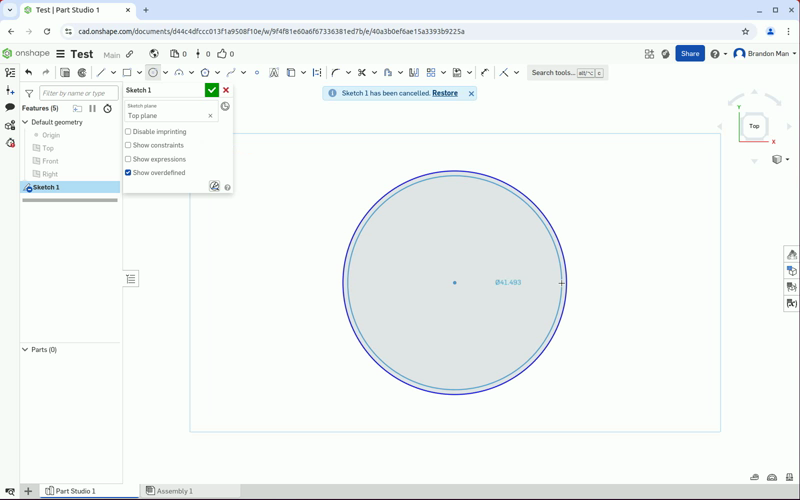
scroll(6)
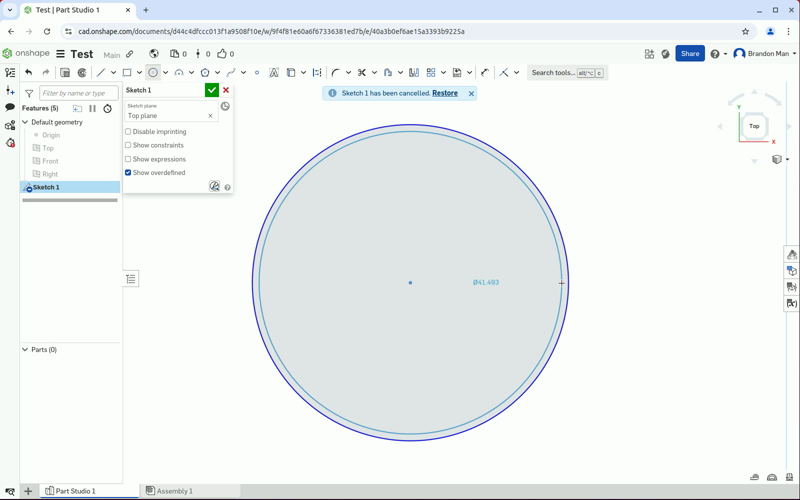
scroll(6)
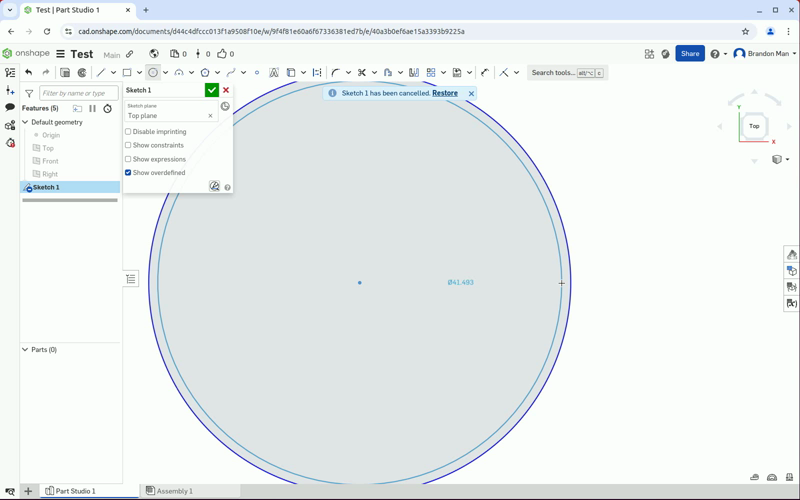
scroll(6)
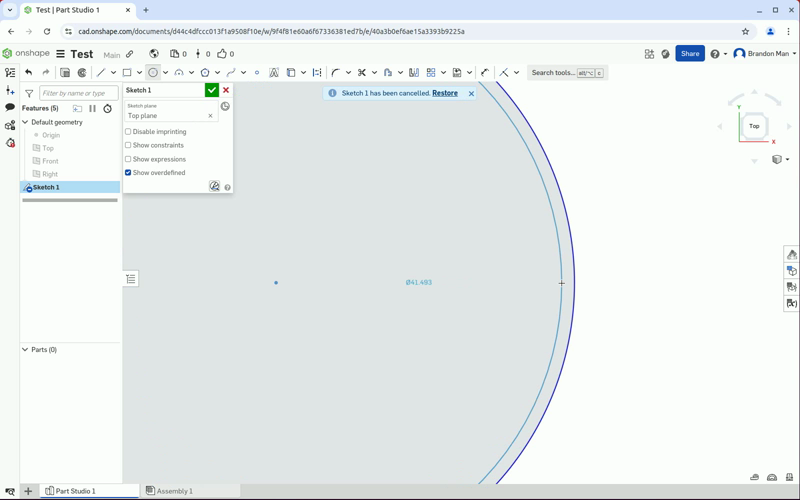
scroll(6)
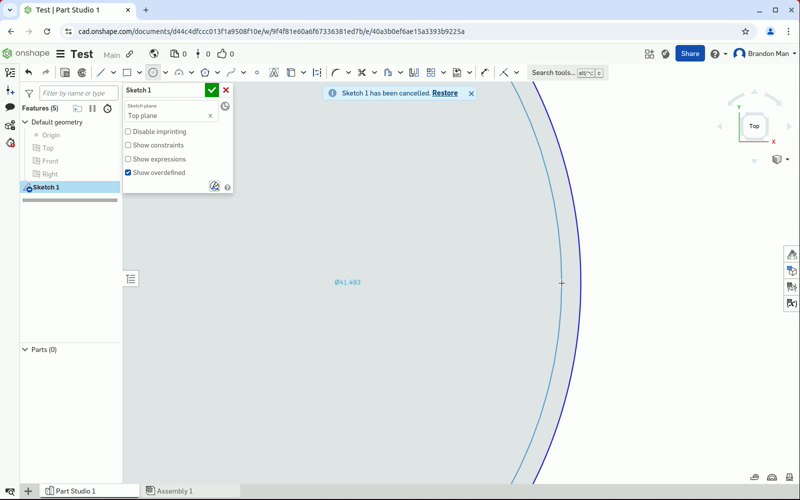
scroll(6)
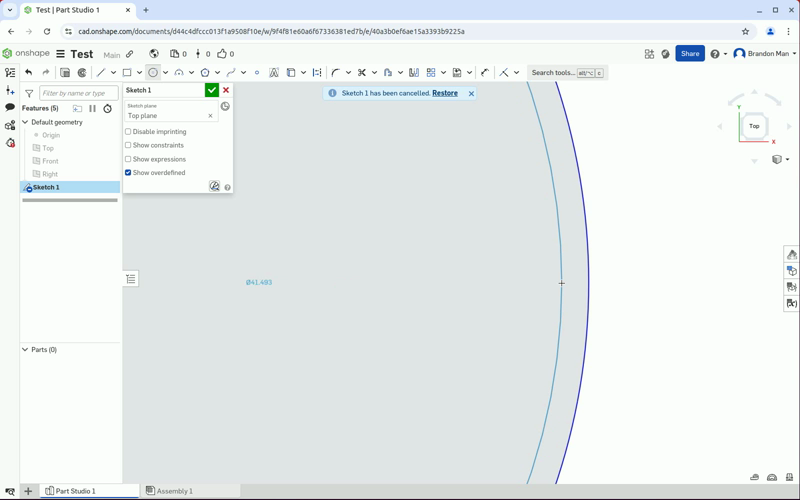
scroll(6)
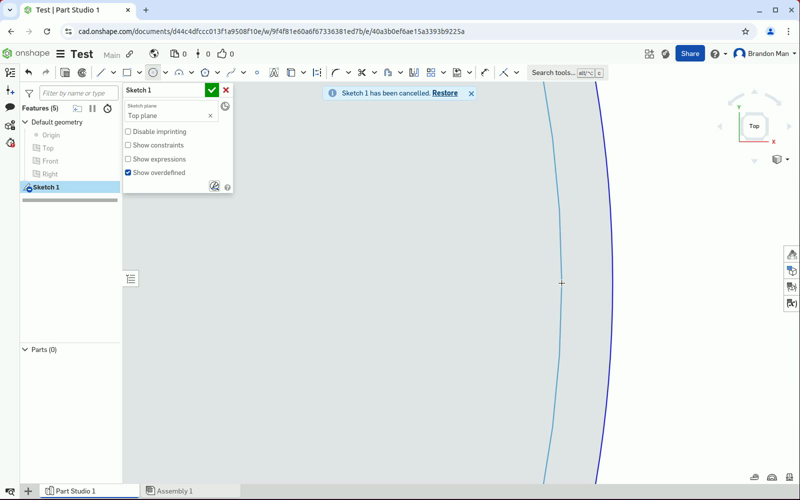
click(561, 282)
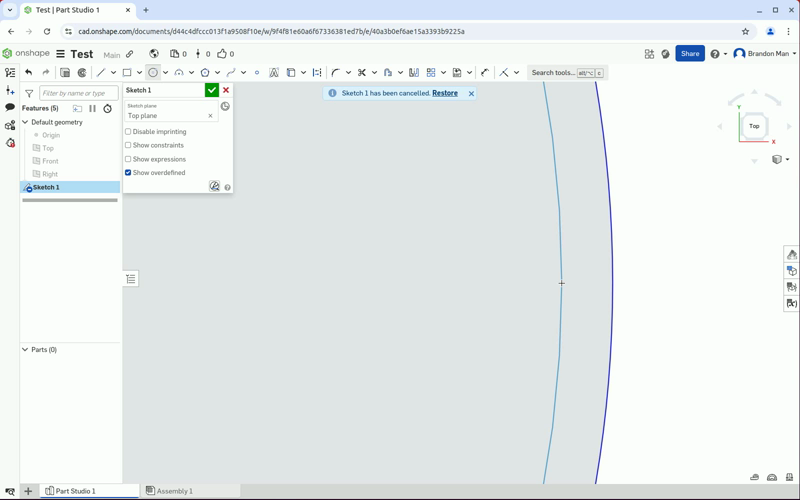
scroll(-6)
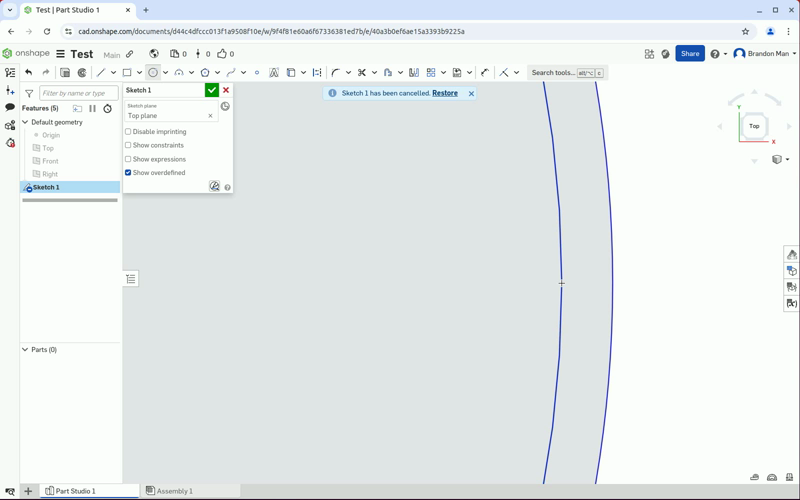
scroll(-6)
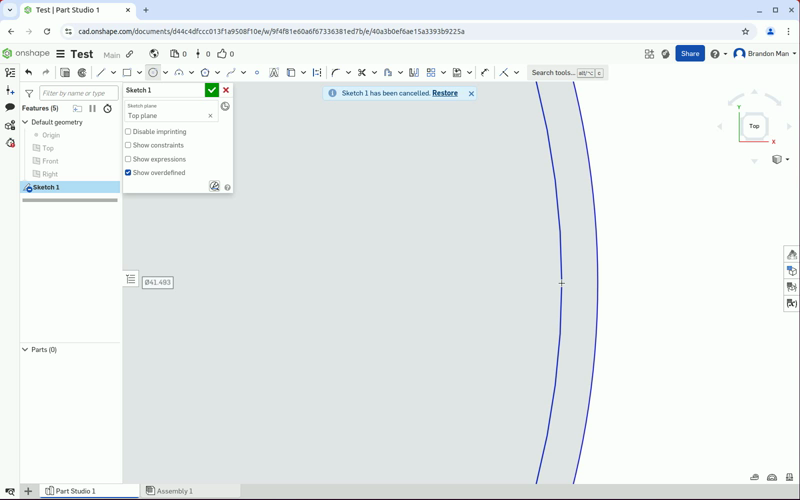
scroll(-6)
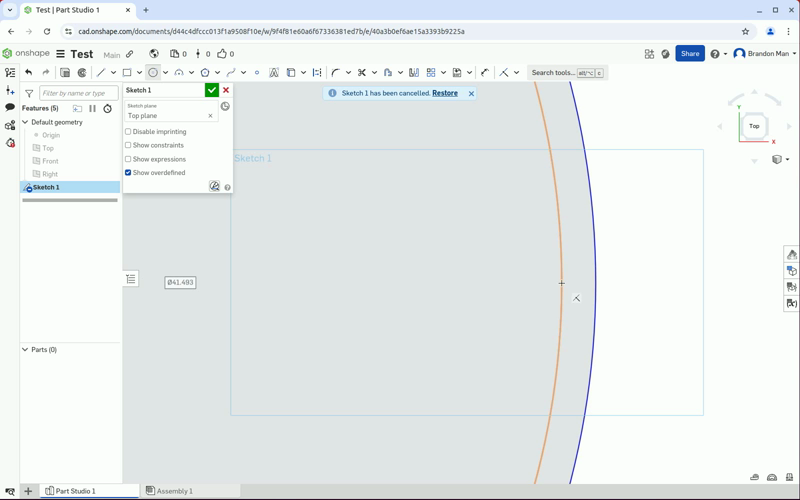
scroll(-6)
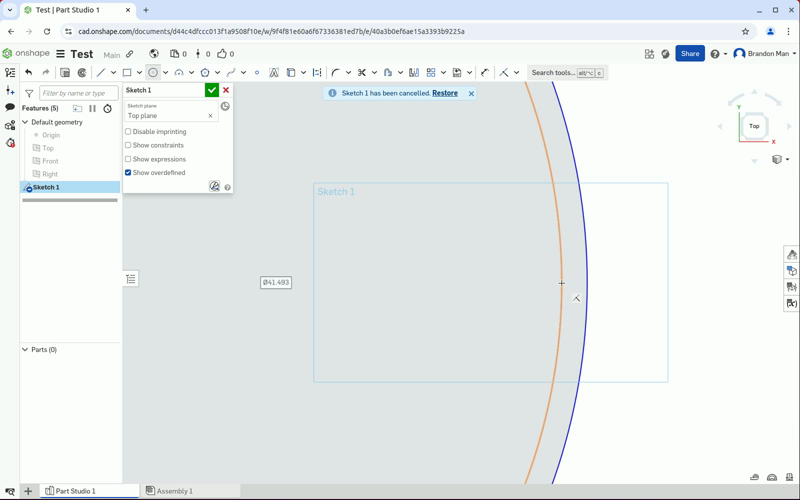
scroll(-6)
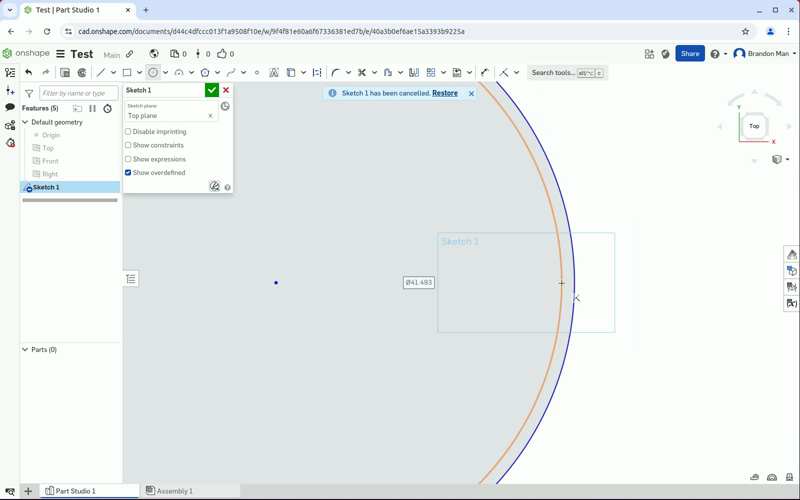
scroll(-6)
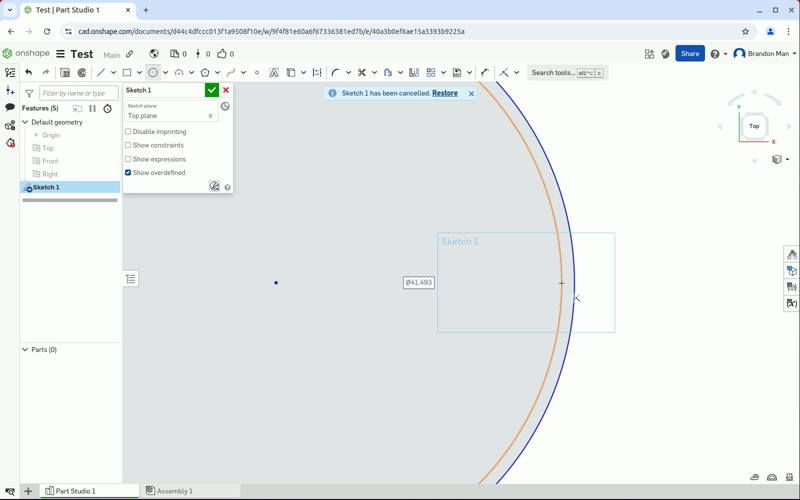
scroll(-6)
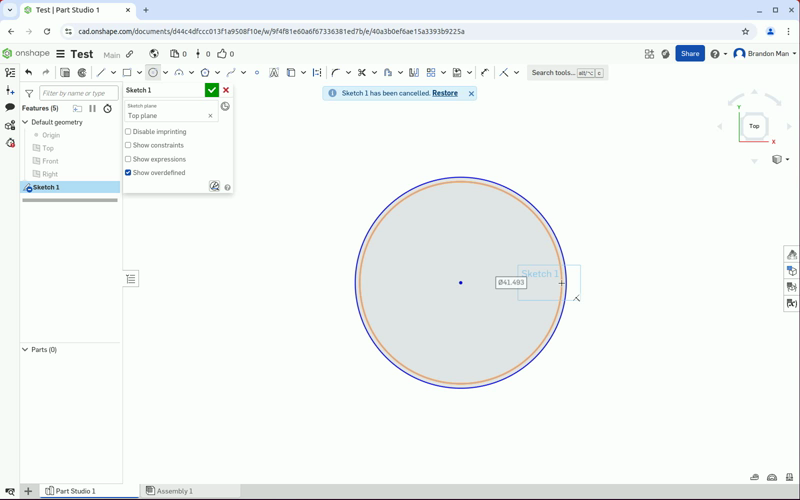
key(esc)
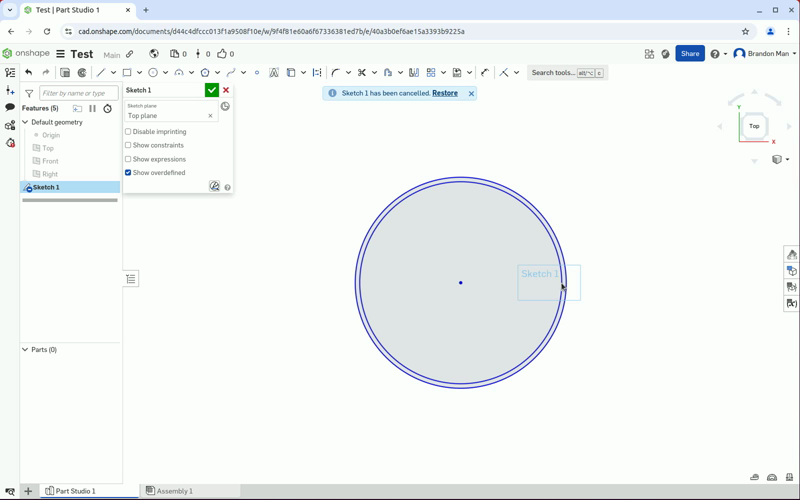
mouse_move(557, 245)
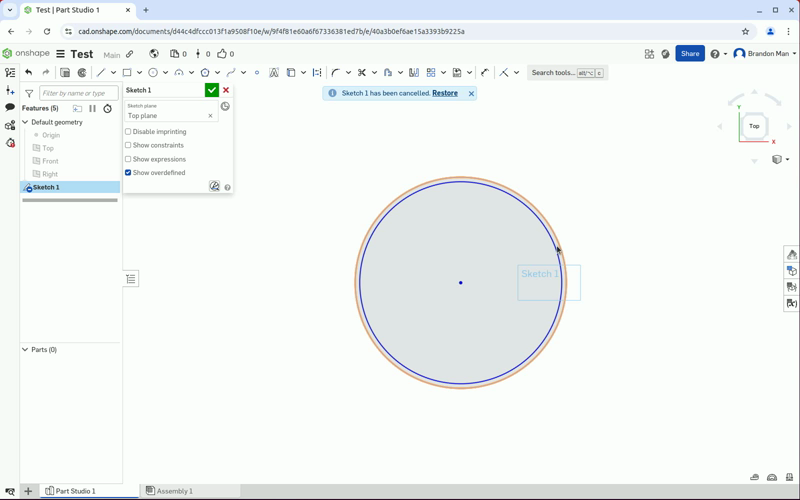
click(557, 245)
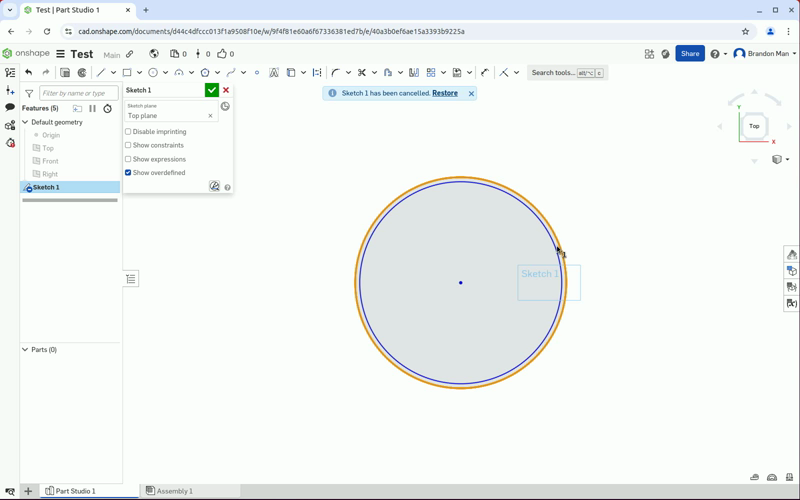
mouse_move(73, 352)
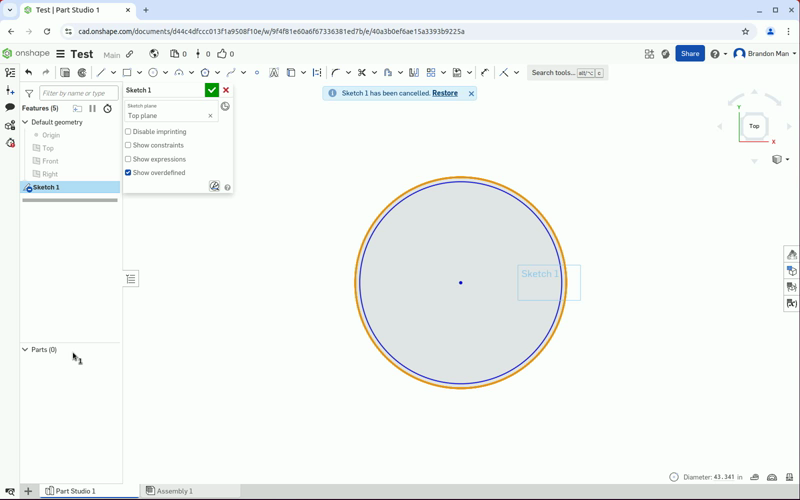
key(shift+y)
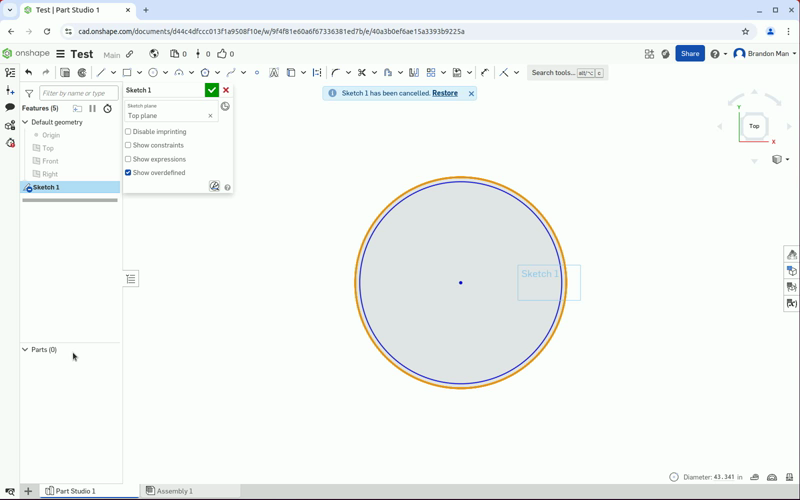
key(shift+e)
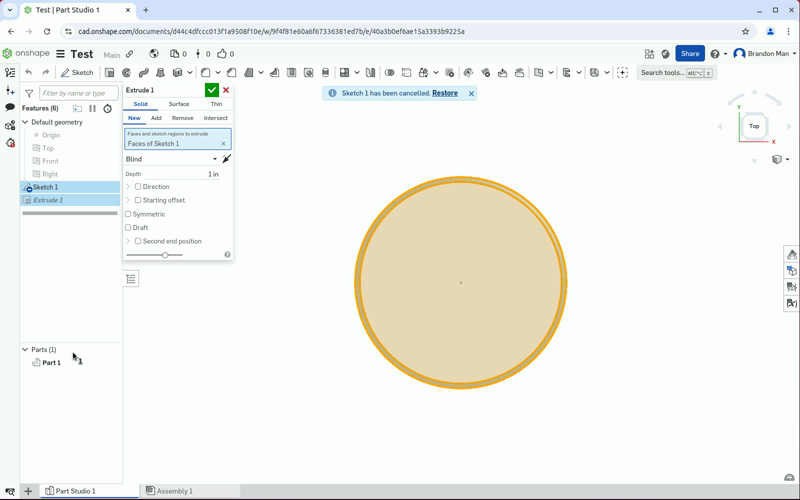
mouse_move(143, 106)
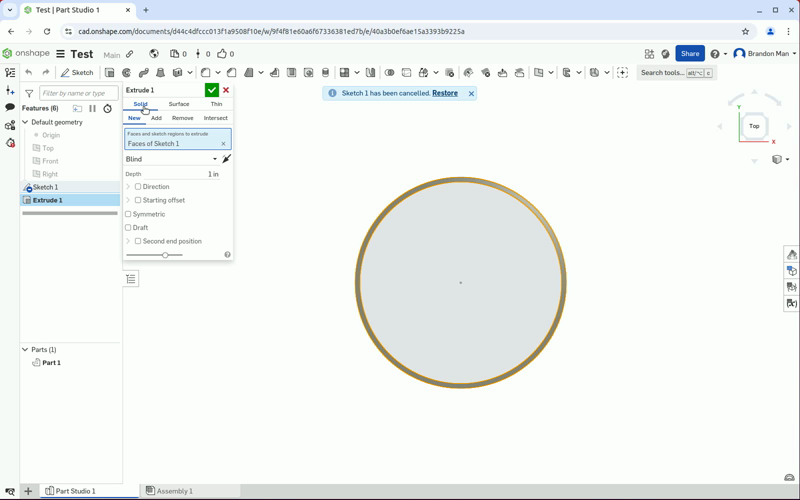
click(143, 106)
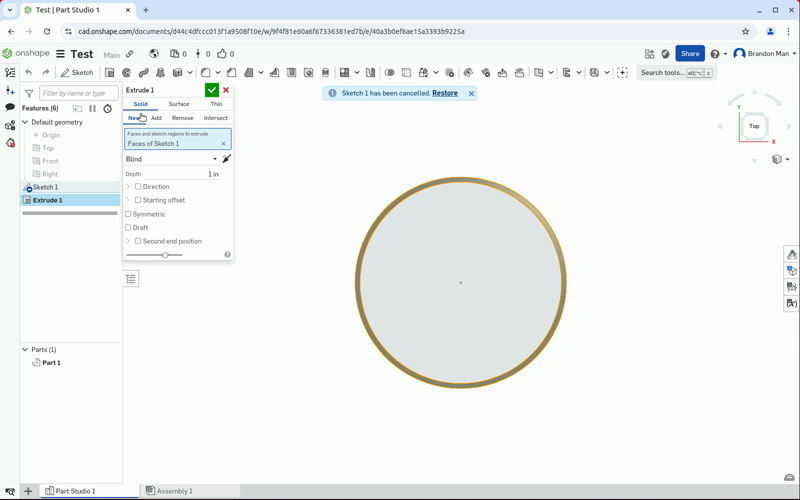
mouse_move(137, 120)
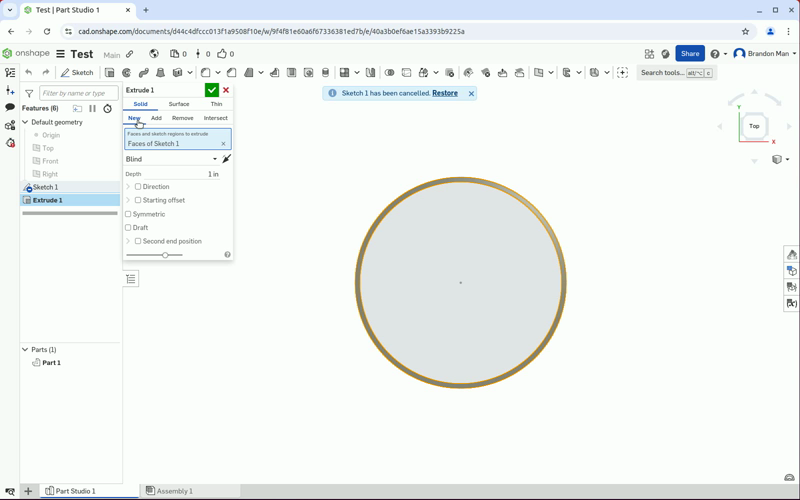
click(137, 120)
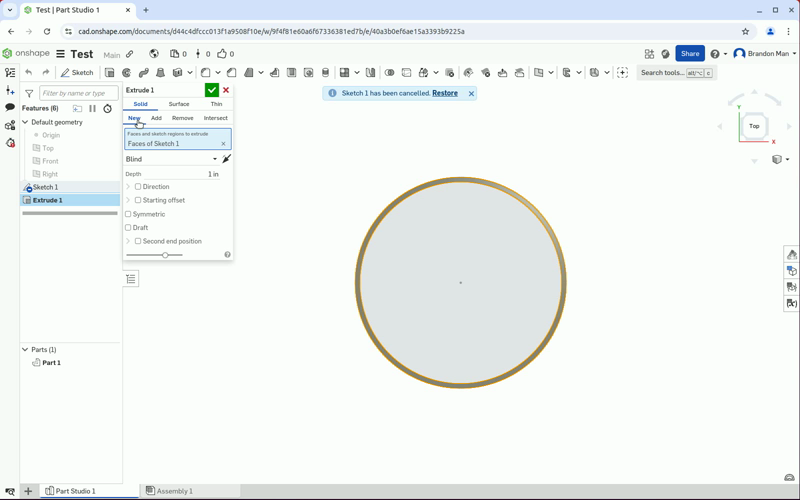
key(tab, 4)
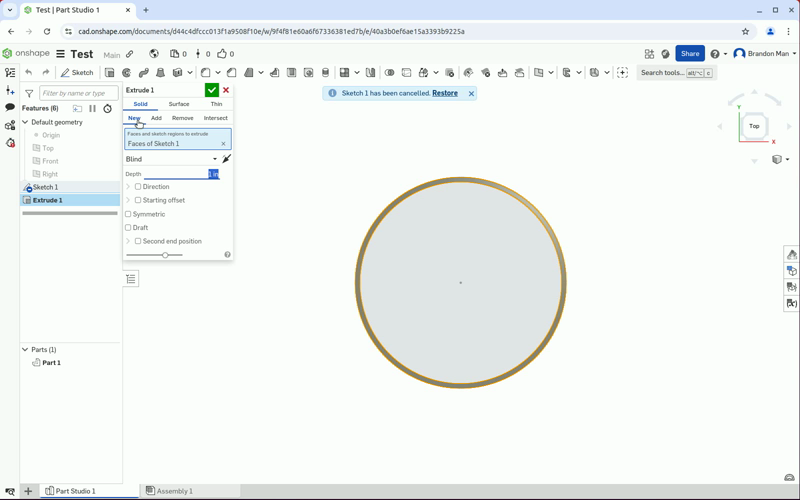
text(3.851)
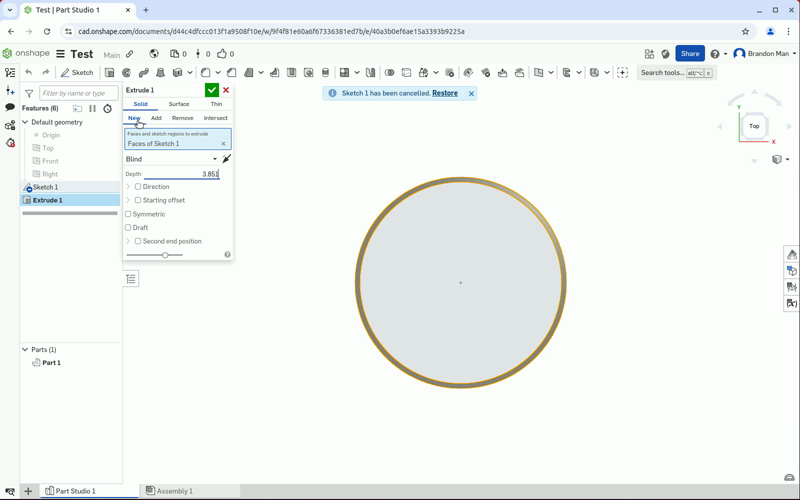
key(enter)
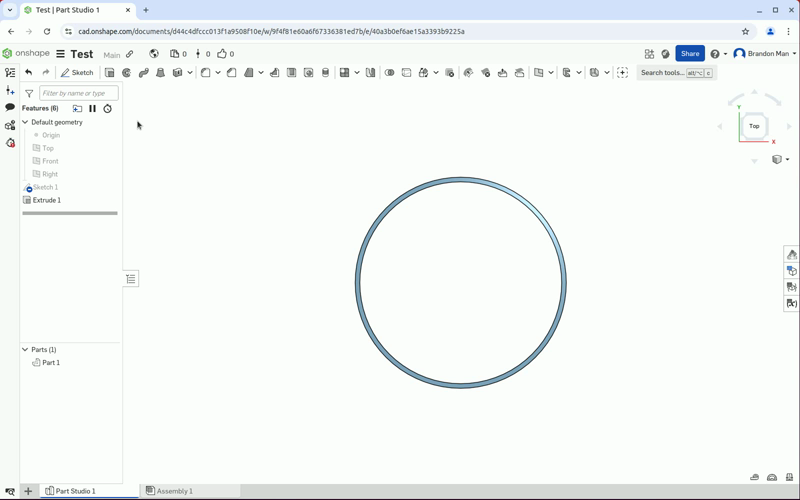
key(shift+h)
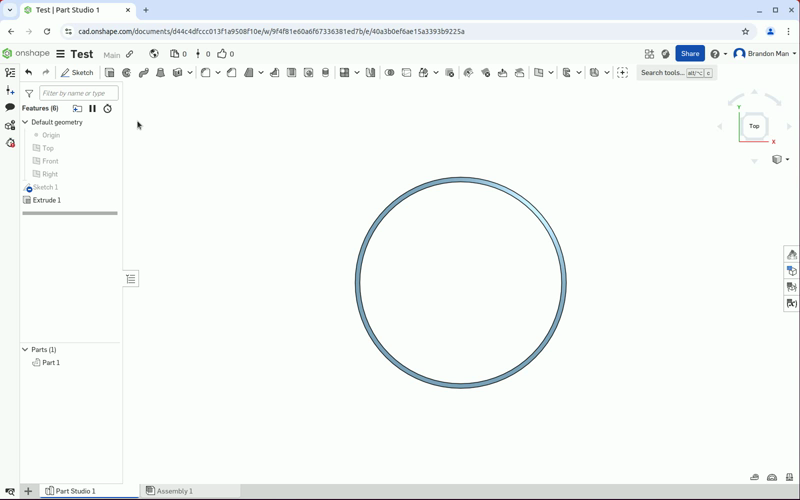
key(shift+h)
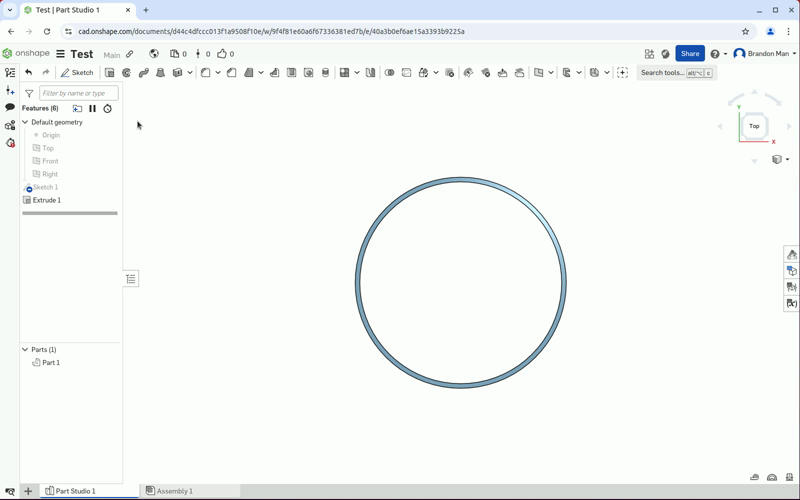
mouse_move(73, 189)
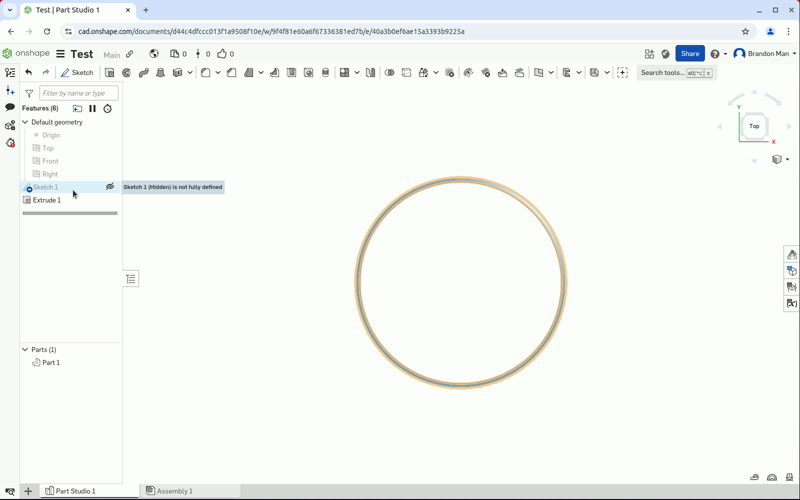
click(73, 189)
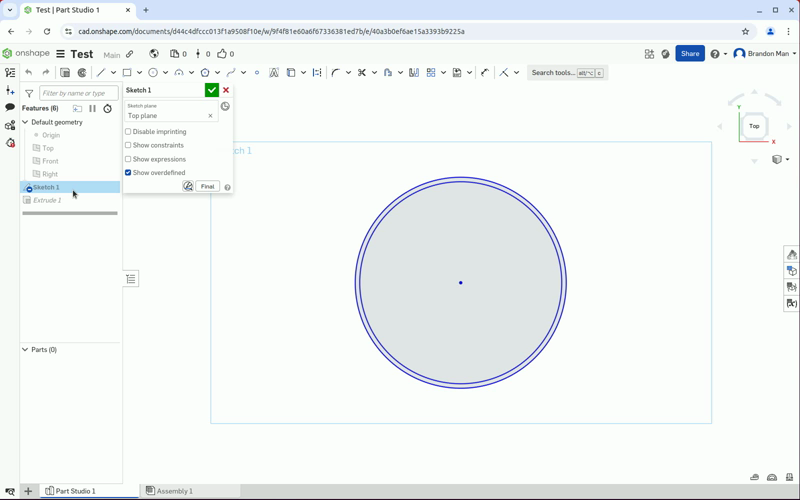
mouse_move(229, 92)
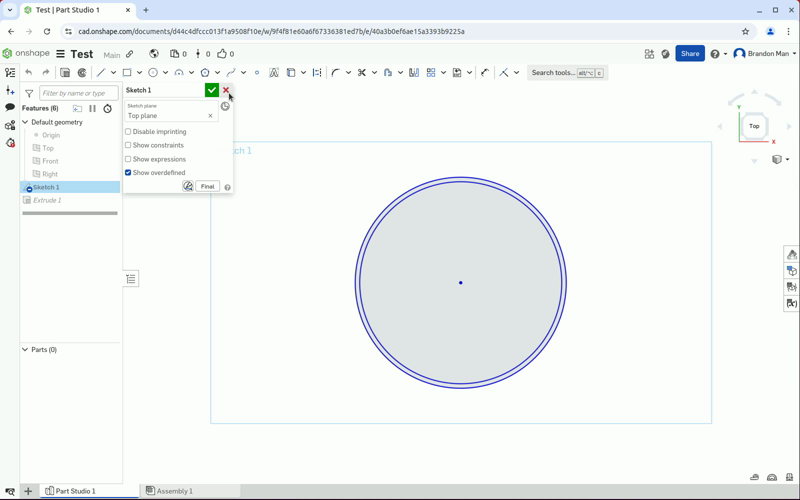
click(229, 92)
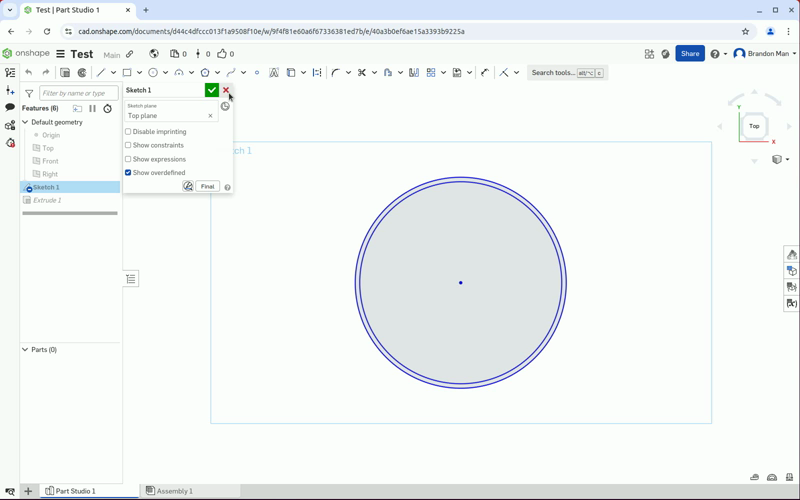
key(shift+s)
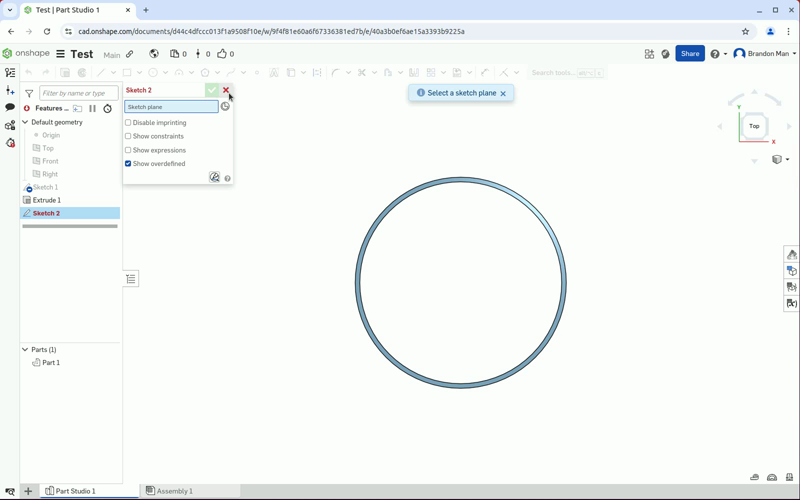
mouse_move(73, 150)
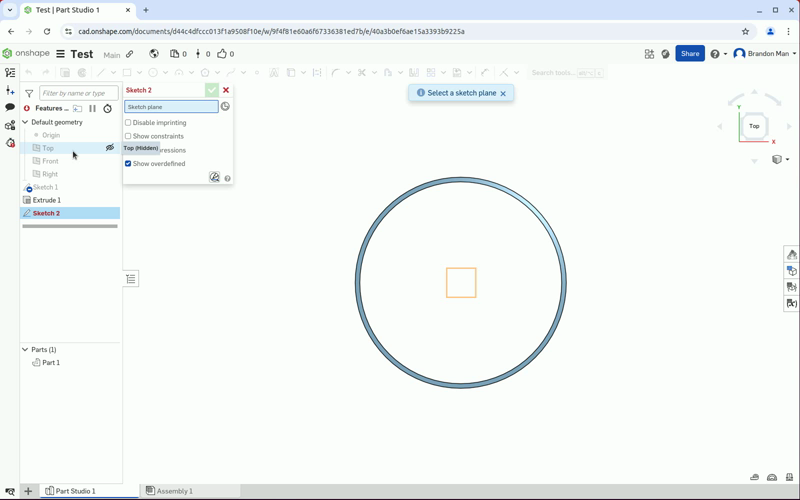
click(73, 150)
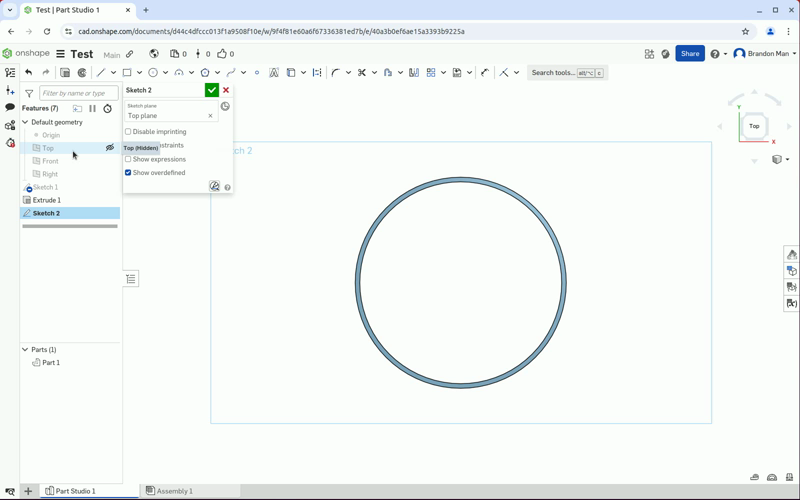
mouse_move(73, 352)
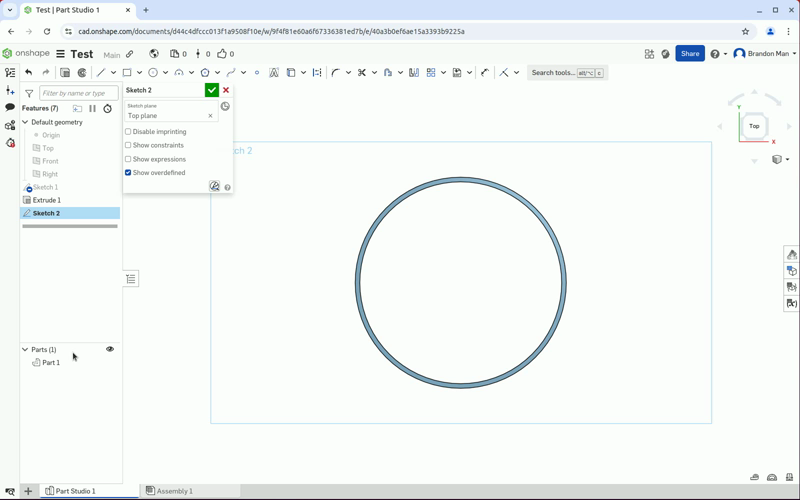
key(y)
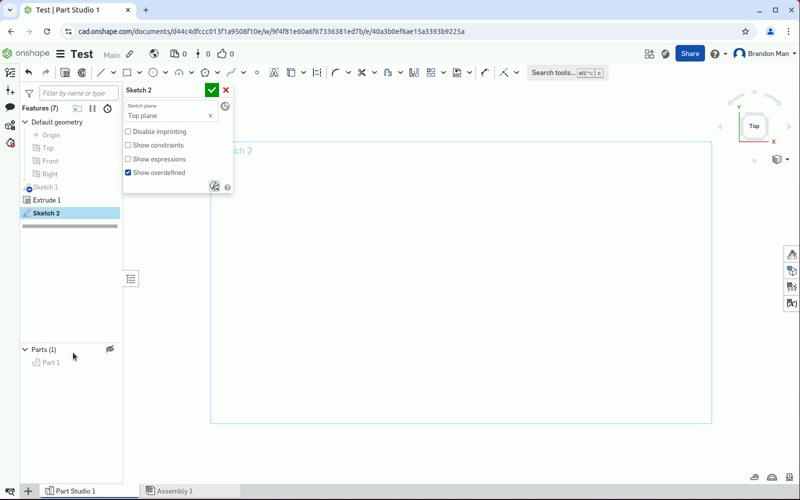
key(c)
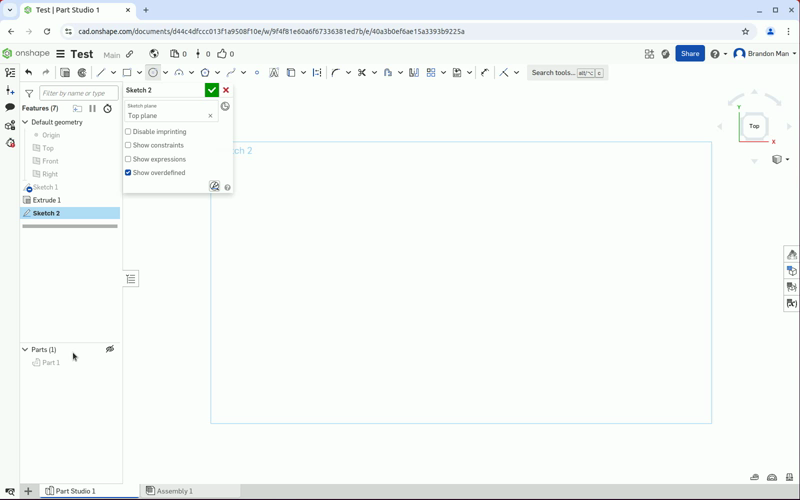
key_down(shift)
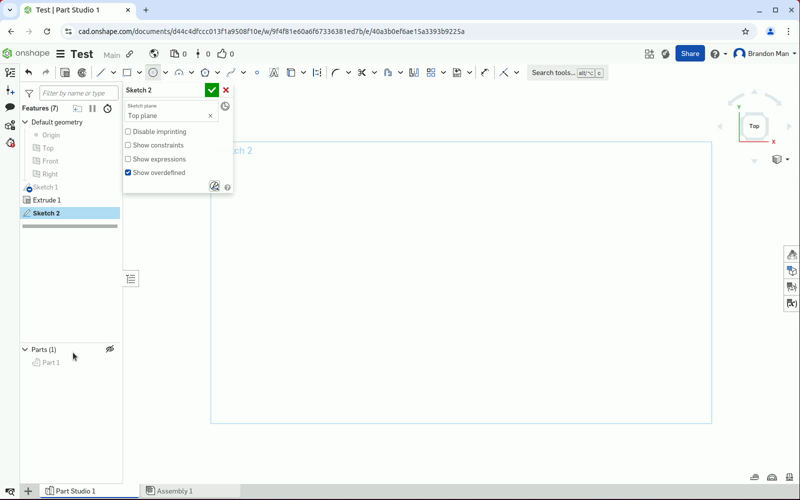
mouse_move(569, 282)
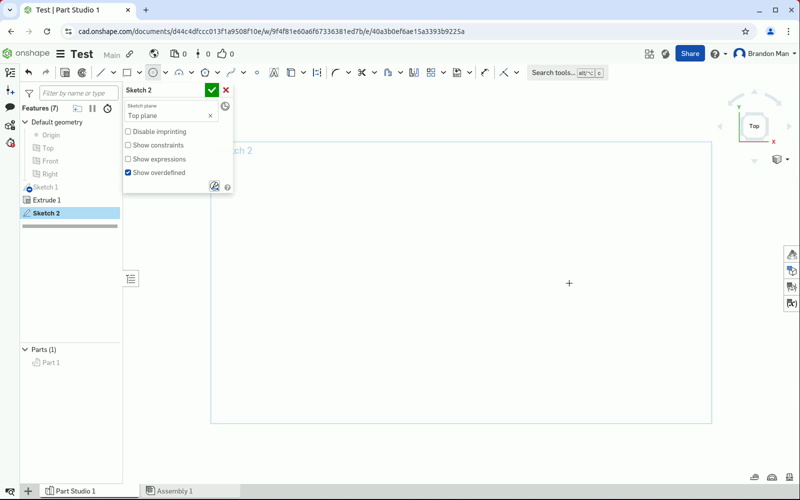
click(569, 282)
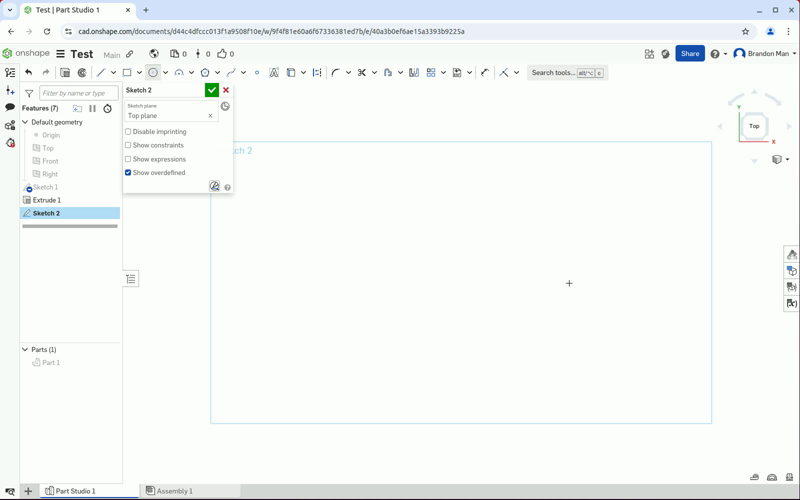
key_up(shift)
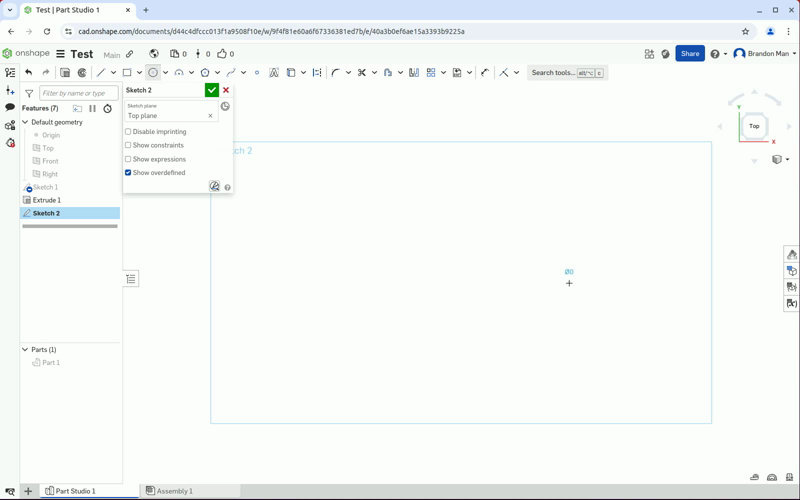
mouse_move(574, 282)
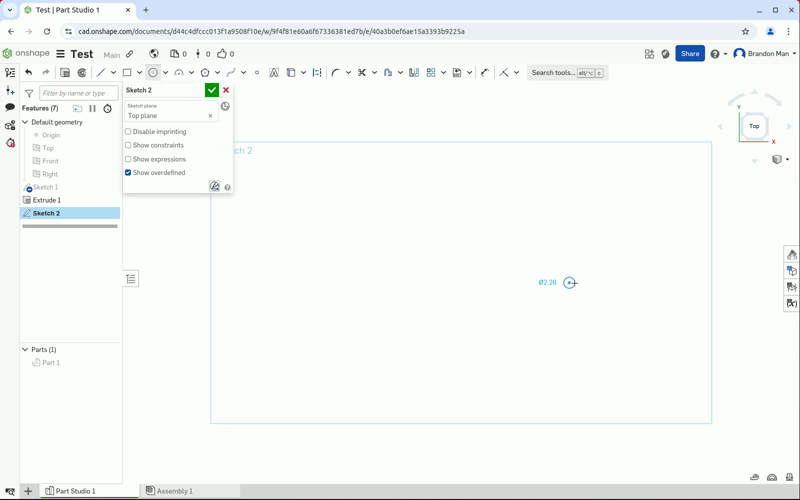
click(574, 282)
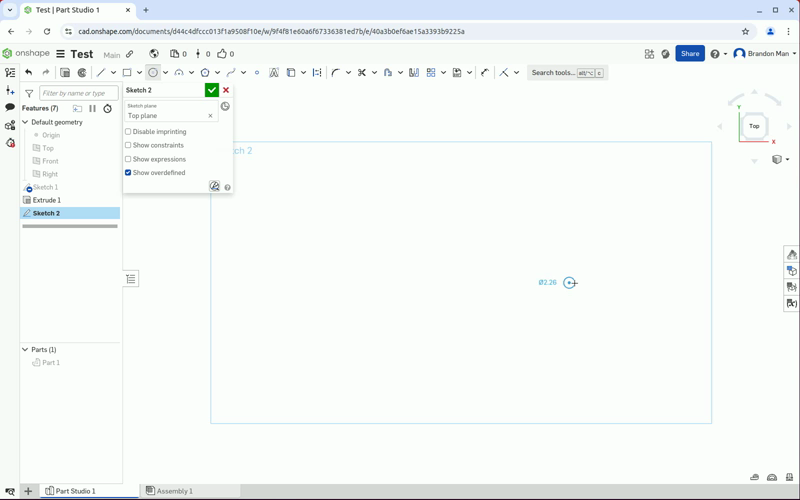
key(esc)
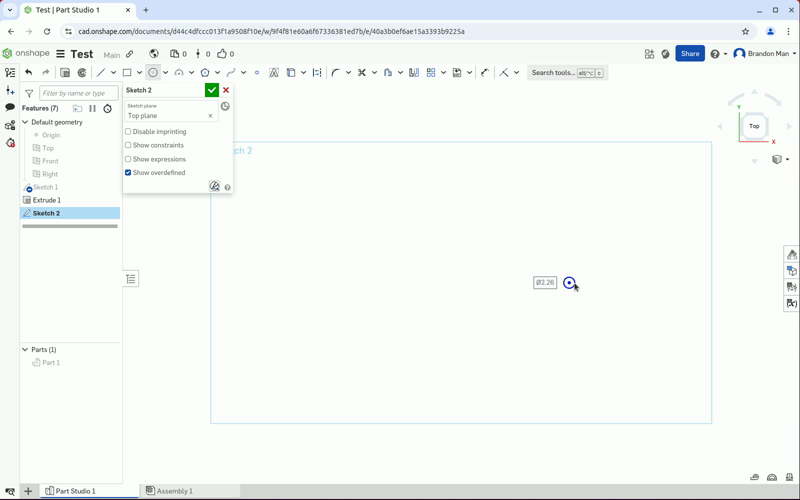
key(c)
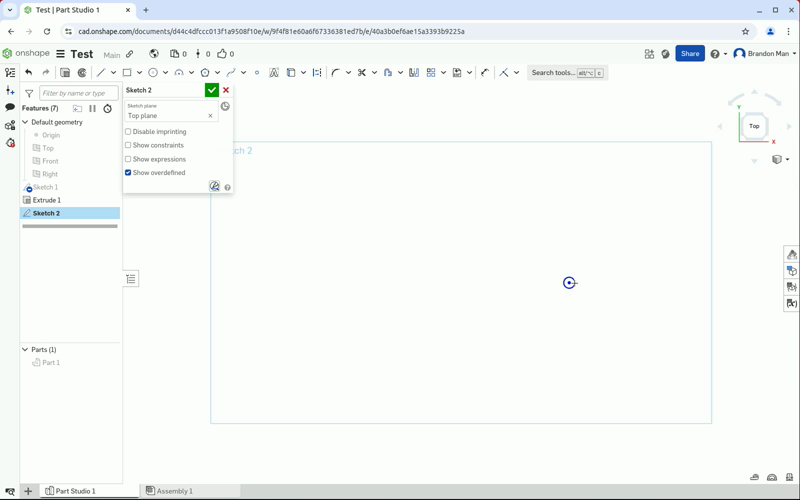
key_down(shift)
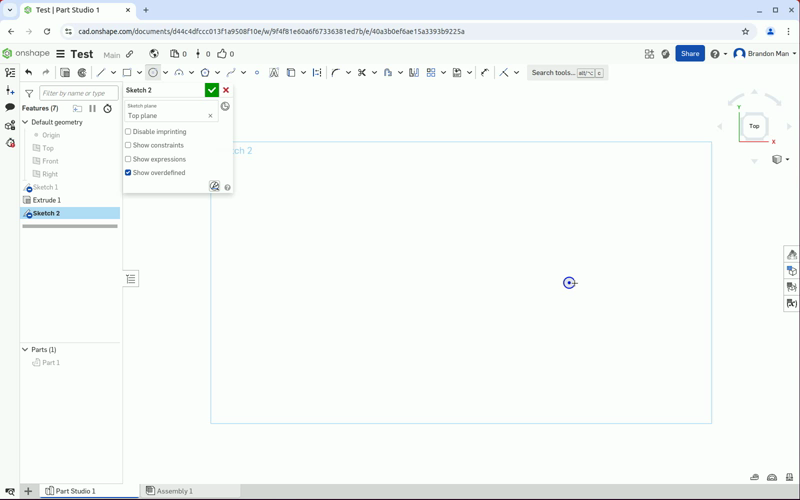
mouse_move(569, 282)
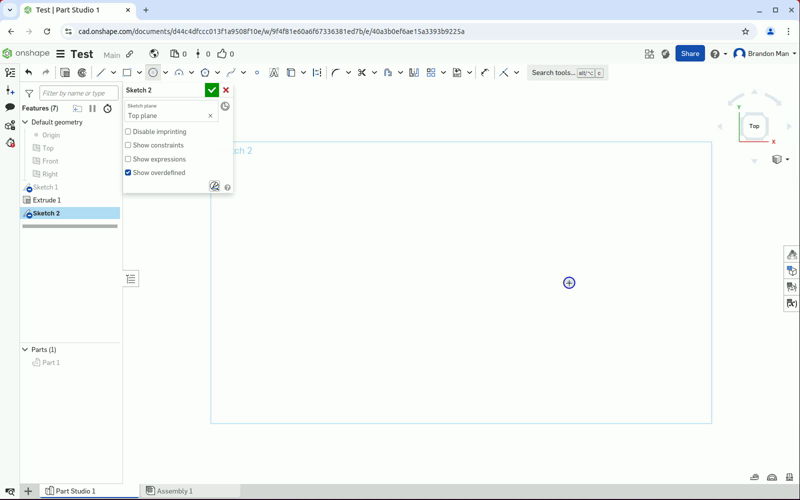
click(569, 282)
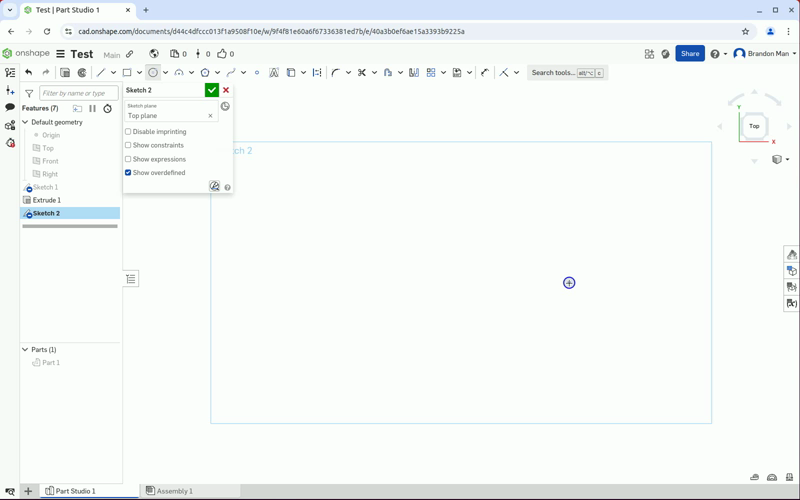
key_up(shift)
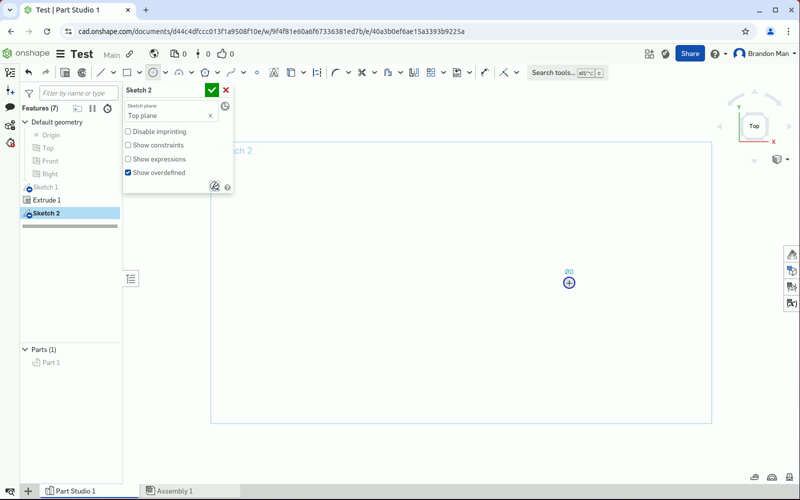
mouse_move(572, 282)
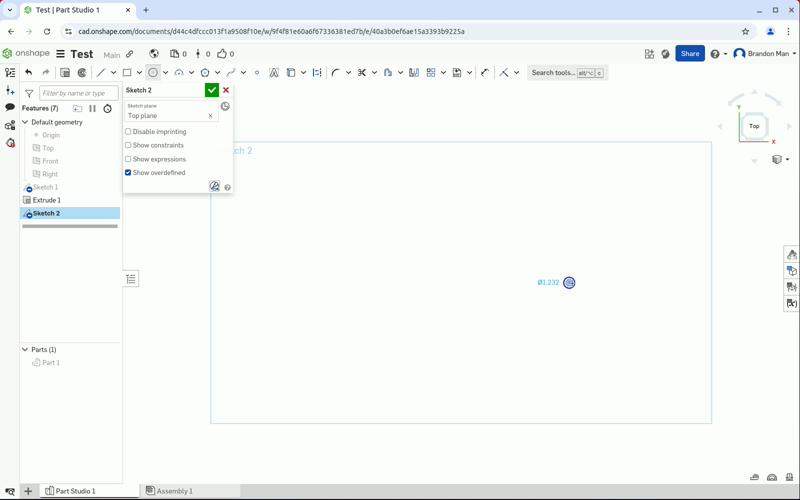
scroll(6)
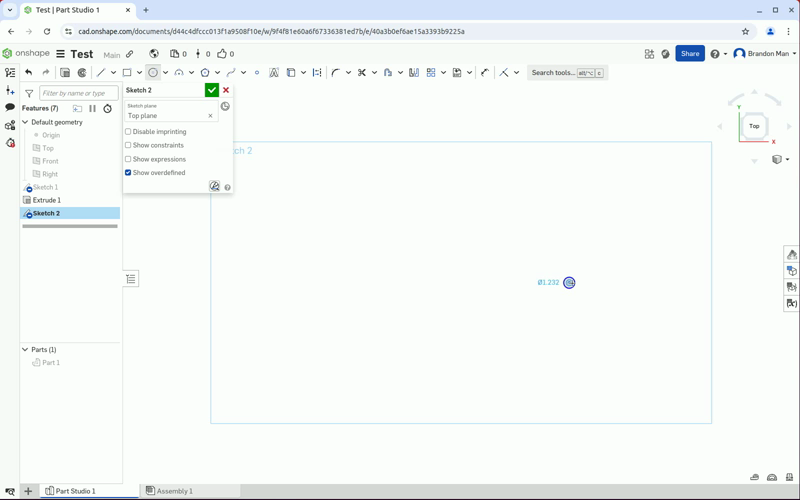
scroll(6)
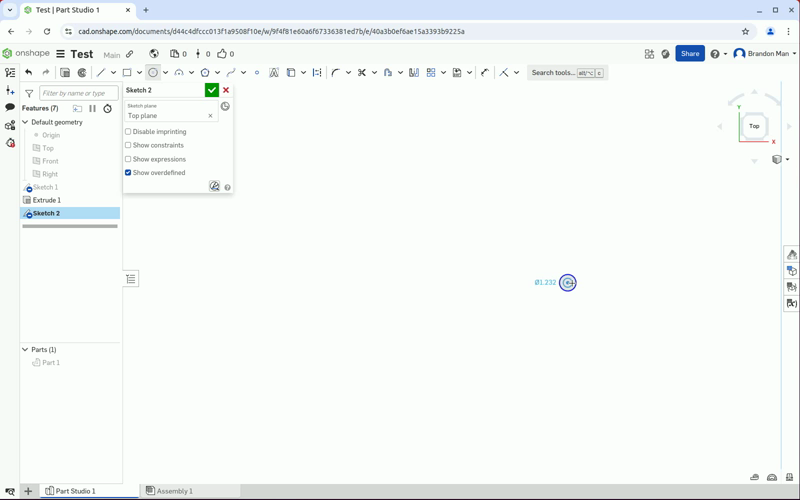
scroll(6)
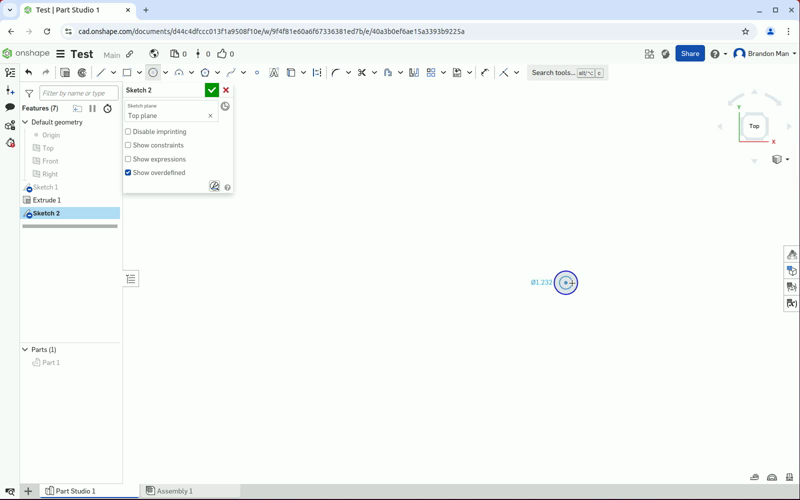
scroll(6)
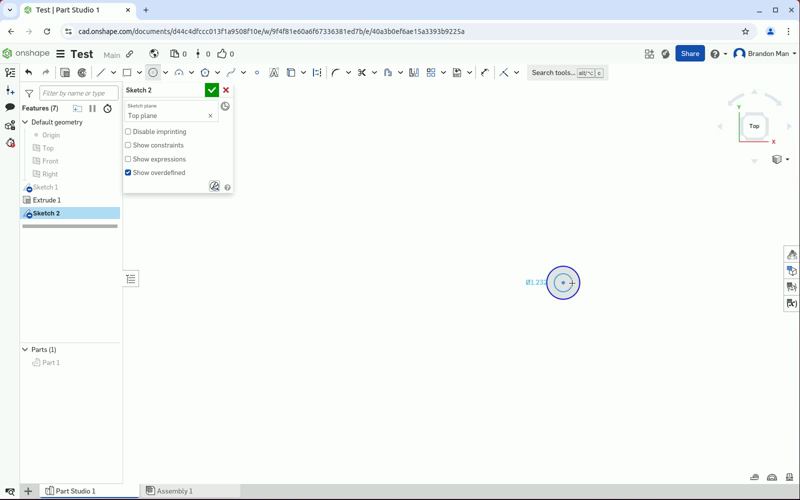
scroll(6)
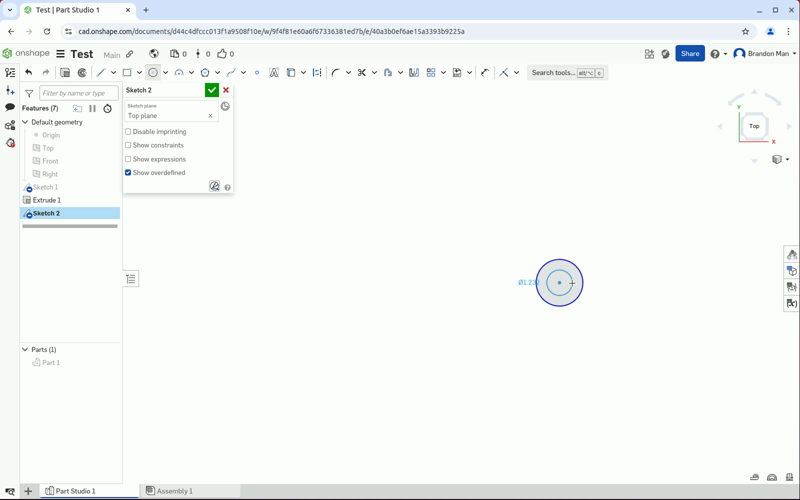
scroll(6)
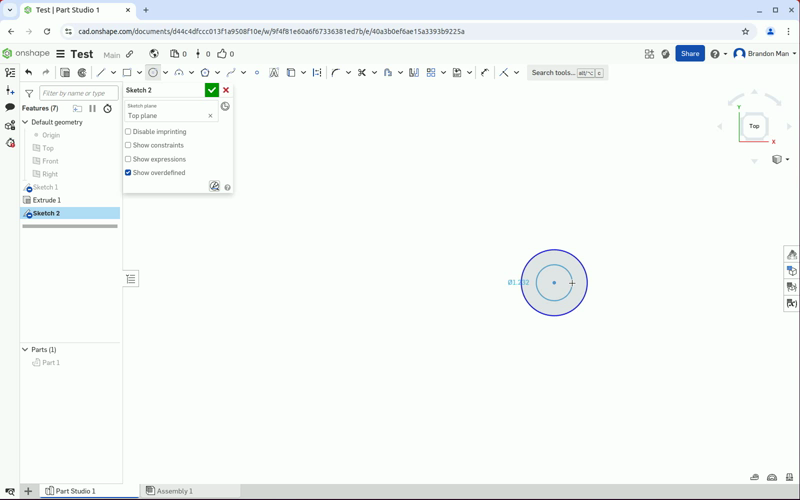
scroll(6)
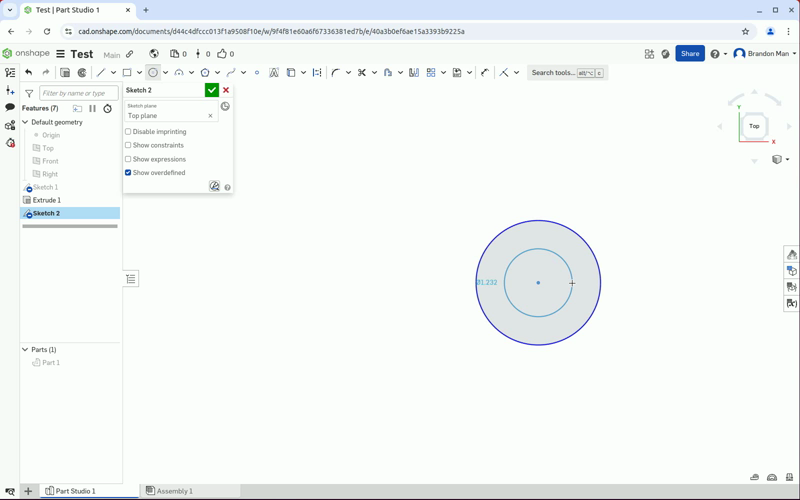
click(572, 282)
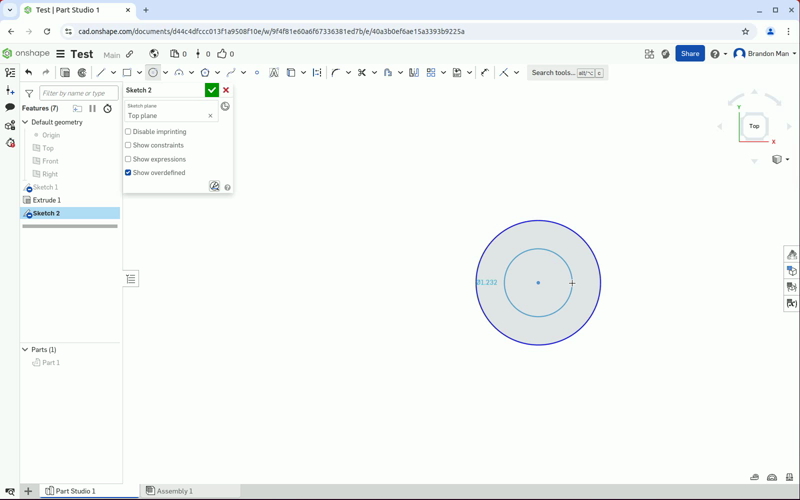
scroll(-6)
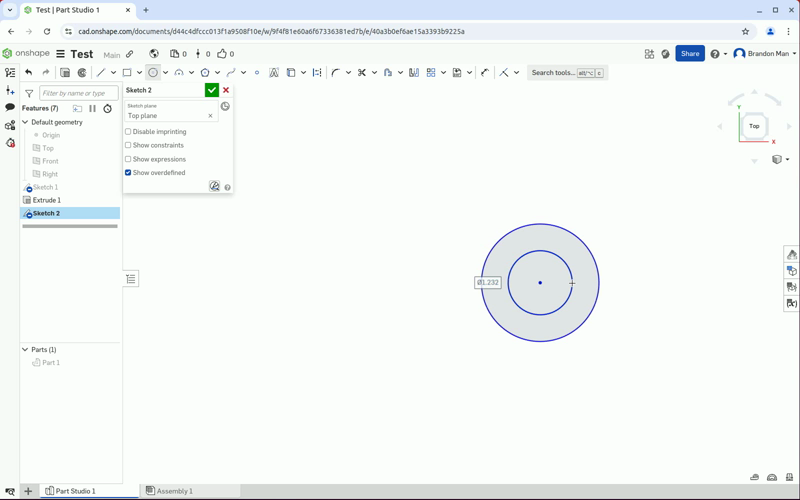
scroll(-6)
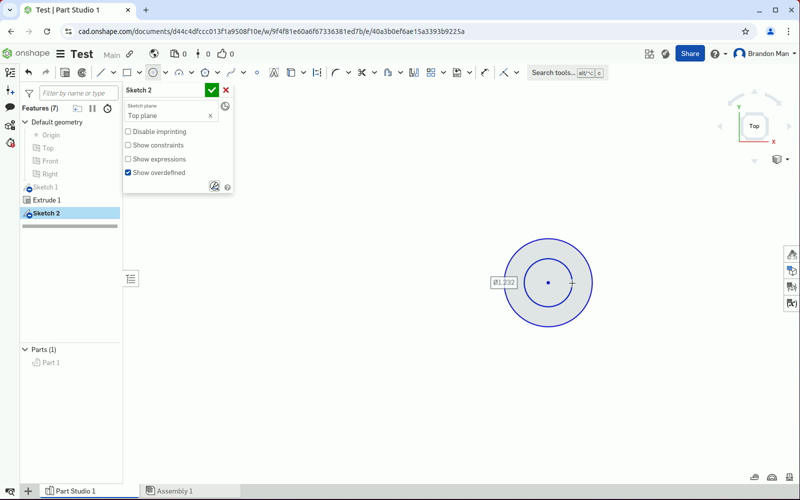
scroll(-6)
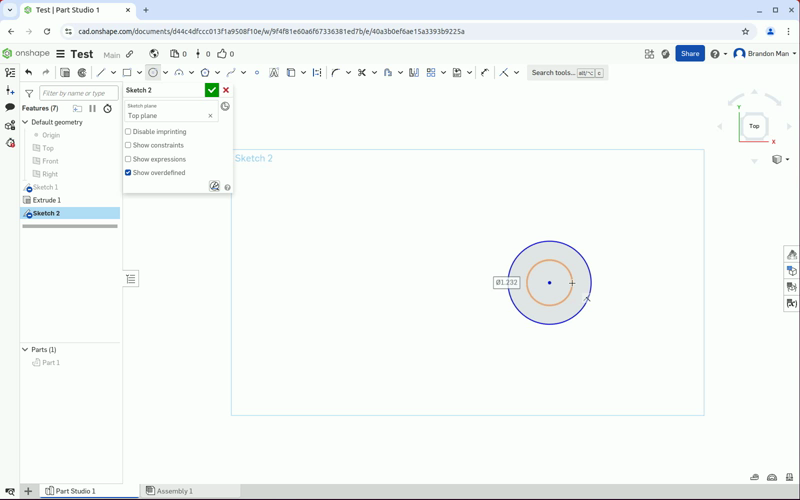
scroll(-6)
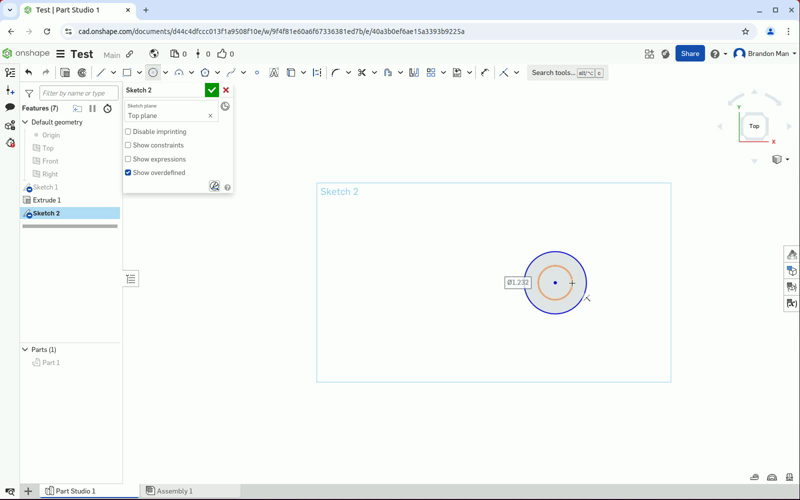
scroll(-6)
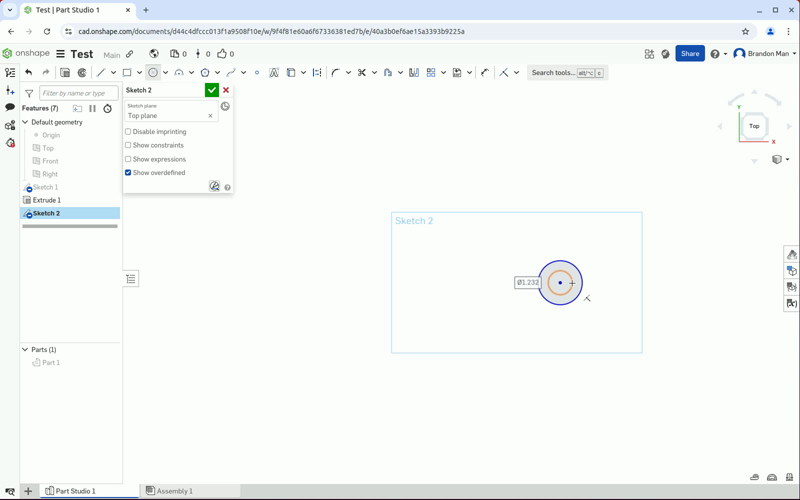
scroll(-6)
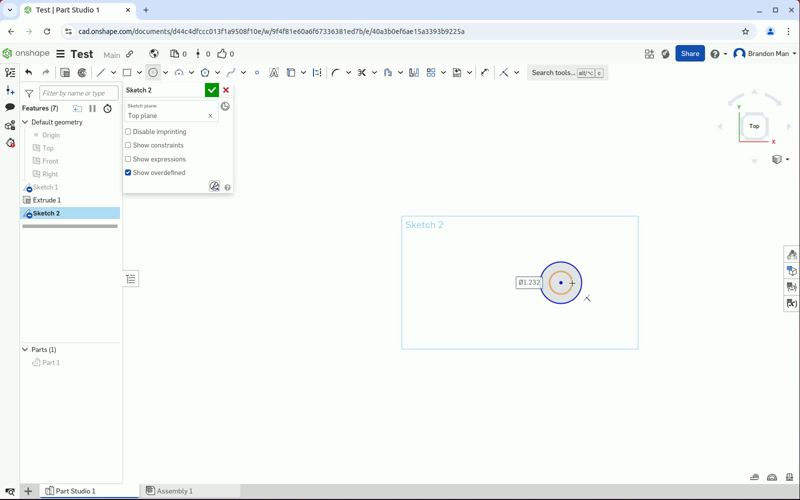
scroll(-6)
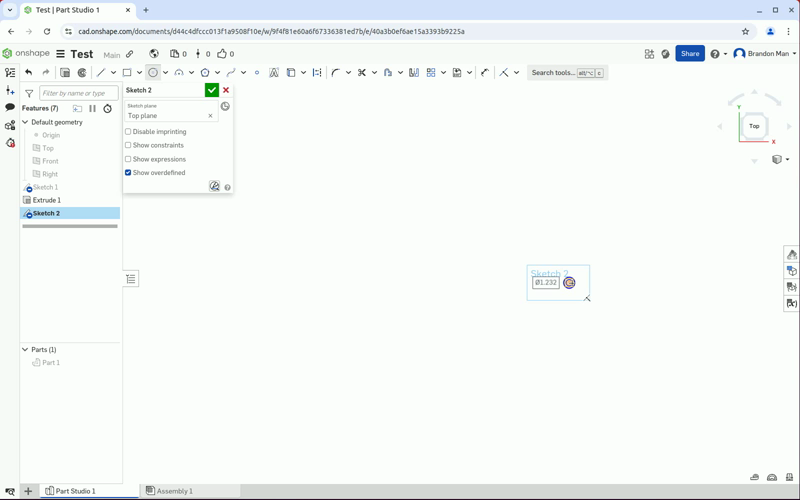
key(esc)
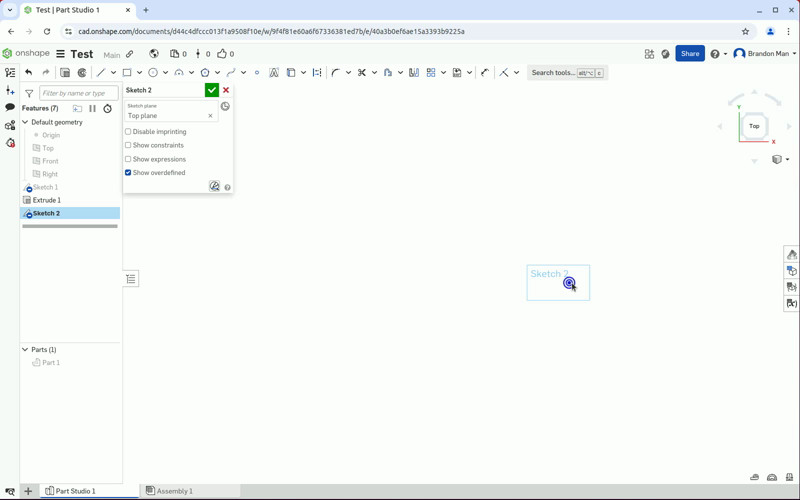
mouse_move(565, 283)
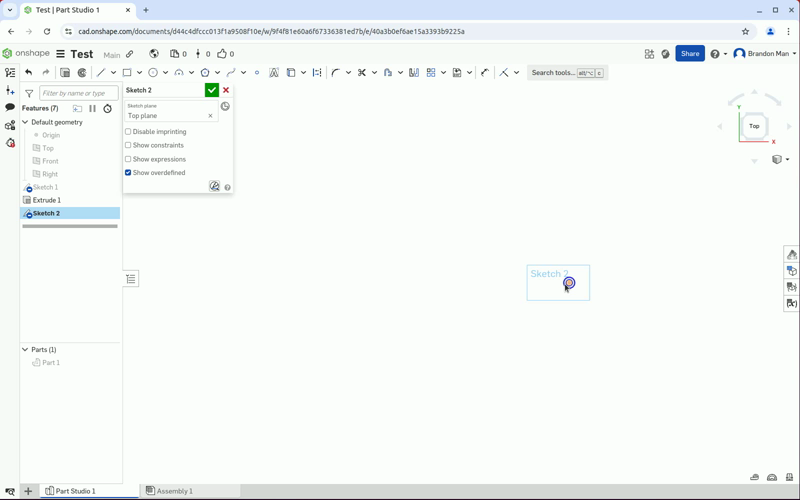
scroll(6)
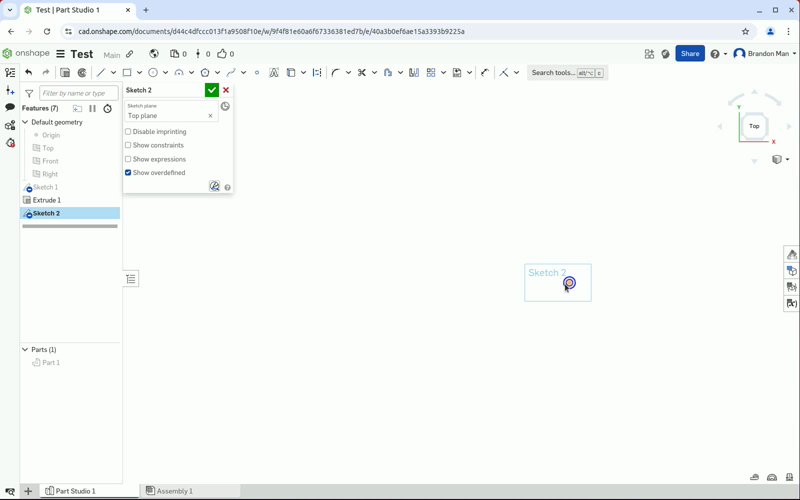
scroll(6)
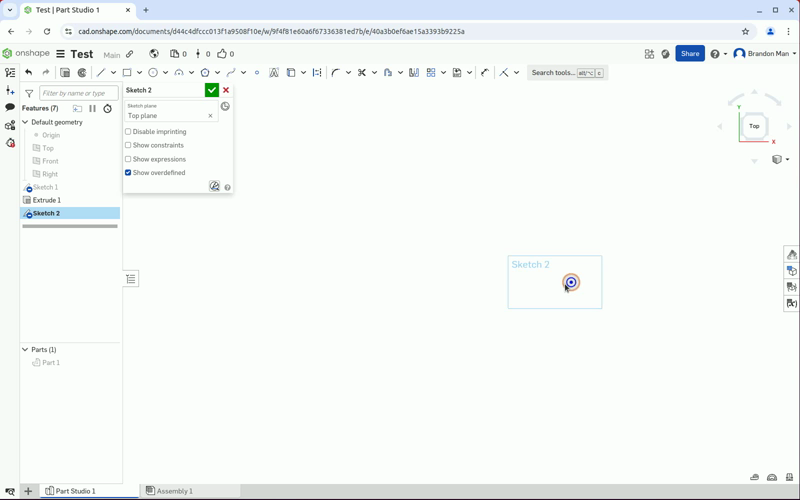
scroll(6)
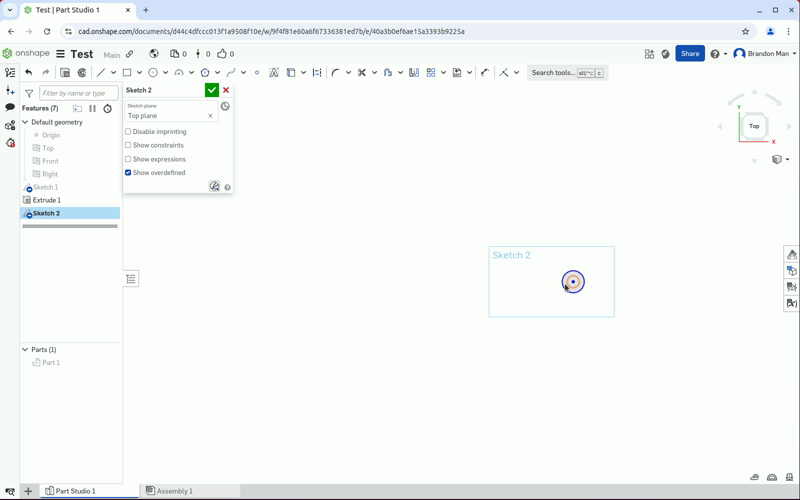
scroll(6)
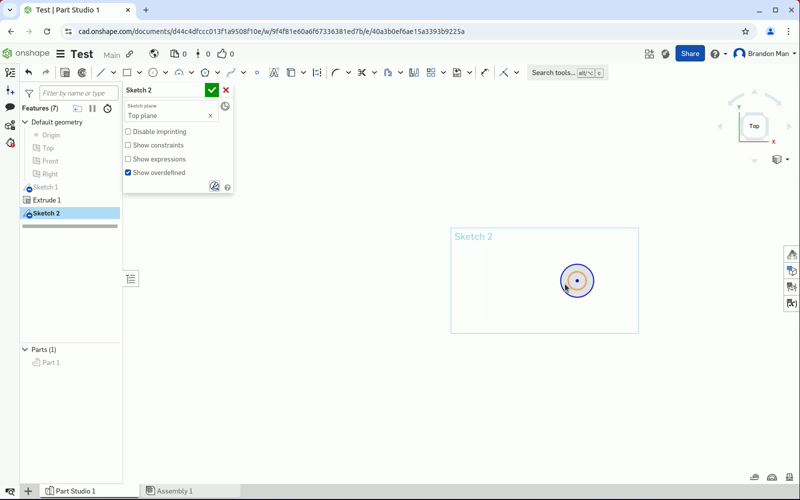
scroll(6)
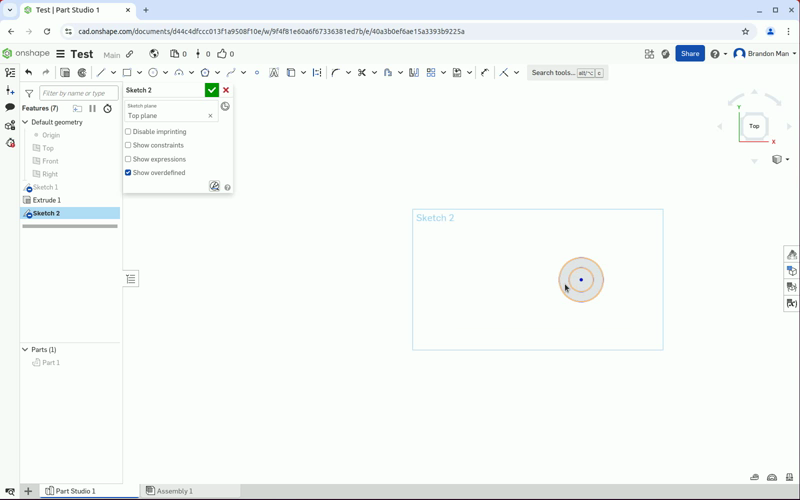
scroll(6)
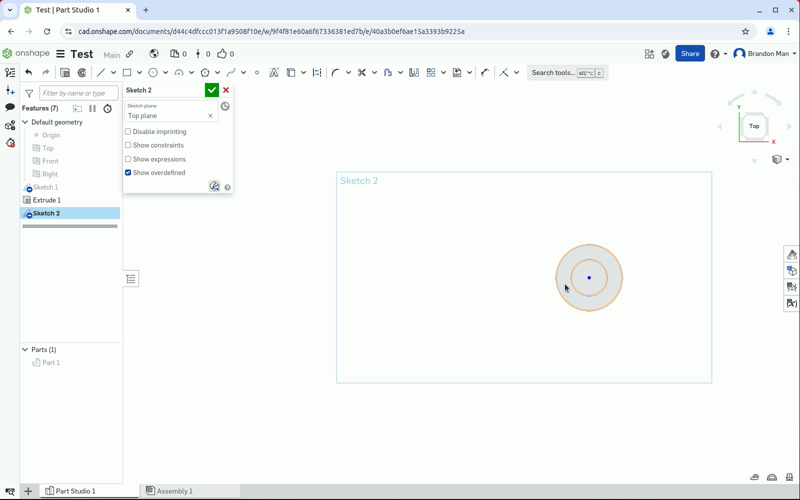
scroll(6)
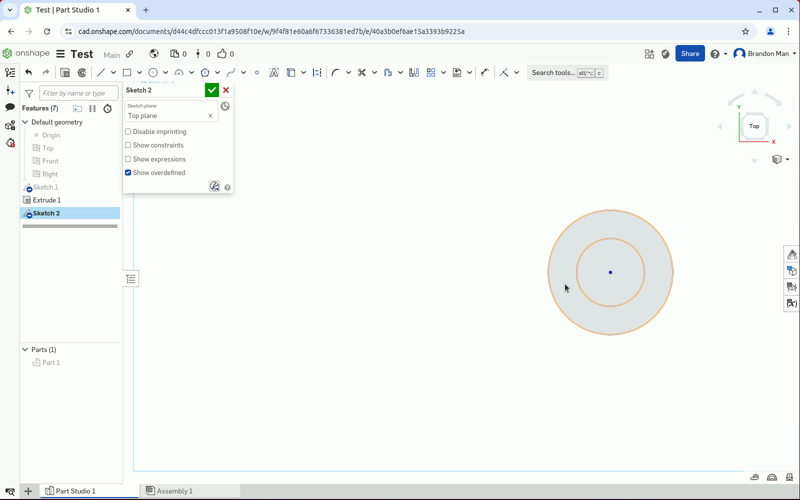
click(565, 283)
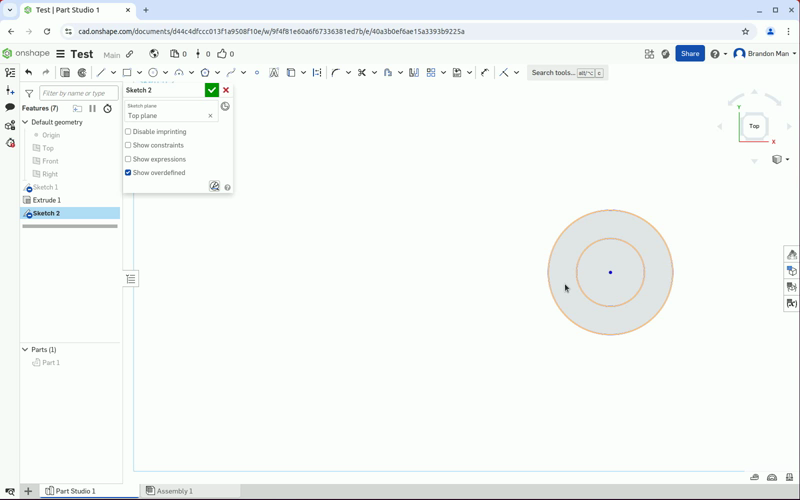
scroll(-6)
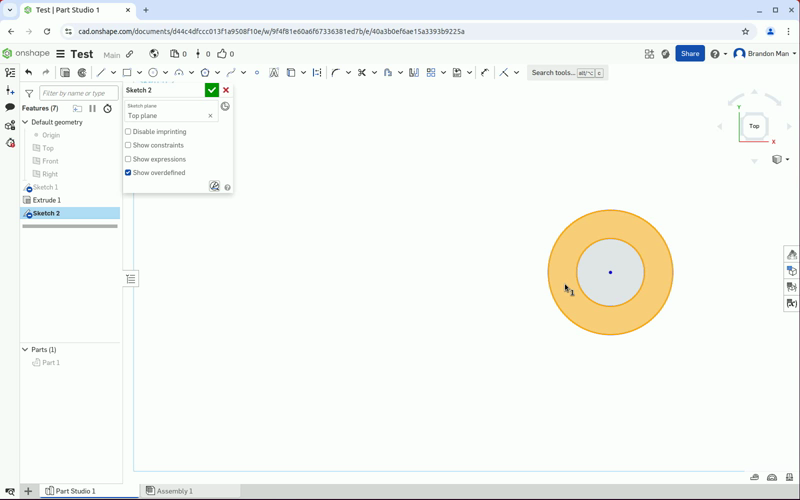
scroll(-6)
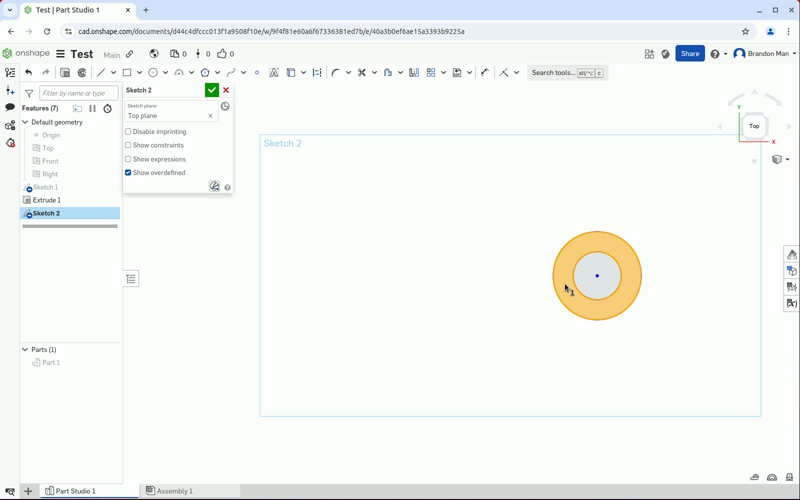
scroll(-6)
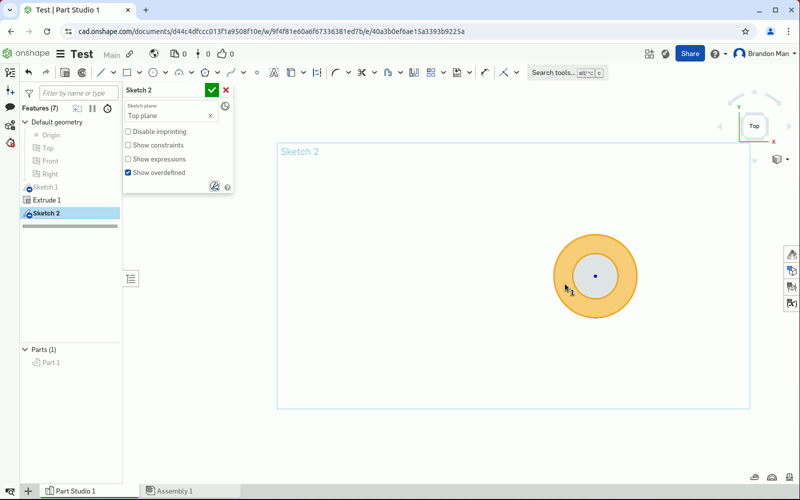
scroll(-6)
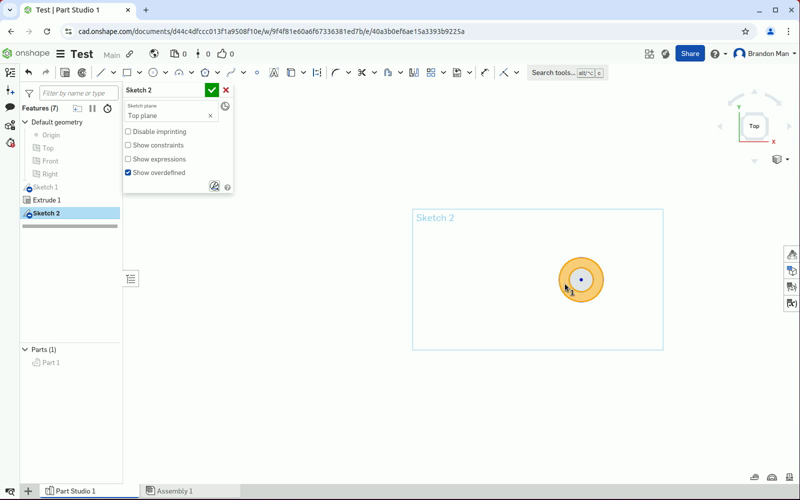
scroll(-6)
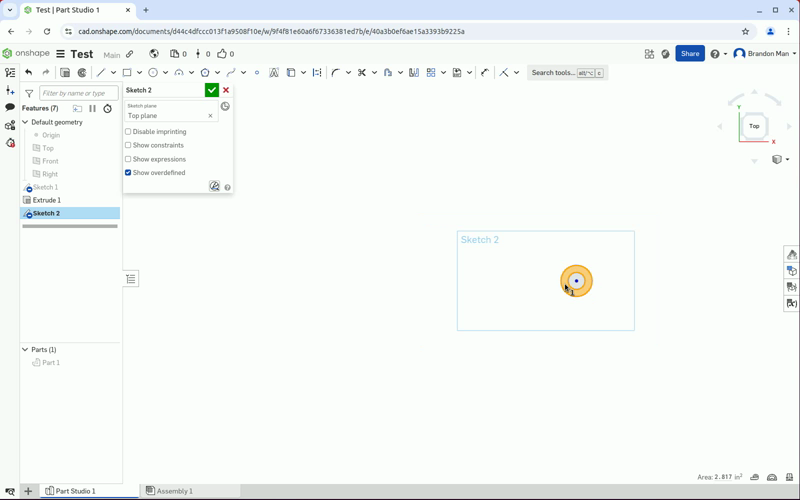
scroll(-6)
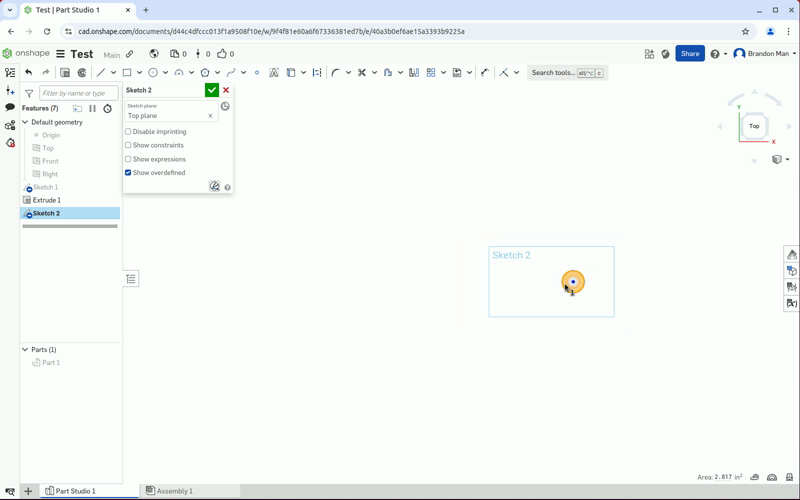
scroll(-6)
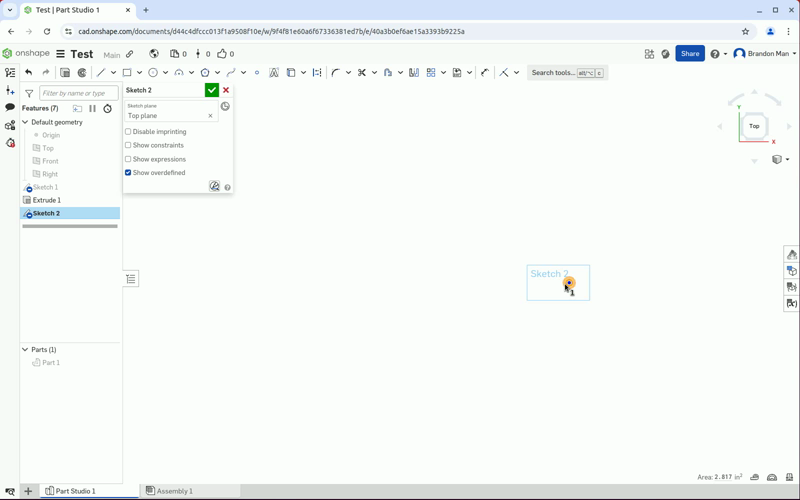
mouse_move(73, 352)
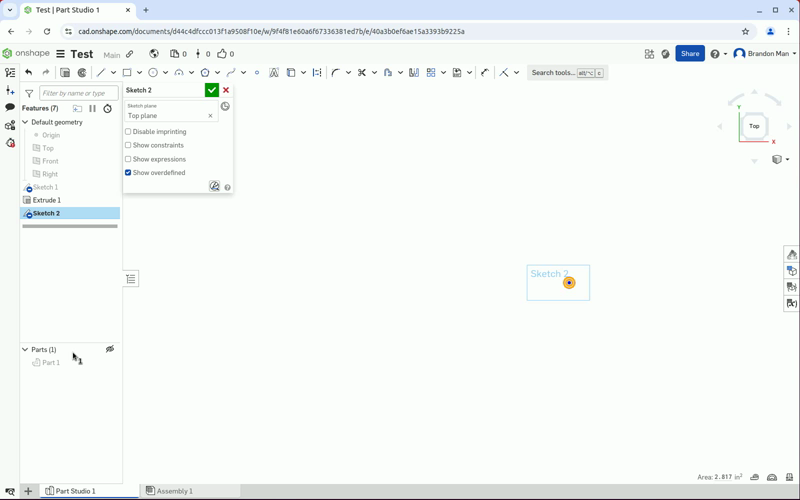
key(shift+y)
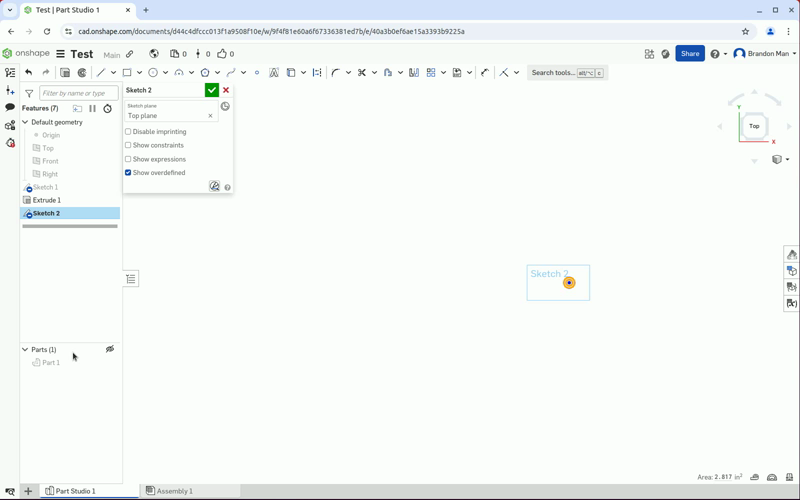
key(shift+e)
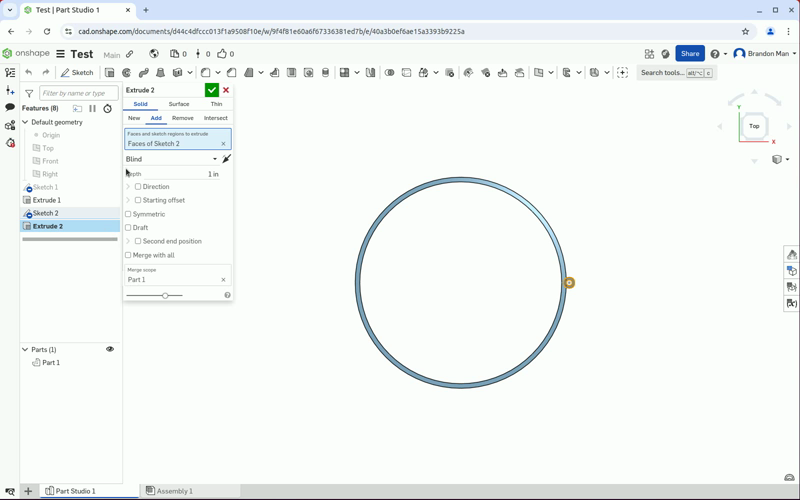
mouse_move(143, 106)
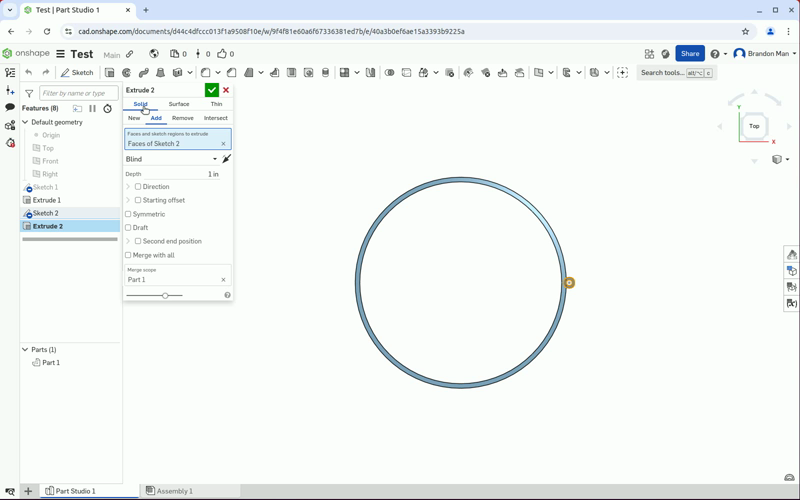
click(143, 106)
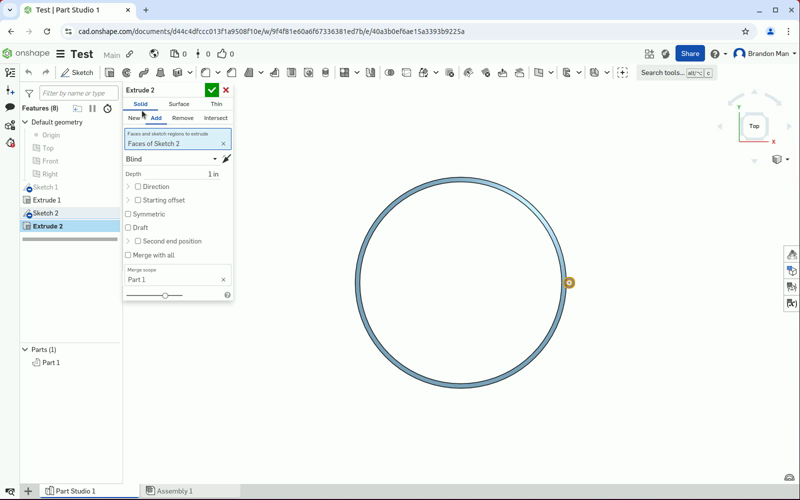
mouse_move(137, 120)
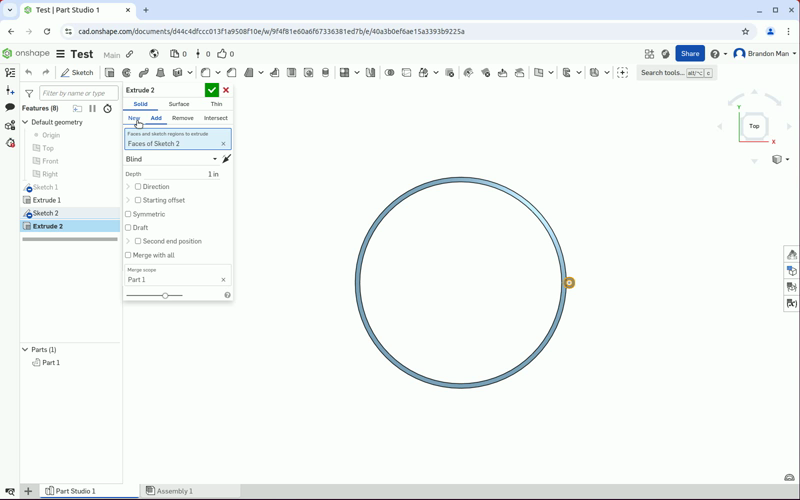
click(137, 120)
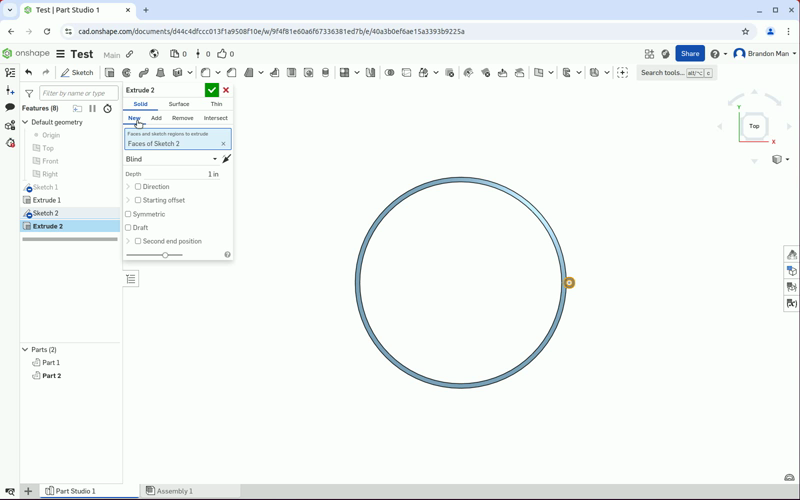
key(tab, 4)
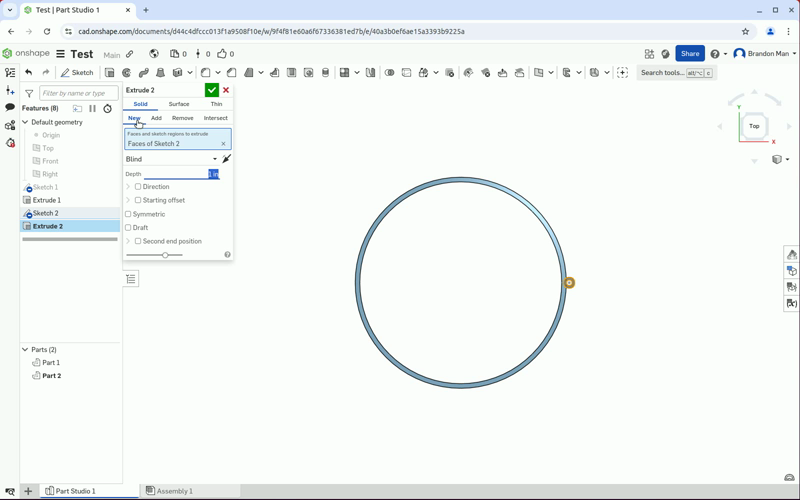
text(3.851)
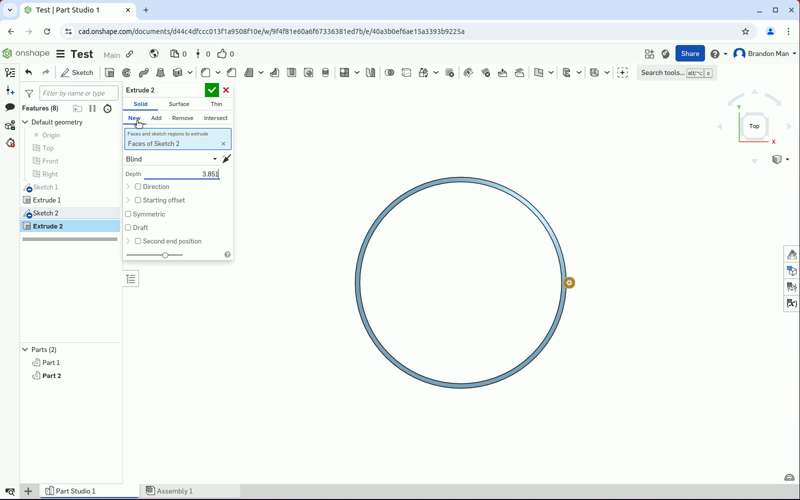
key(enter)
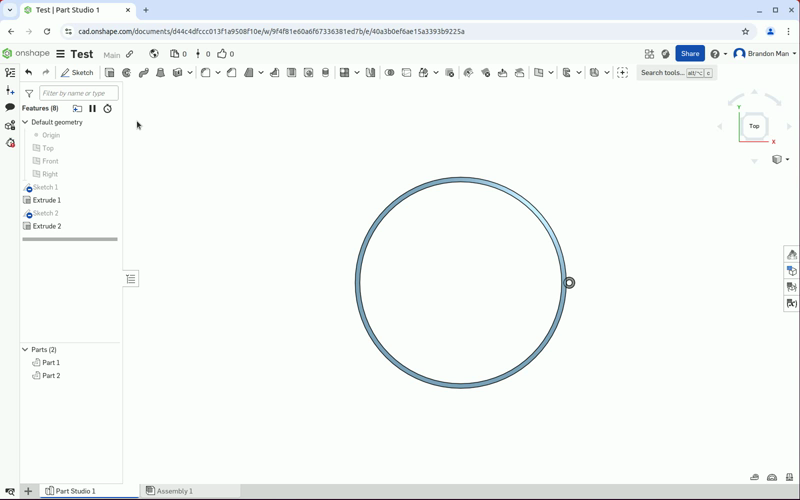
key(shift+h)
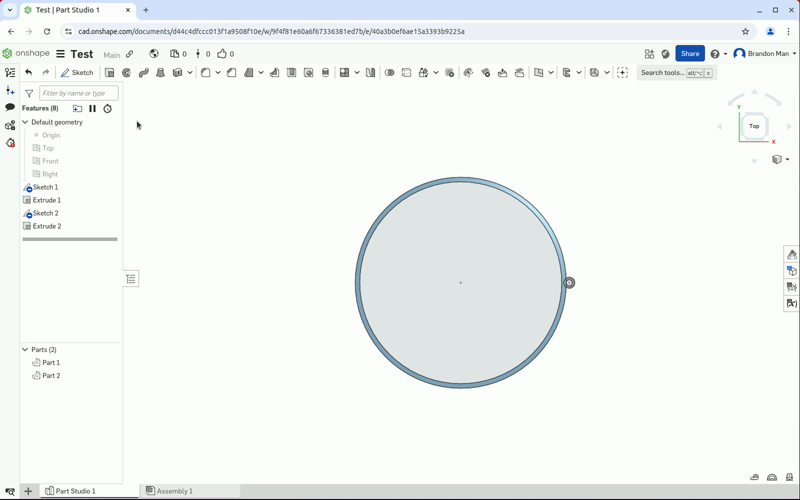
key(shift+h)
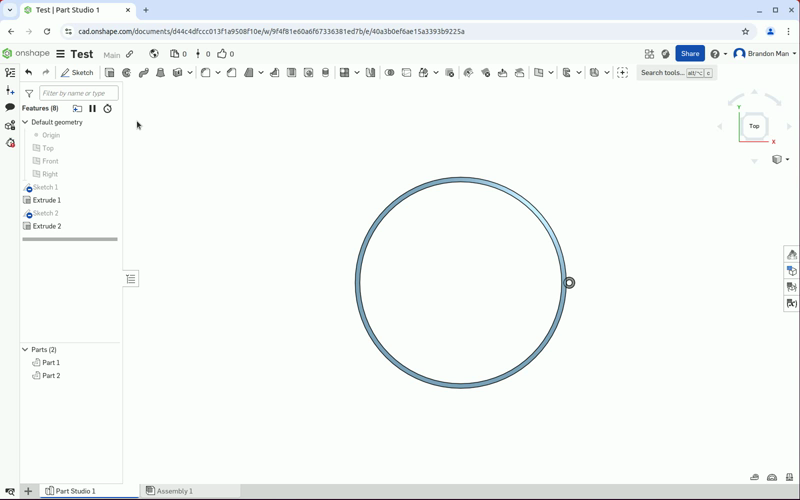
mouse_move(73, 189)
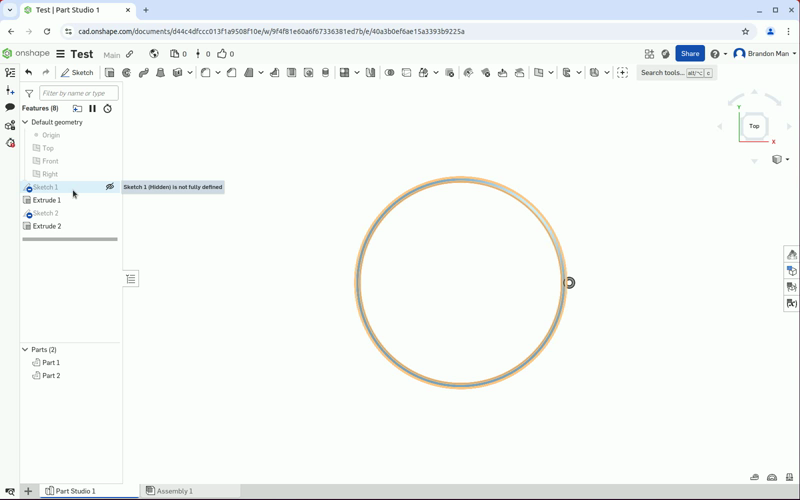
click(73, 189)
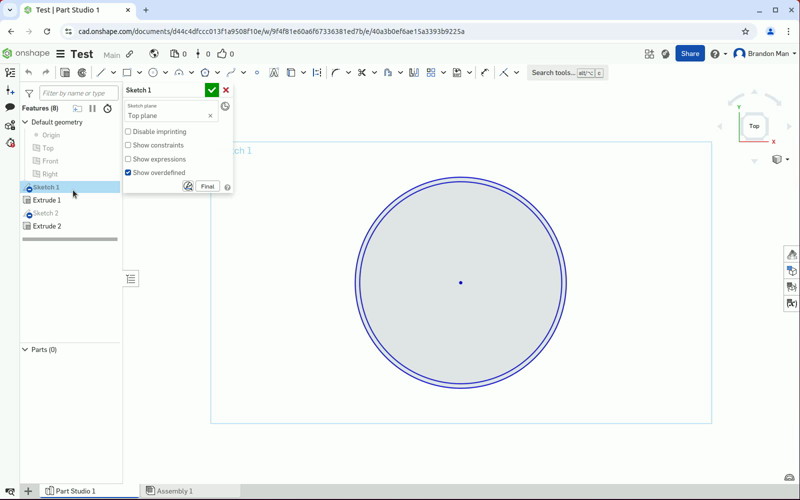
mouse_move(229, 92)
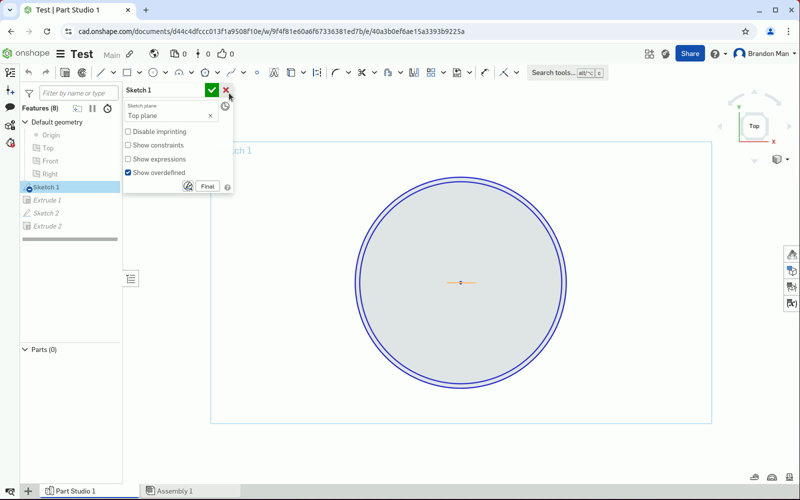
click(229, 92)
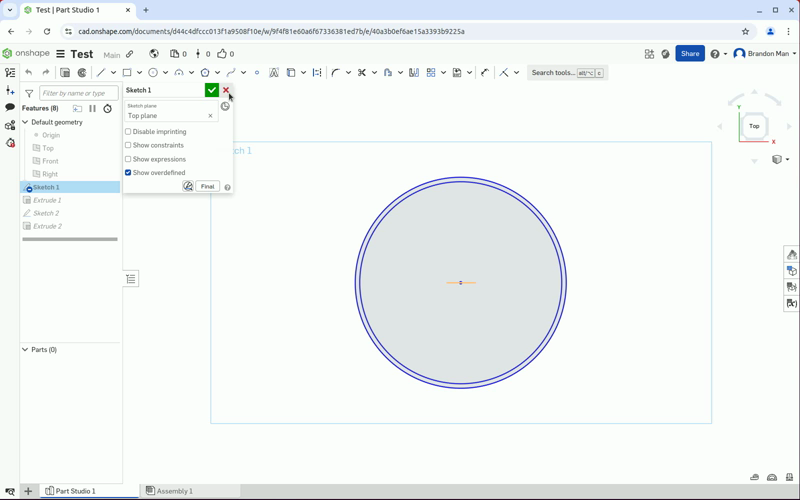
key(shift+s)
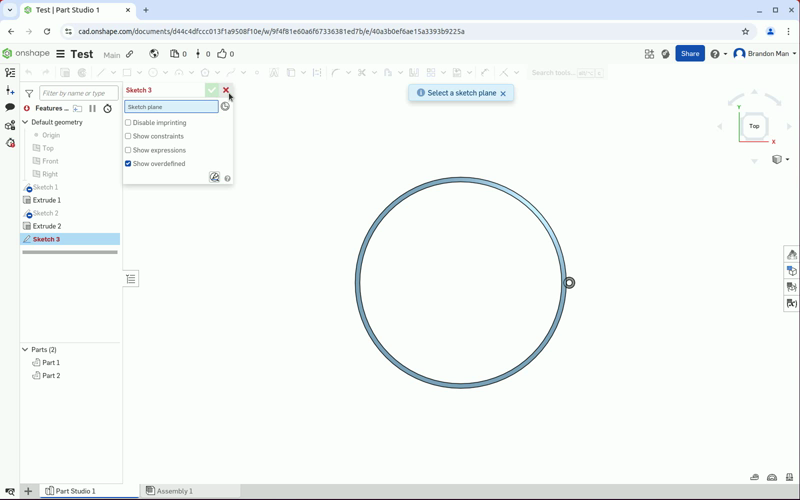
mouse_move(73, 150)
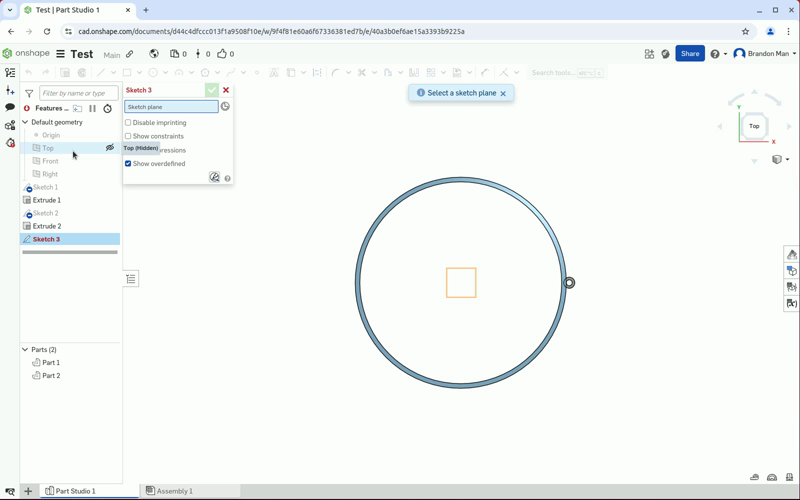
click(73, 150)
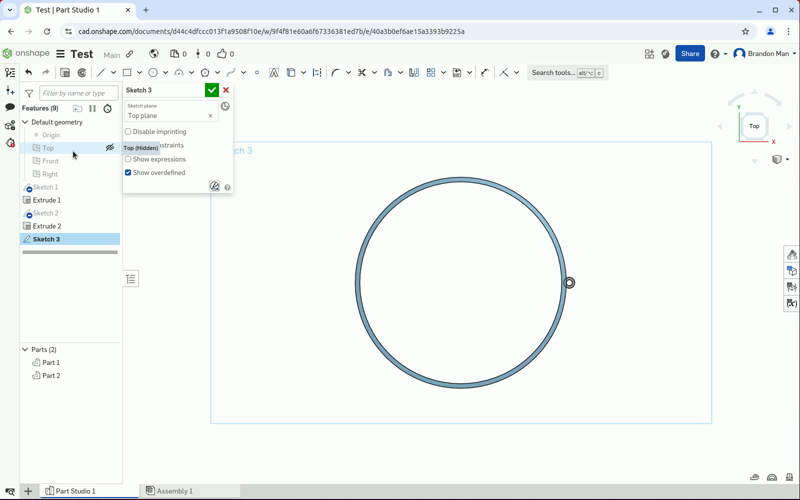
mouse_move(73, 352)
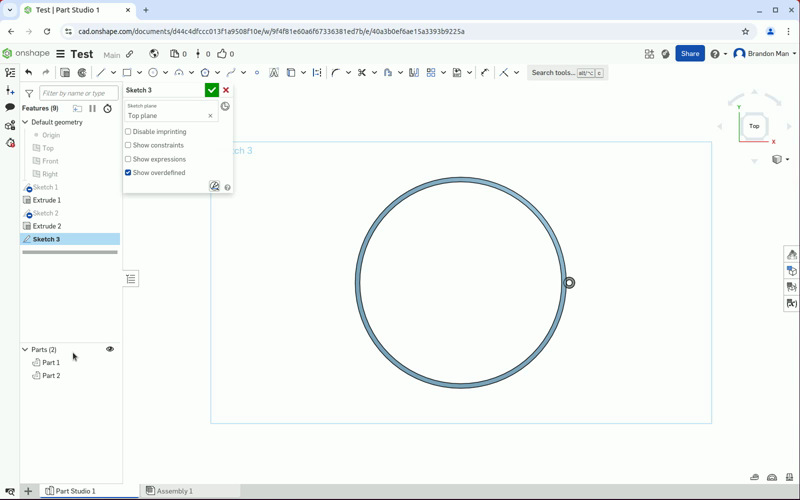
key(y)
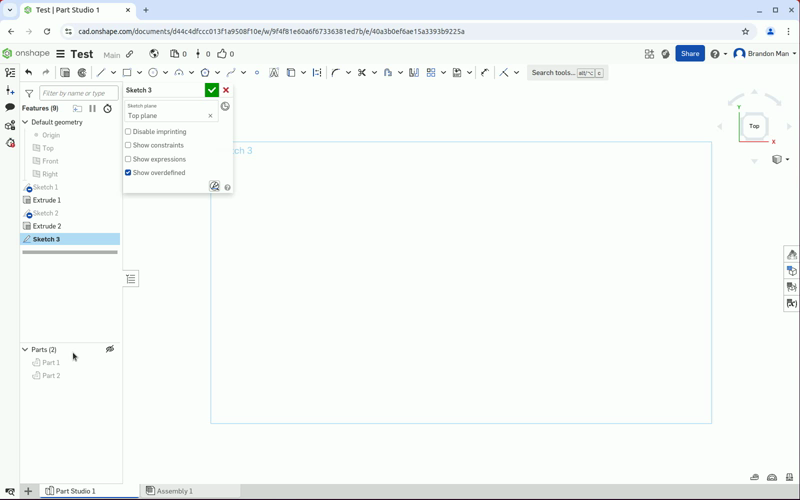
key(c)
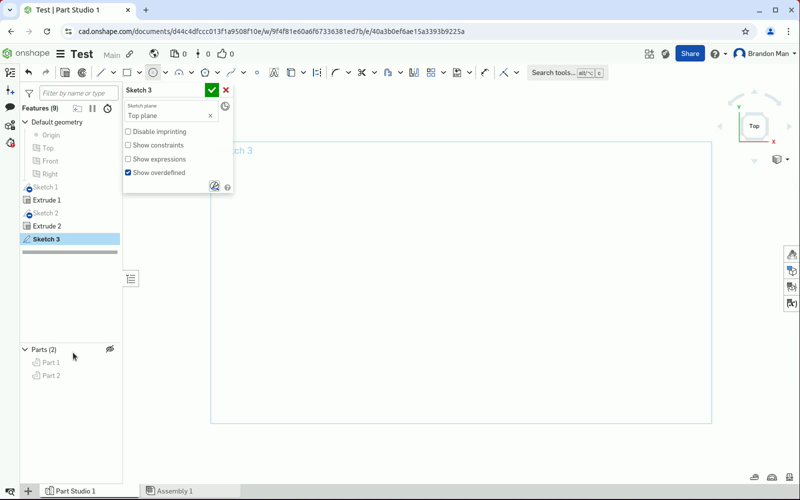
key_down(shift)
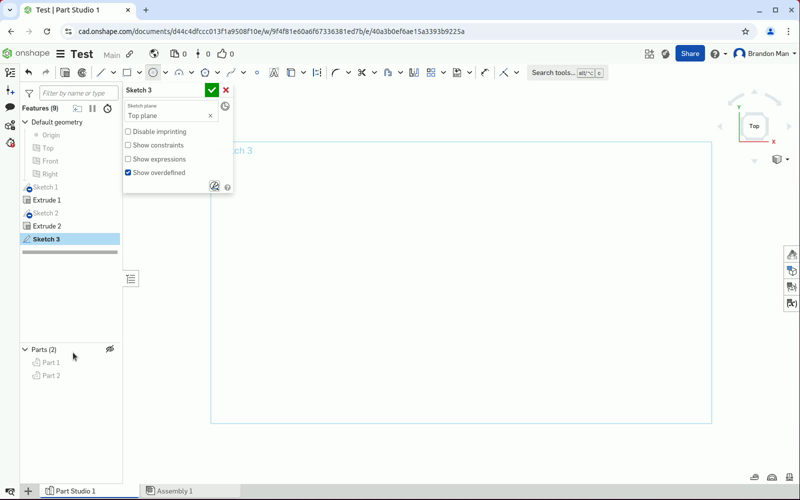
mouse_move(353, 282)
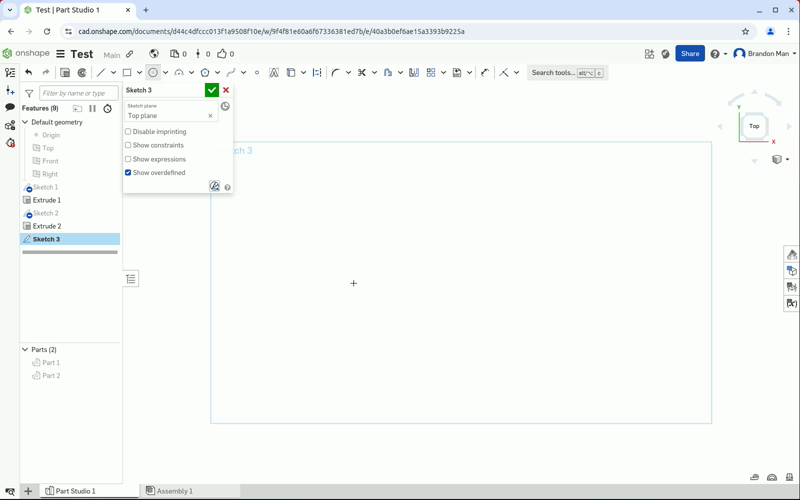
click(353, 282)
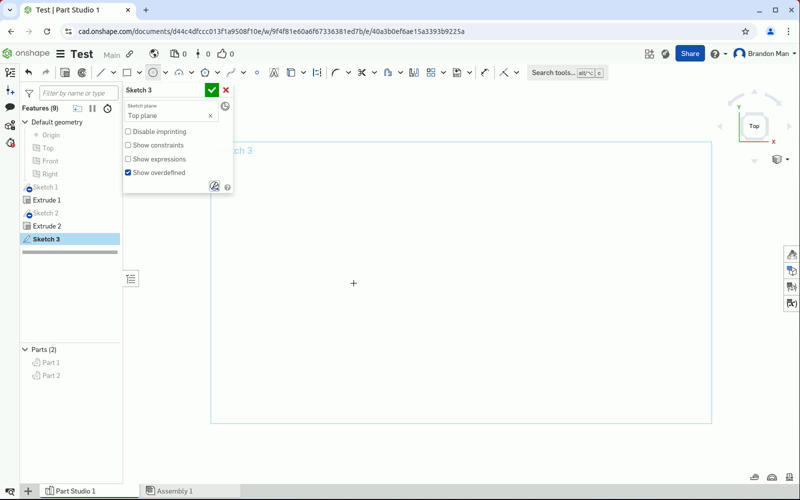
key_up(shift)
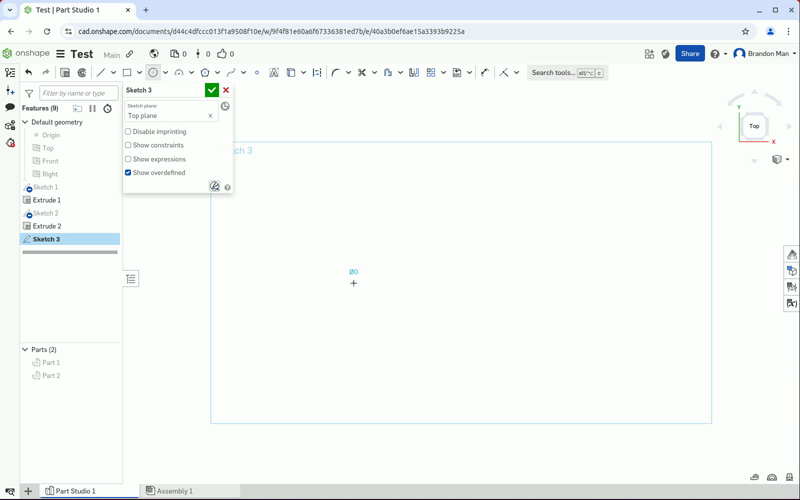
mouse_move(358, 282)
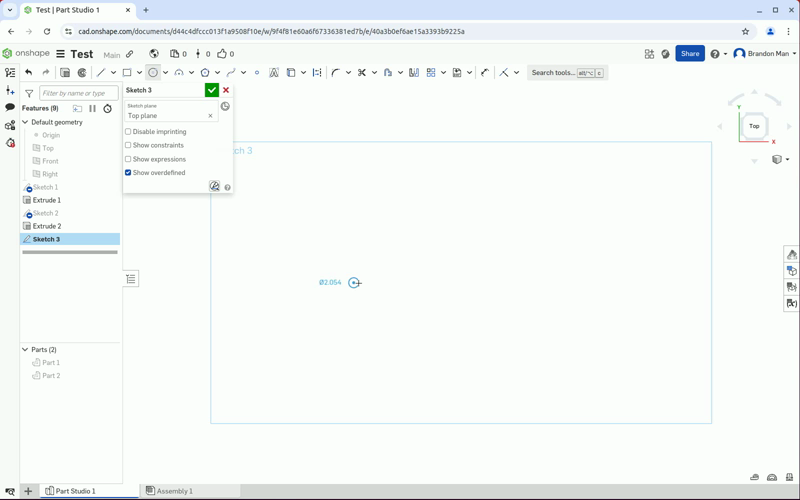
click(358, 282)
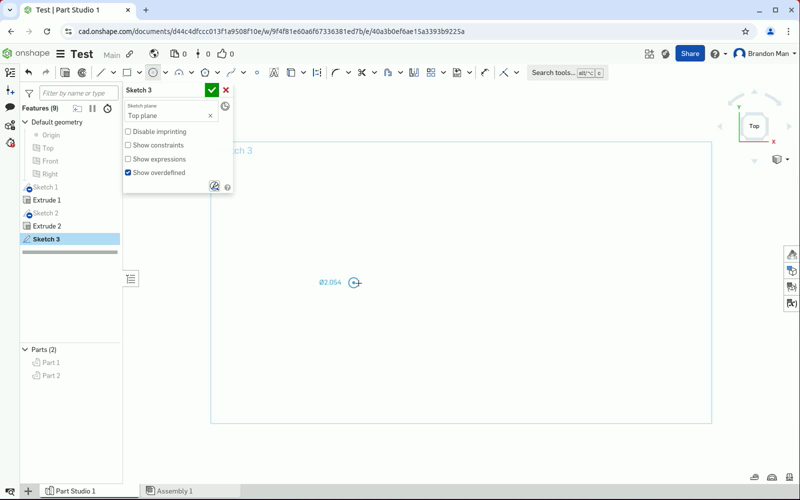
key(esc)
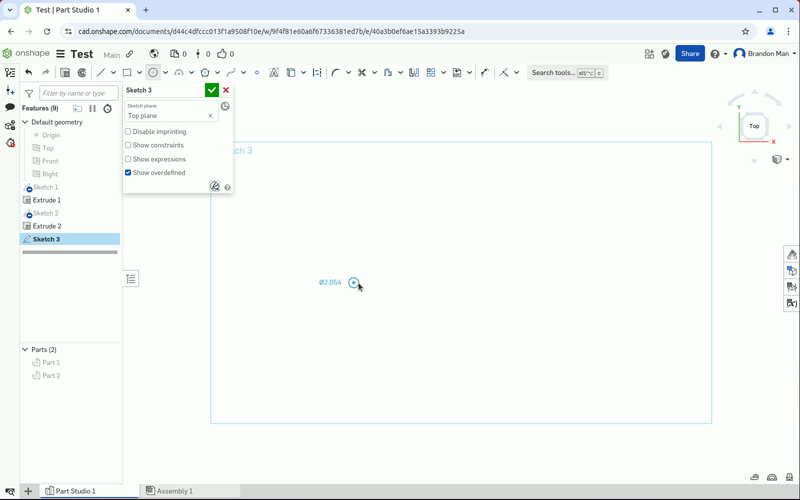
key(c)
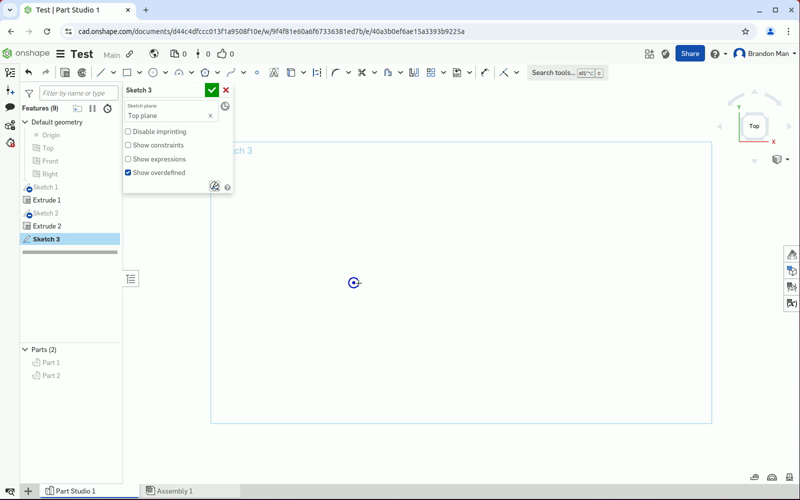
key_down(shift)
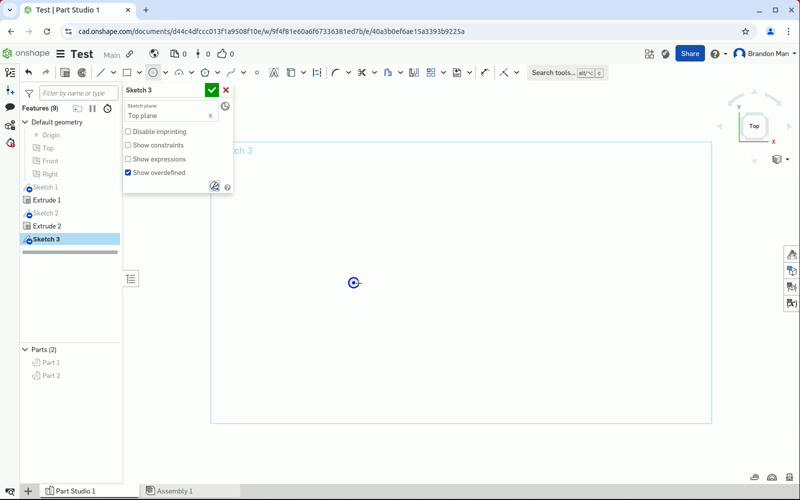
mouse_move(353, 282)
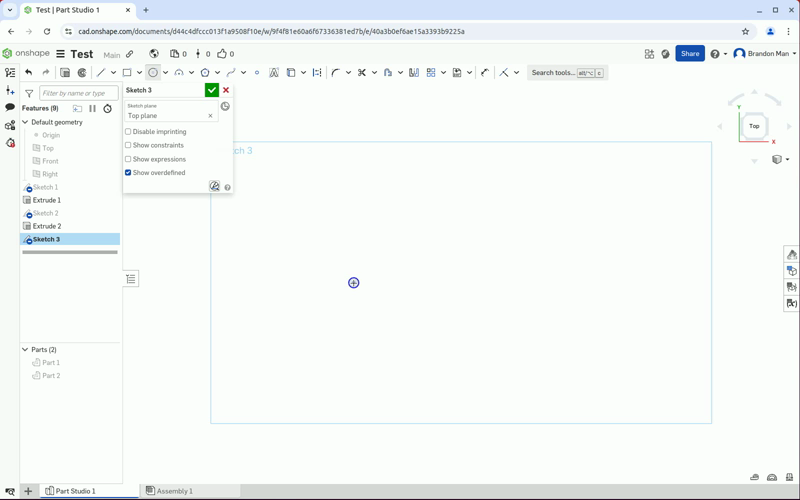
click(353, 282)
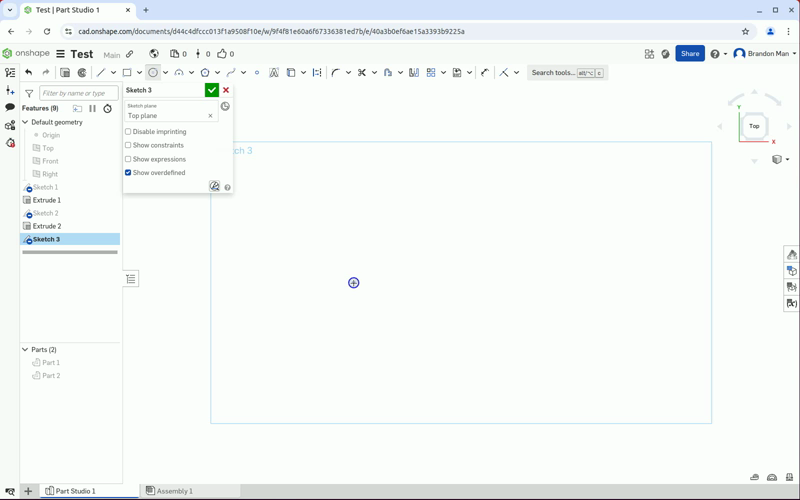
key_up(shift)
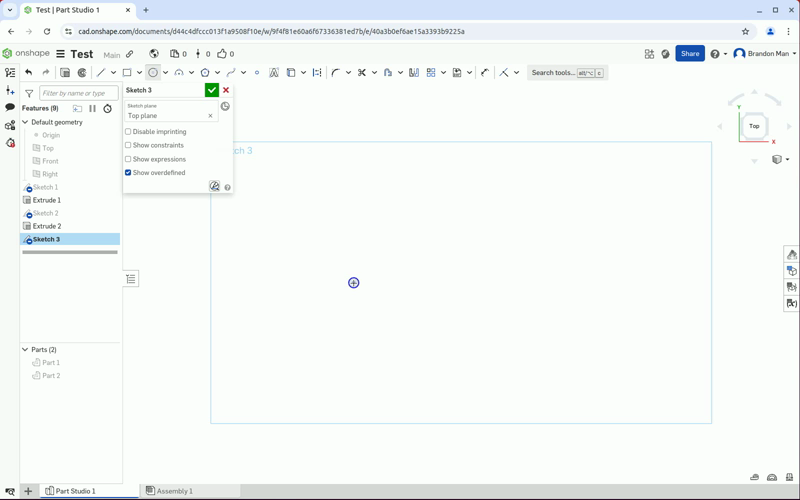
mouse_move(356, 282)
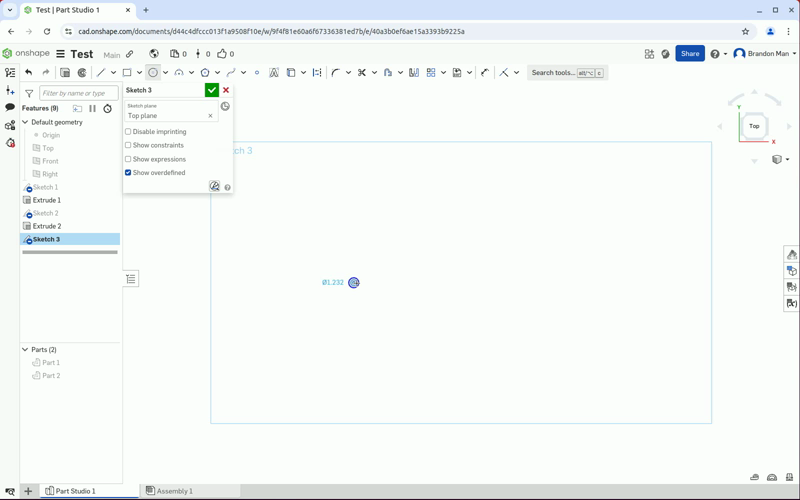
scroll(6)
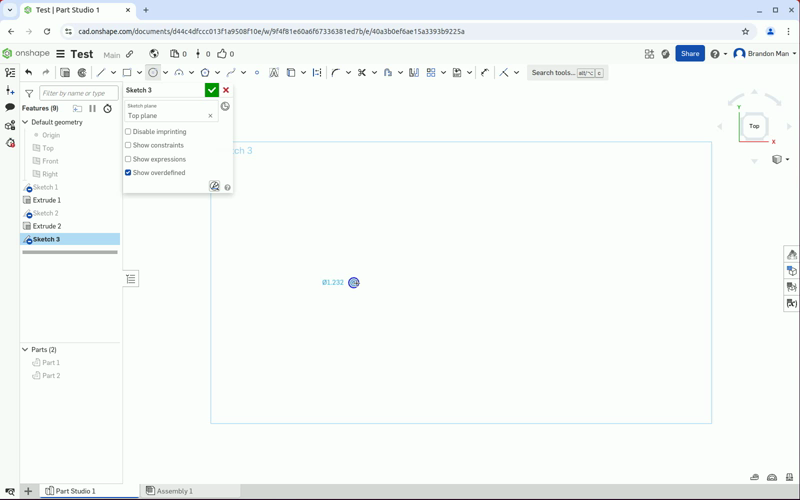
scroll(6)
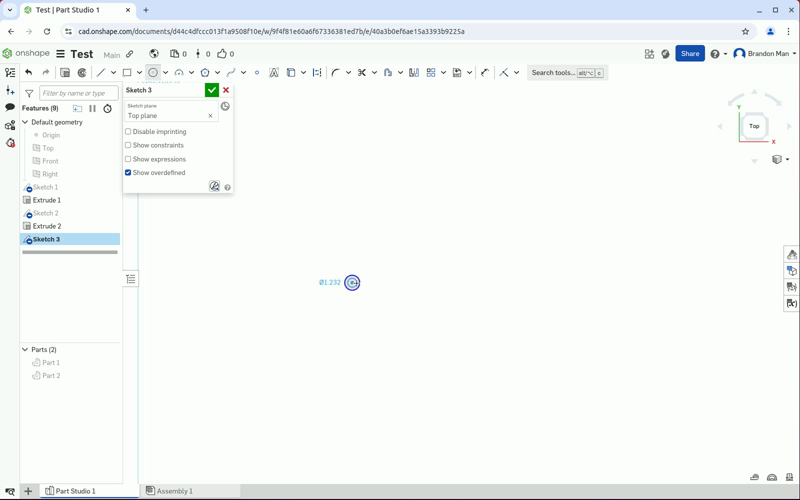
scroll(6)
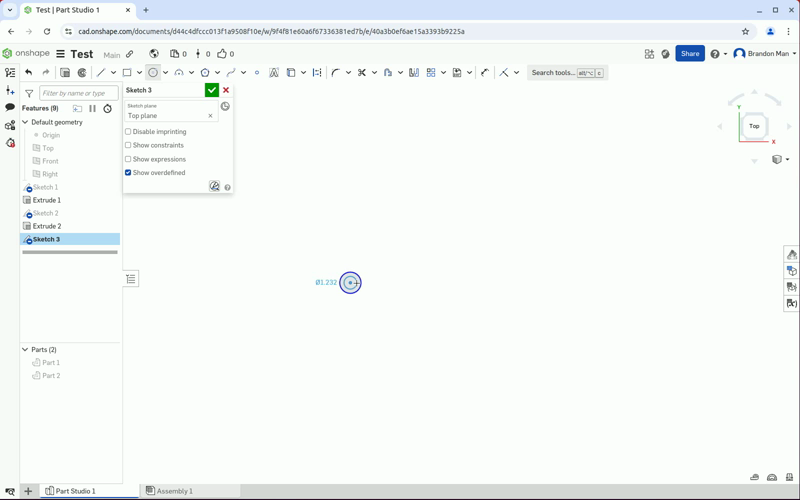
scroll(6)
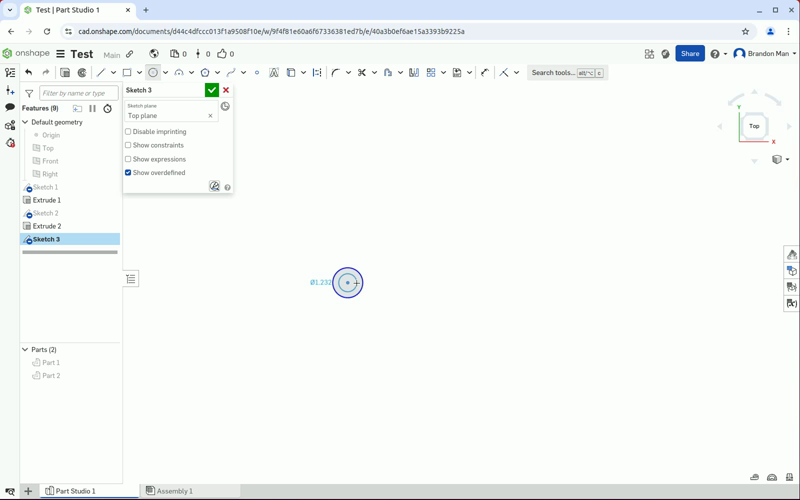
scroll(6)
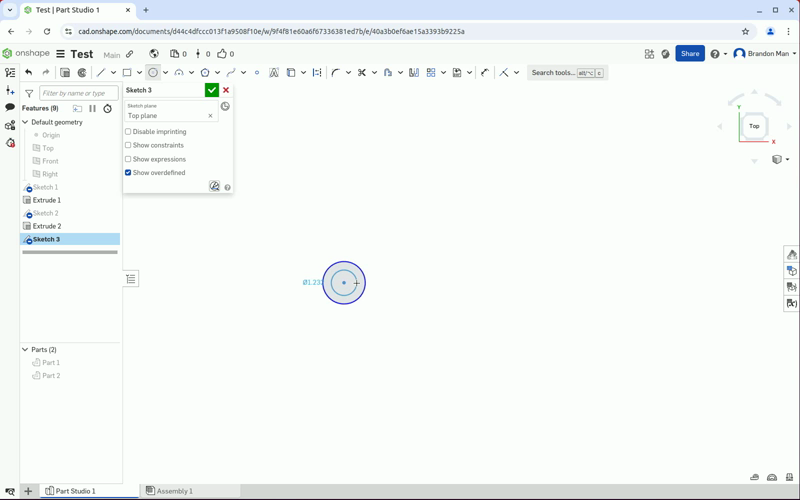
scroll(6)
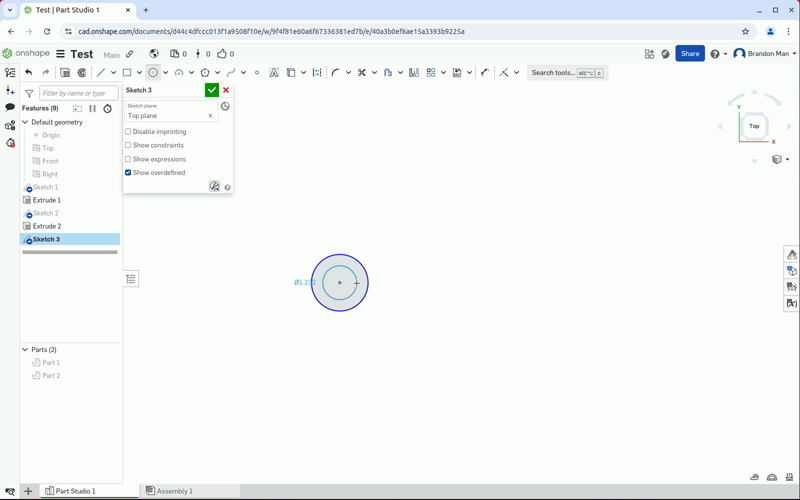
scroll(6)
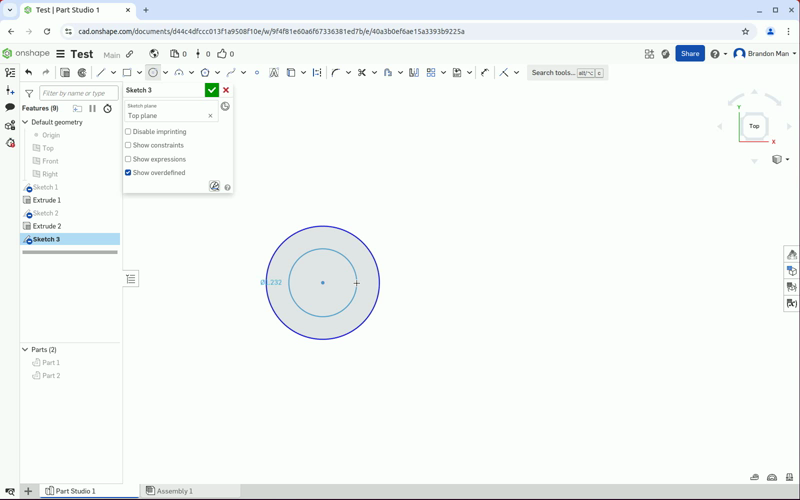
click(356, 282)
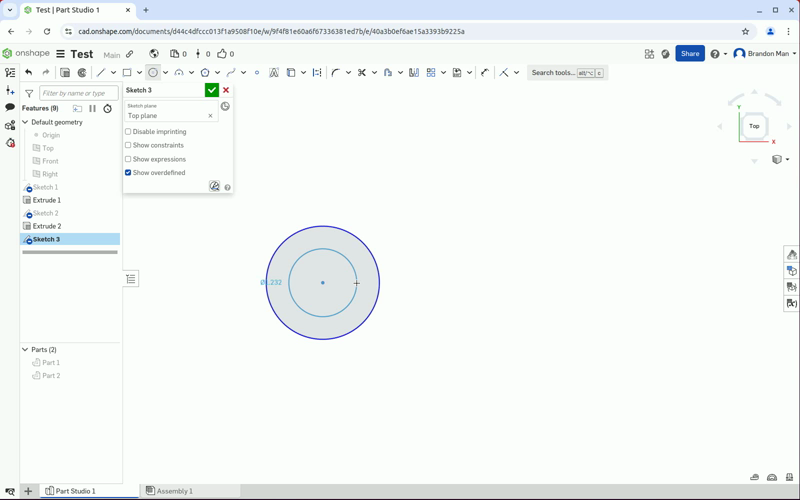
scroll(-6)
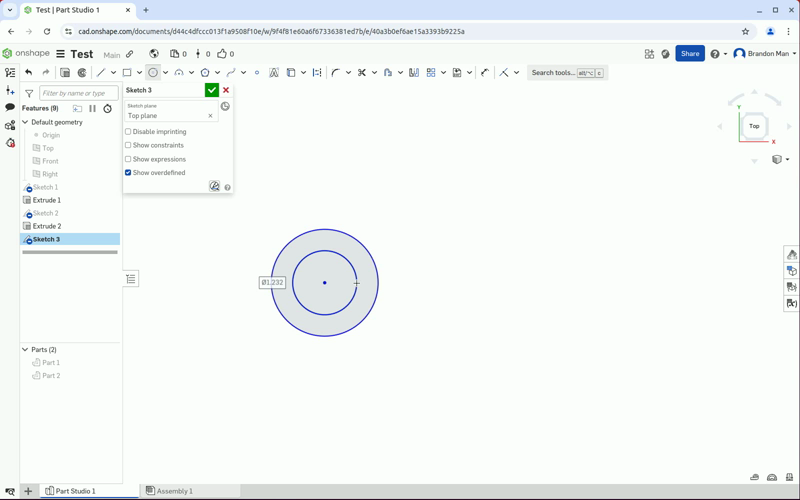
scroll(-6)
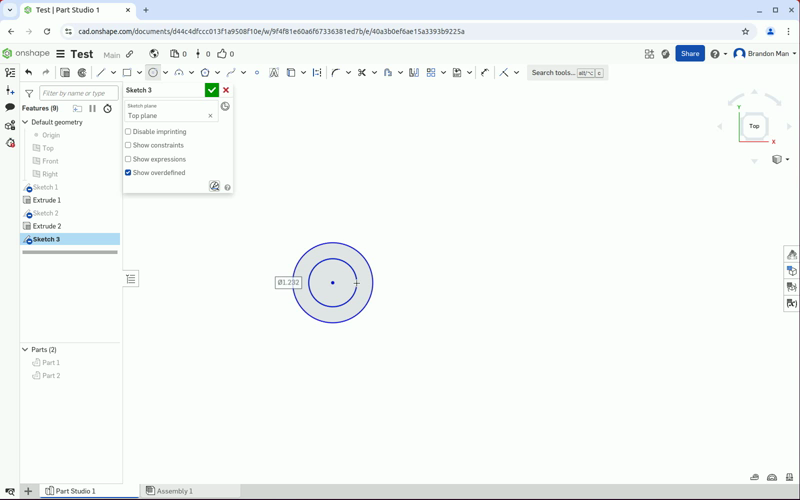
scroll(-6)
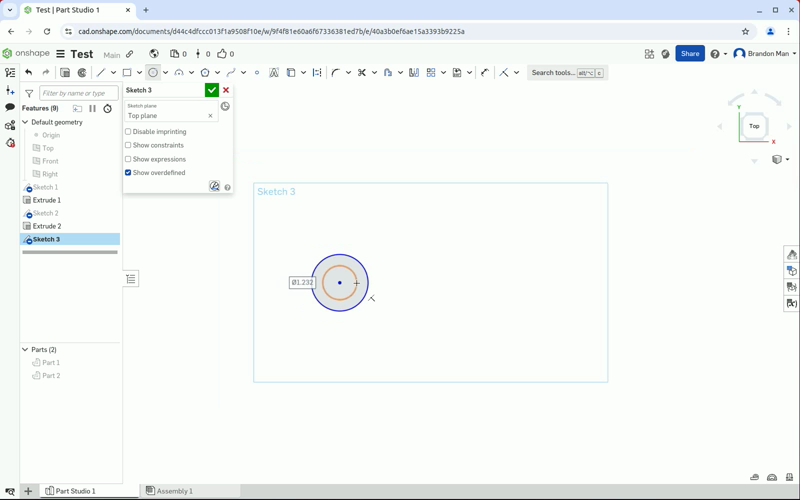
scroll(-6)
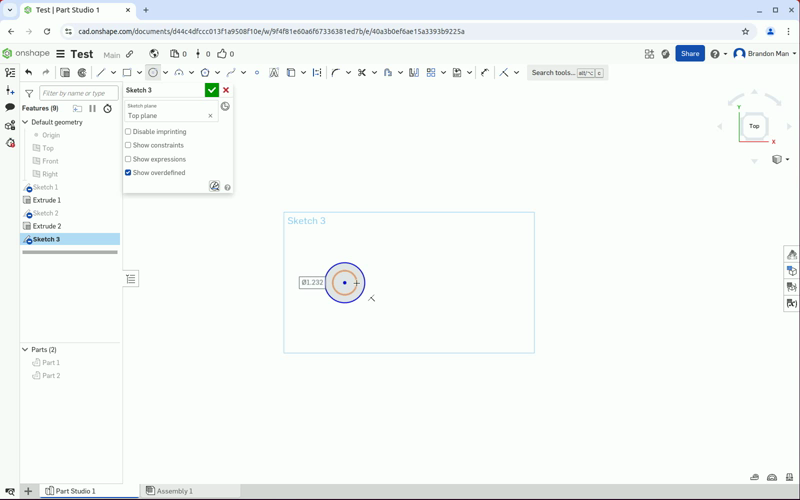
scroll(-6)
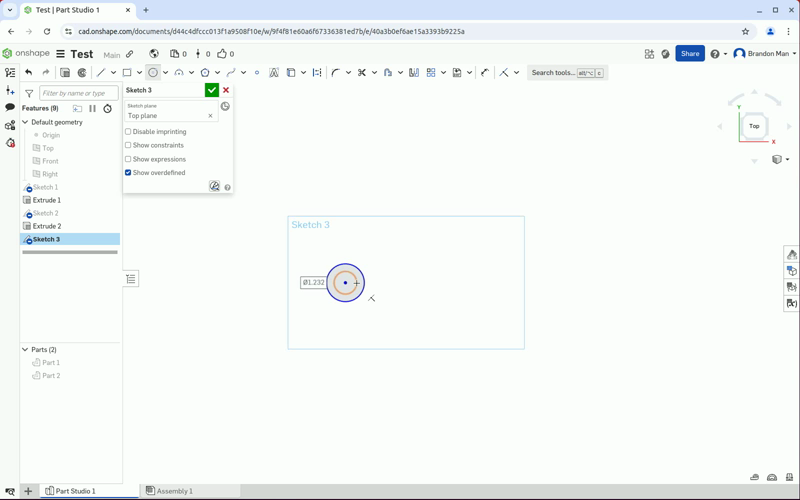
scroll(-6)
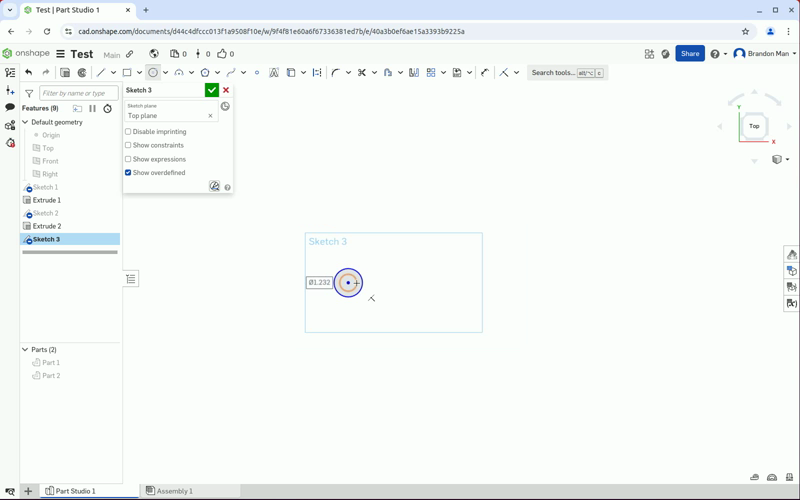
scroll(-6)
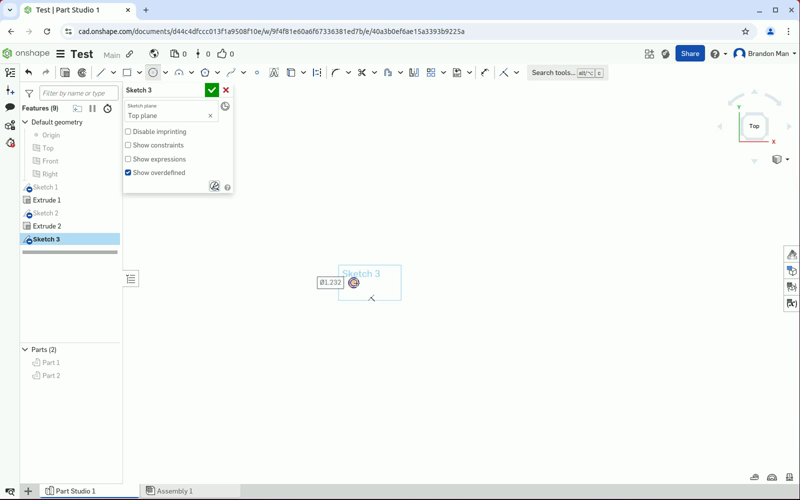
key(esc)
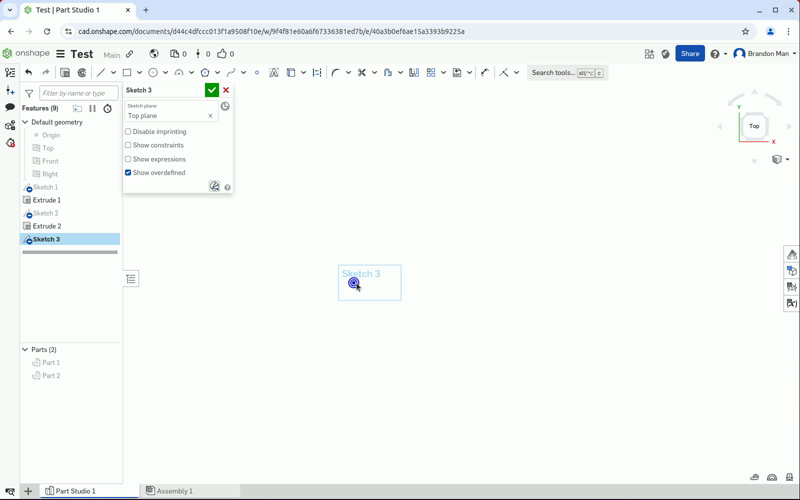
mouse_move(357, 282)
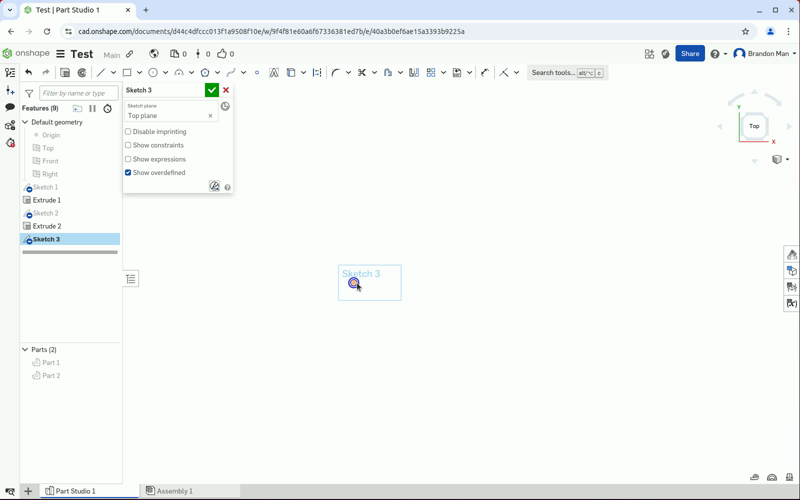
scroll(6)
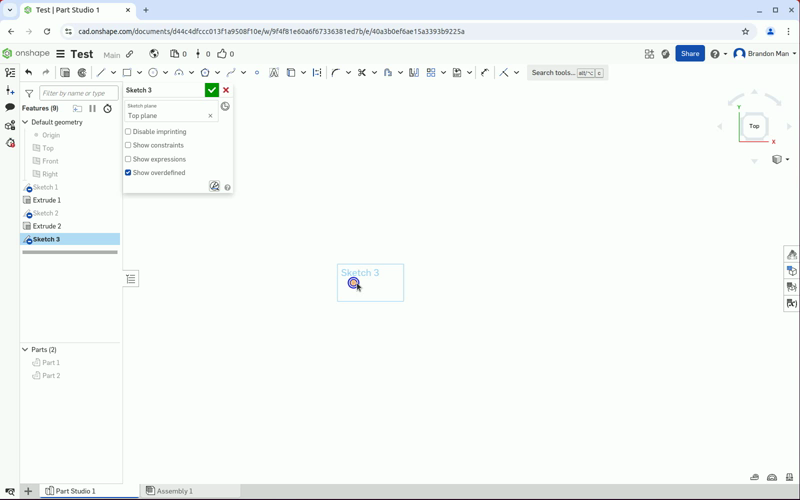
scroll(6)
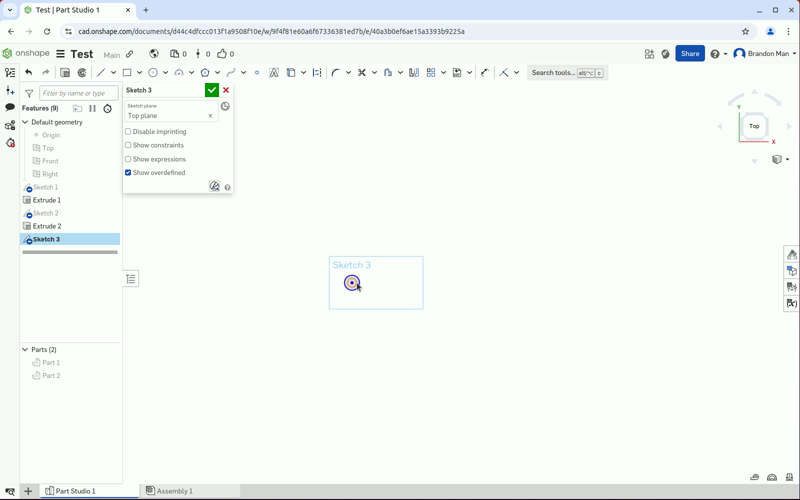
scroll(6)
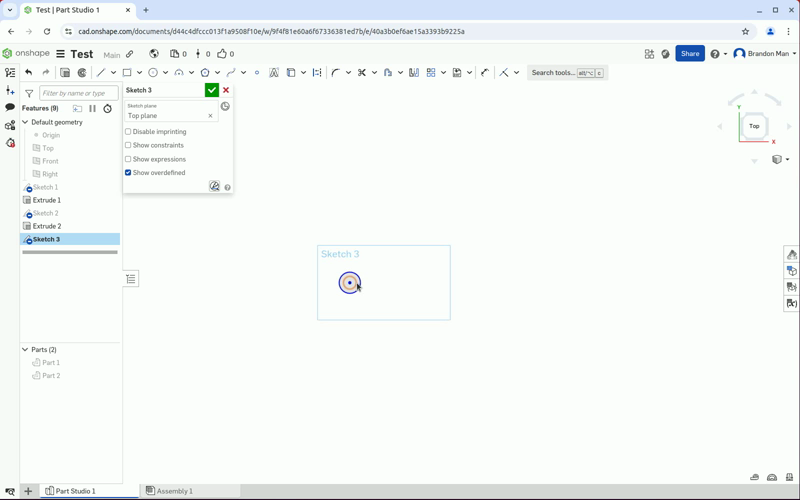
scroll(6)
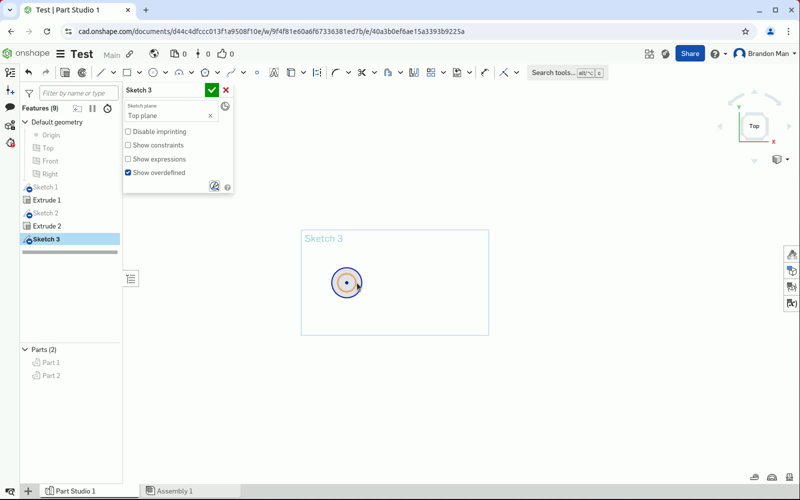
scroll(6)
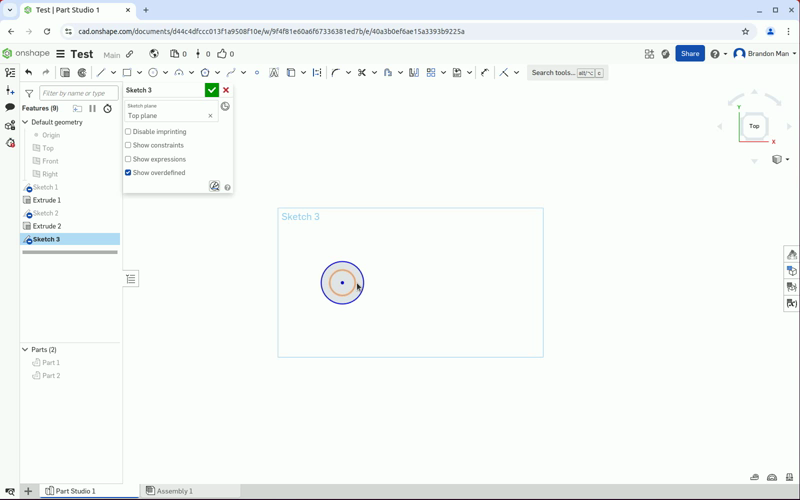
scroll(6)
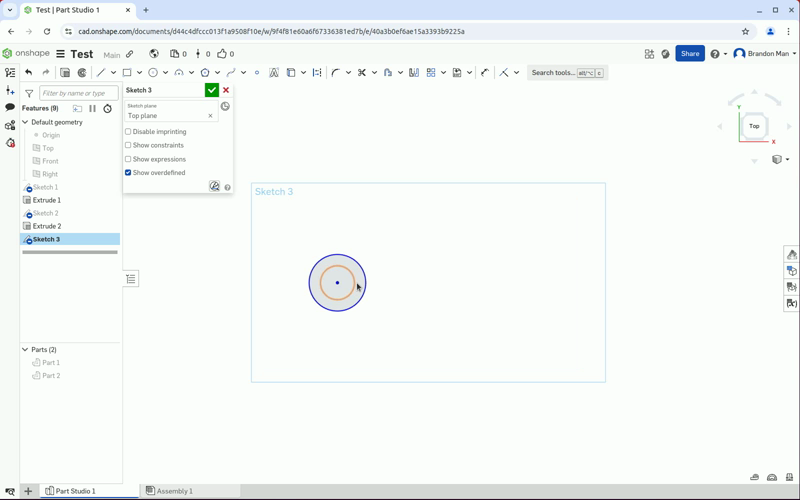
scroll(6)
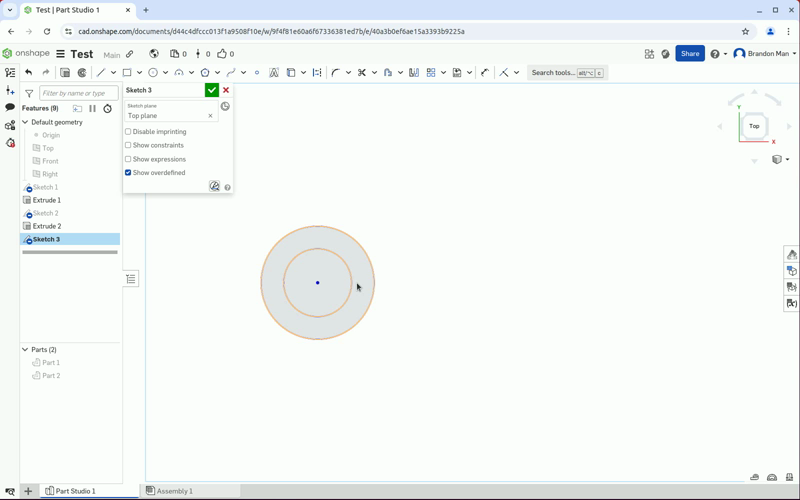
click(357, 282)
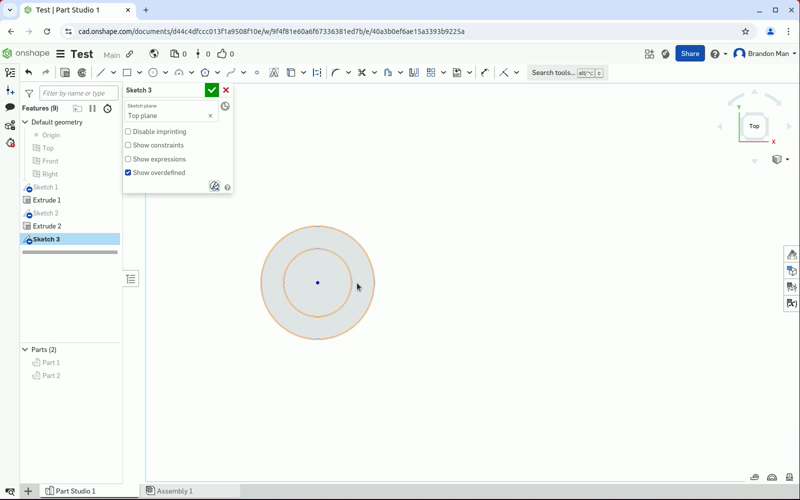
scroll(-6)
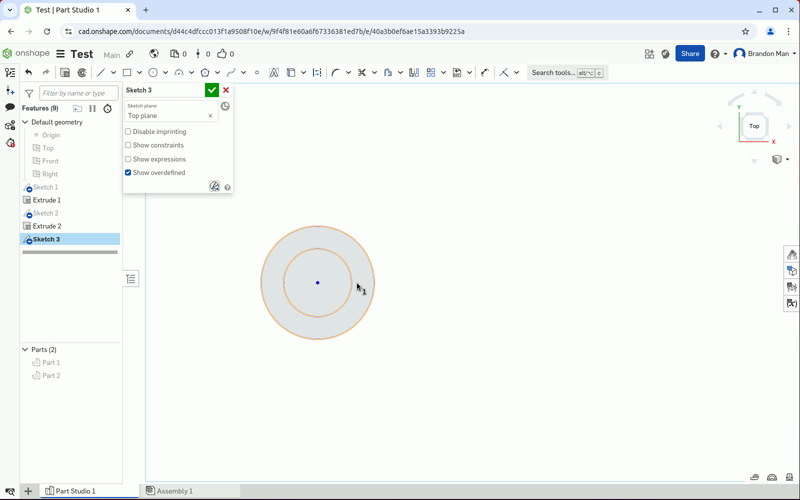
scroll(-6)
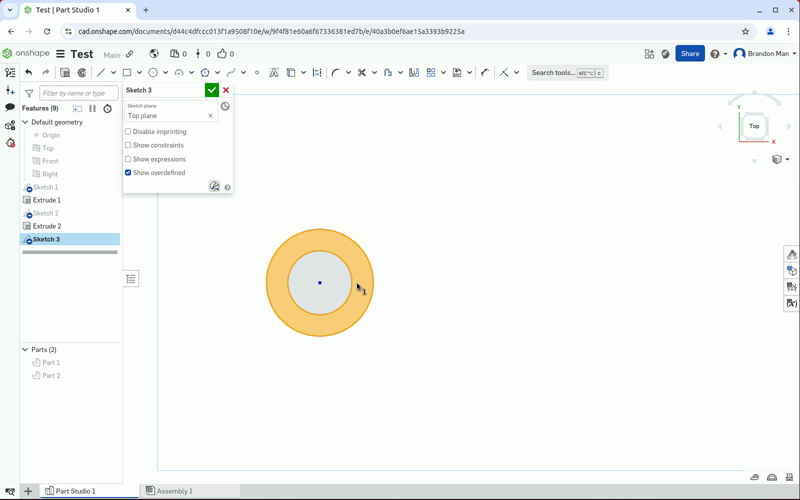
scroll(-6)
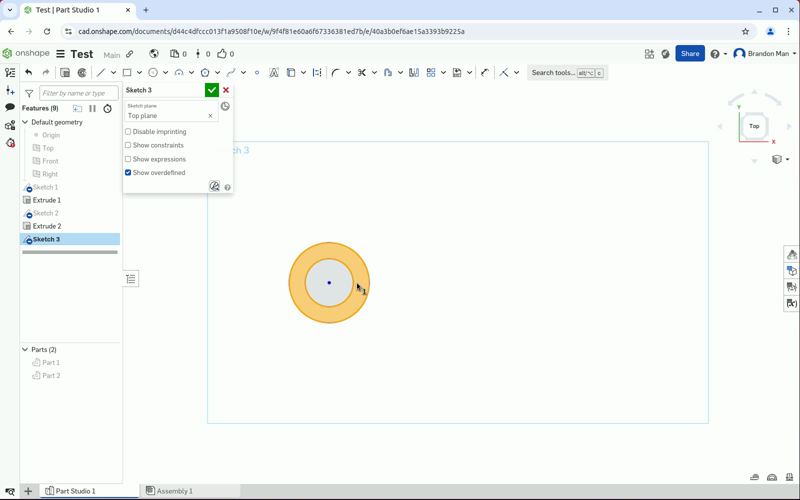
scroll(-6)
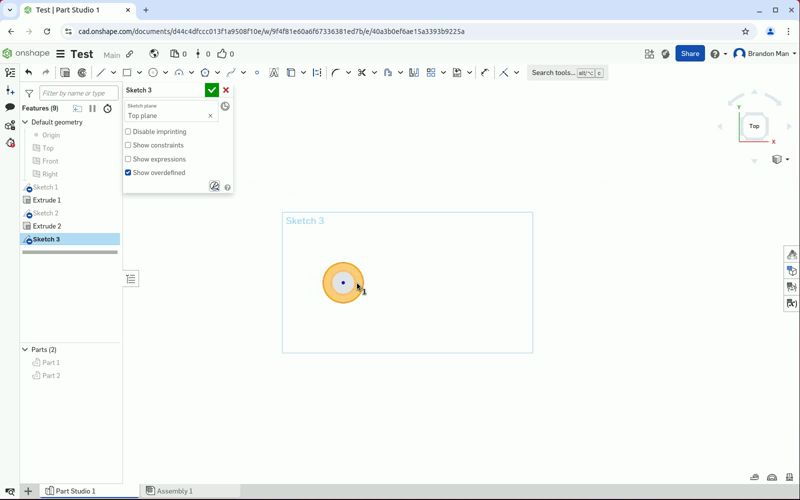
scroll(-6)
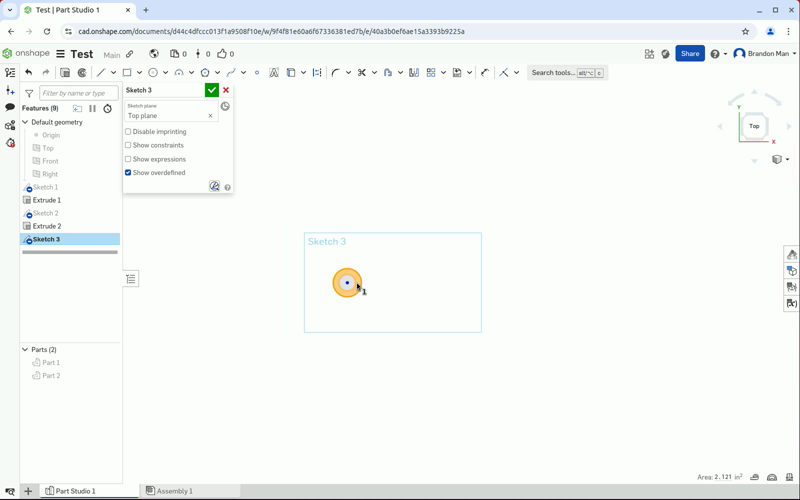
scroll(-6)
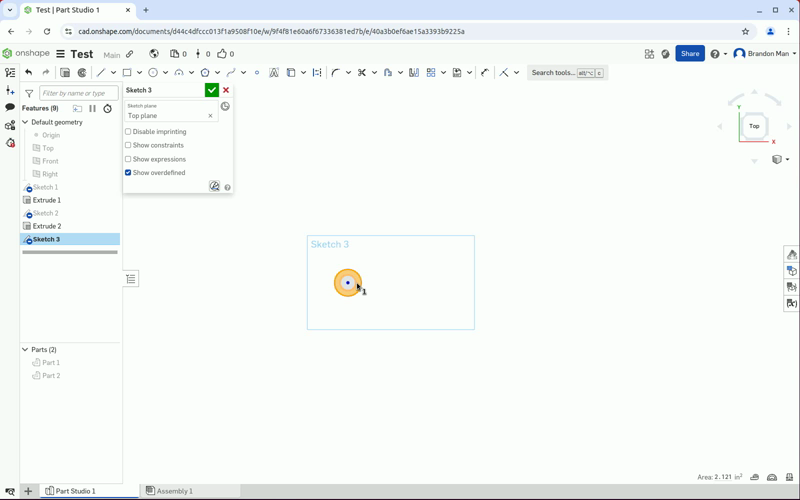
scroll(-6)
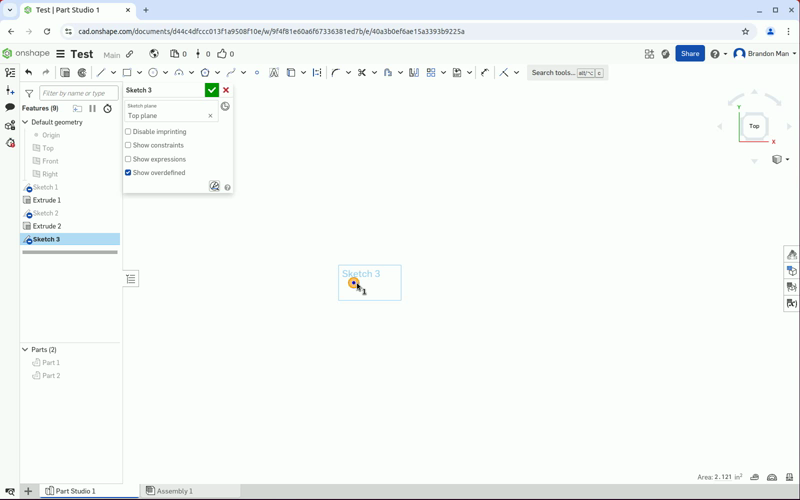
mouse_move(73, 352)
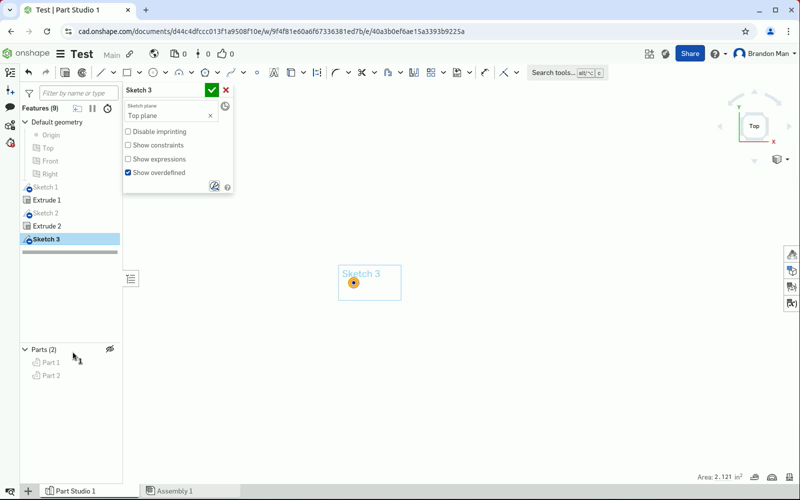
key(shift+y)
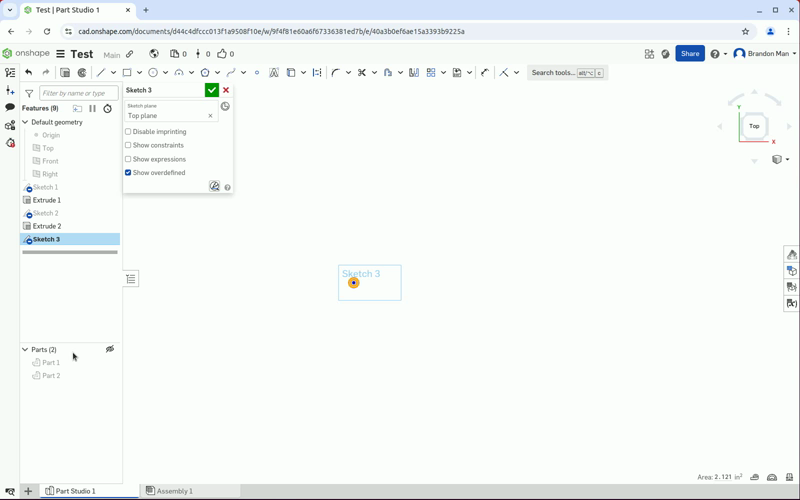
key(shift+e)
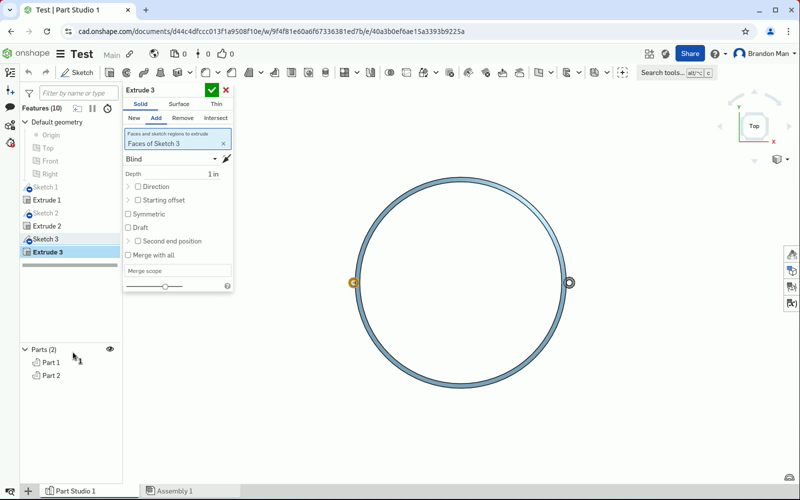
mouse_move(143, 106)
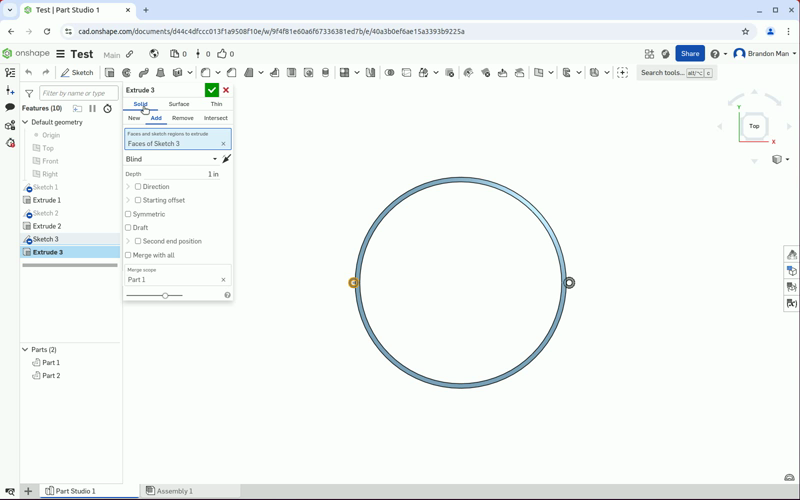
click(143, 106)
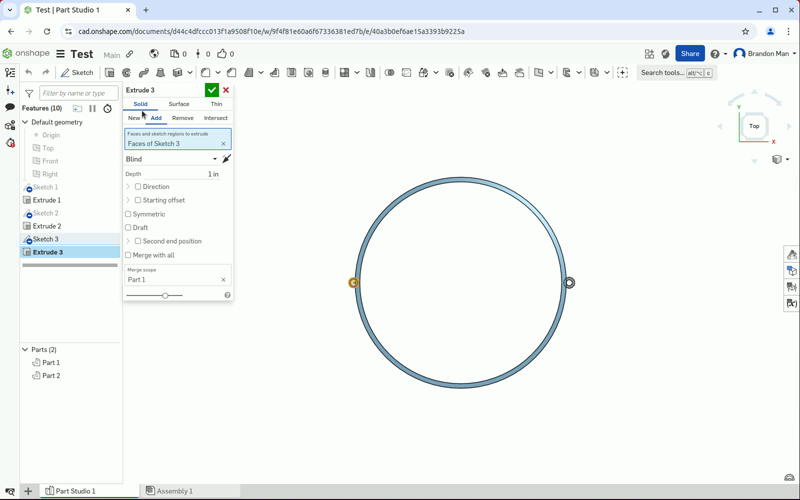
mouse_move(137, 120)
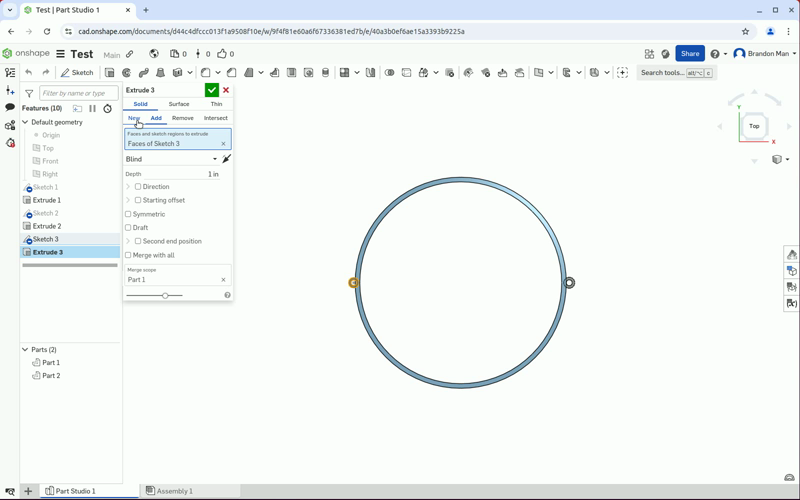
click(137, 120)
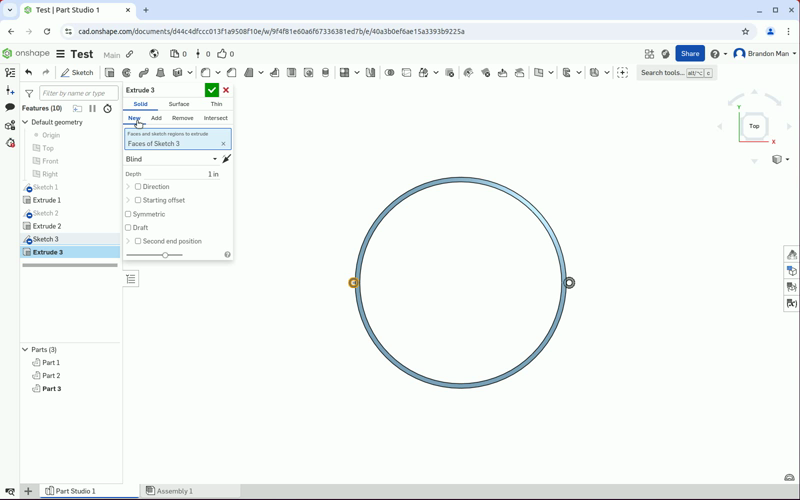
key(tab, 4)
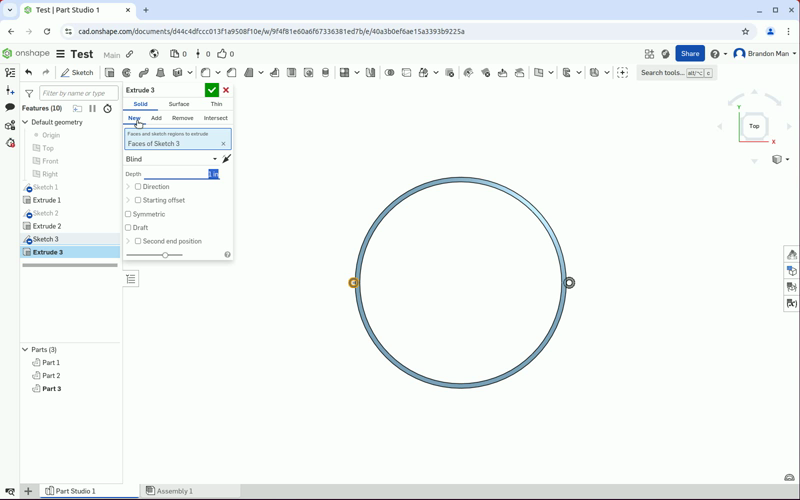
text(3.851)
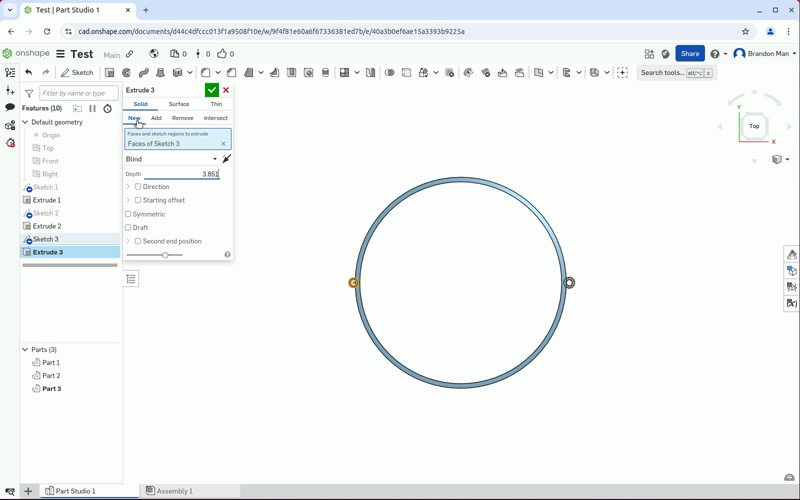
key(enter)
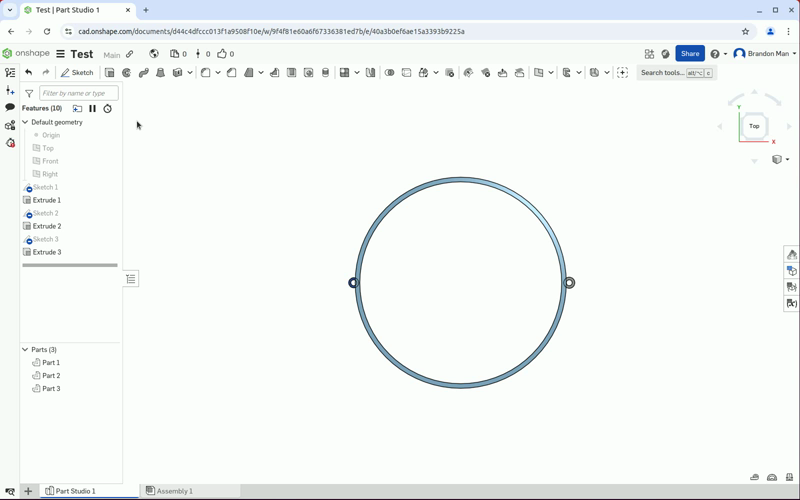
key(shift+h)
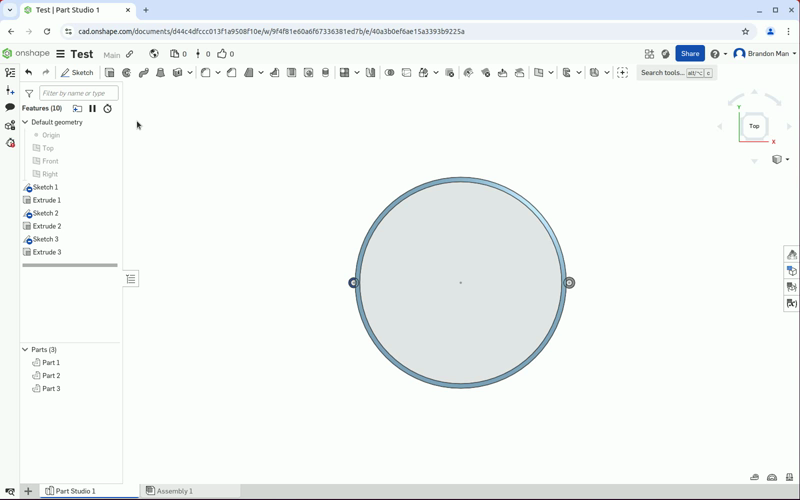
key(shift+h)
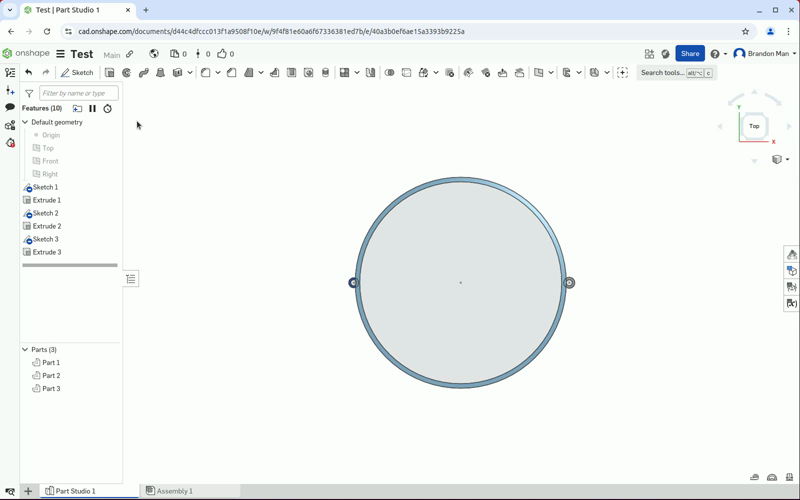
key(shift+7)
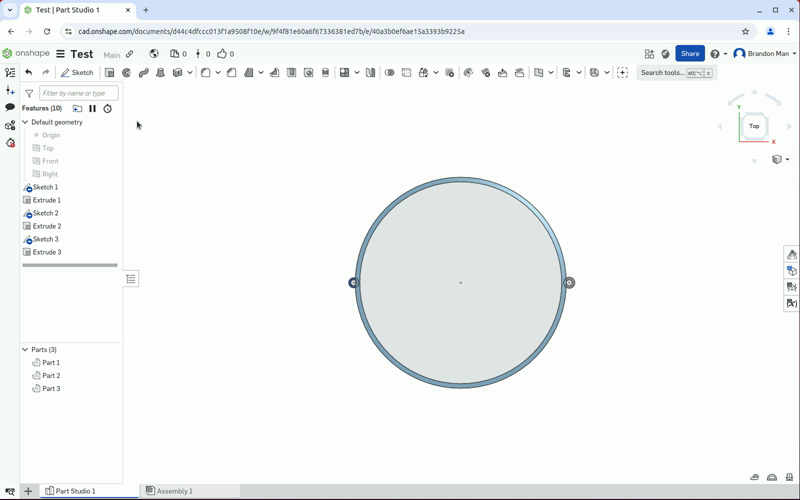
key(up, 3)
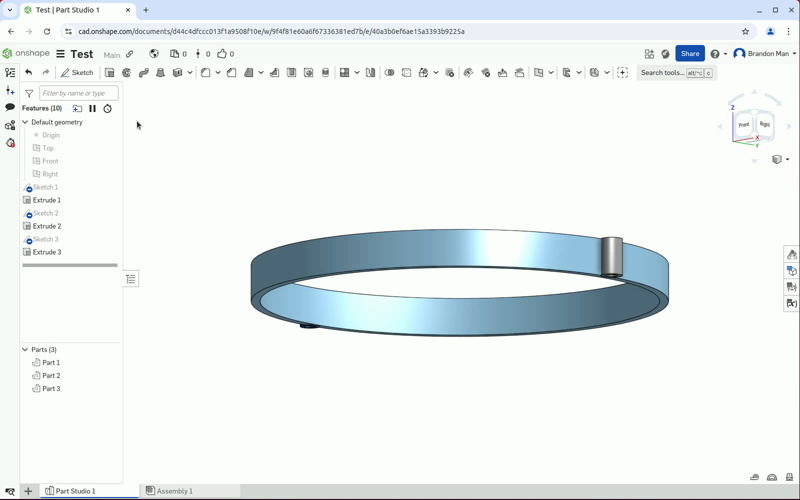
key(left, 3)
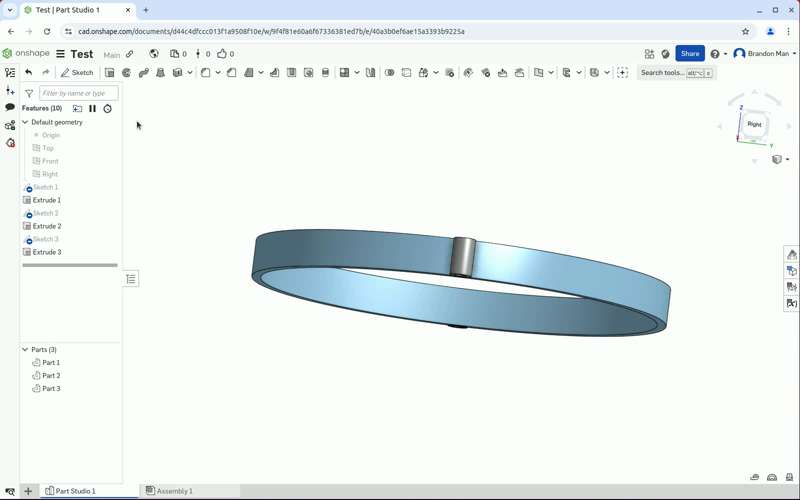
key(right, 3)
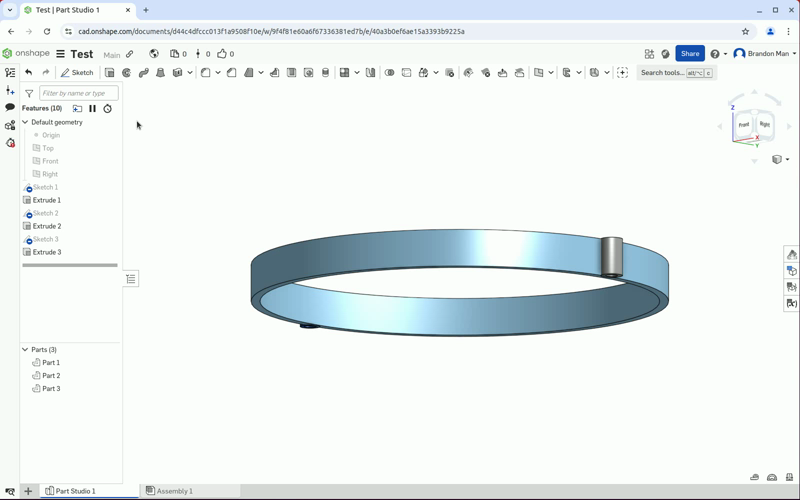
key(down, 3)
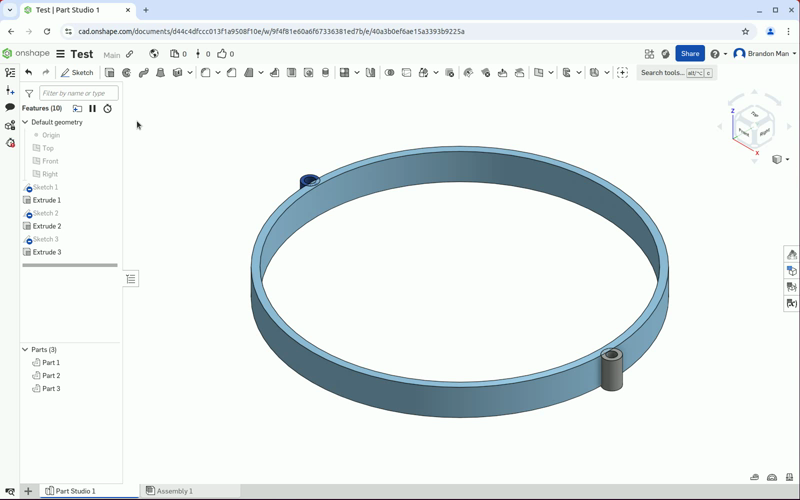
mouse_move(73, 189)
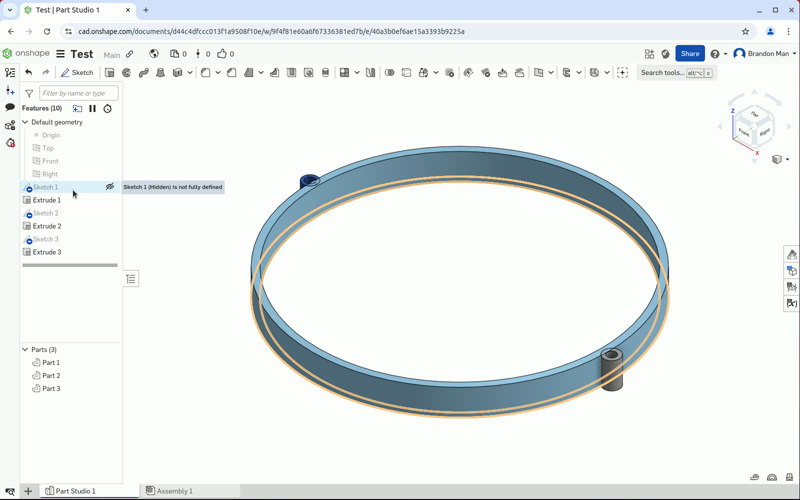
click(73, 189)